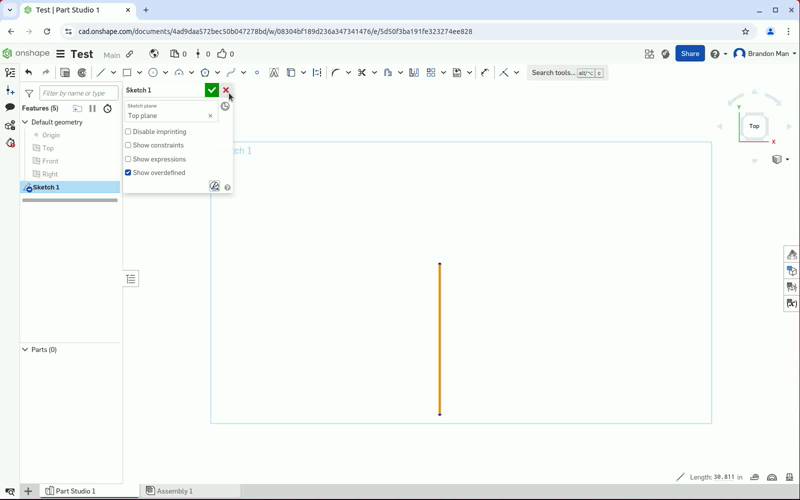
key(shift+h)
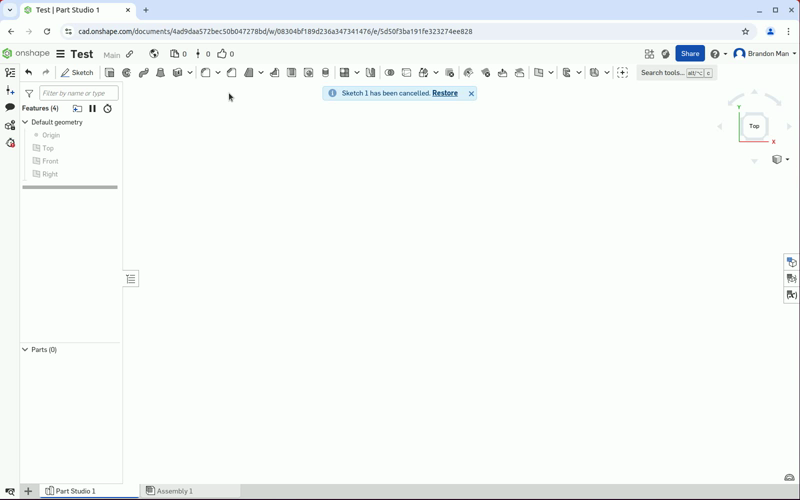
mouse_move(73, 352)
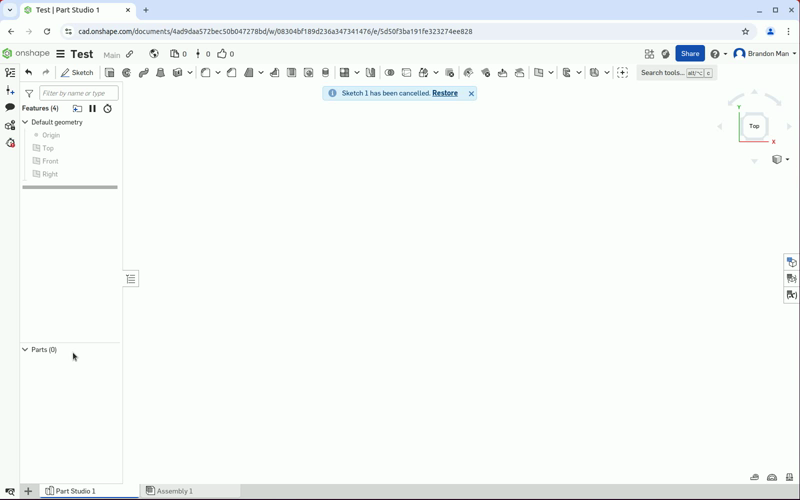
key(y)
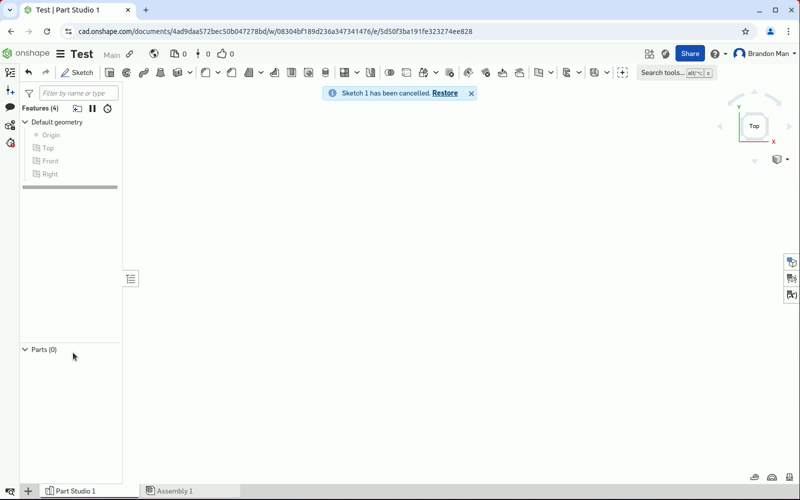
key(shift+p)
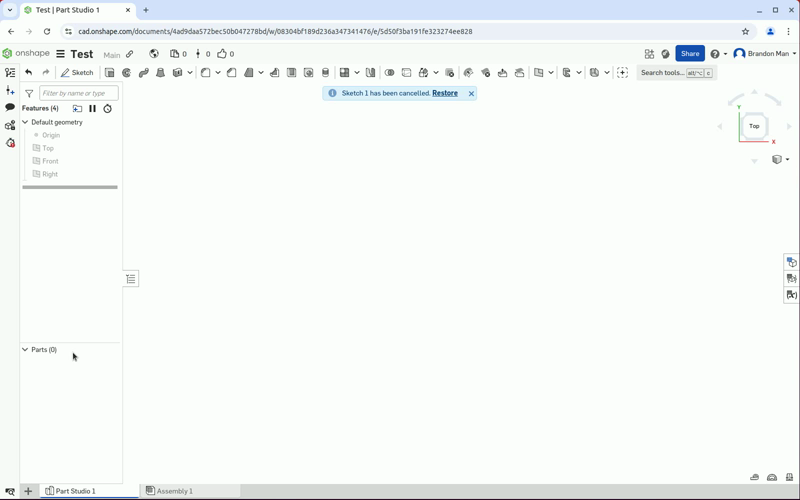
key(space)
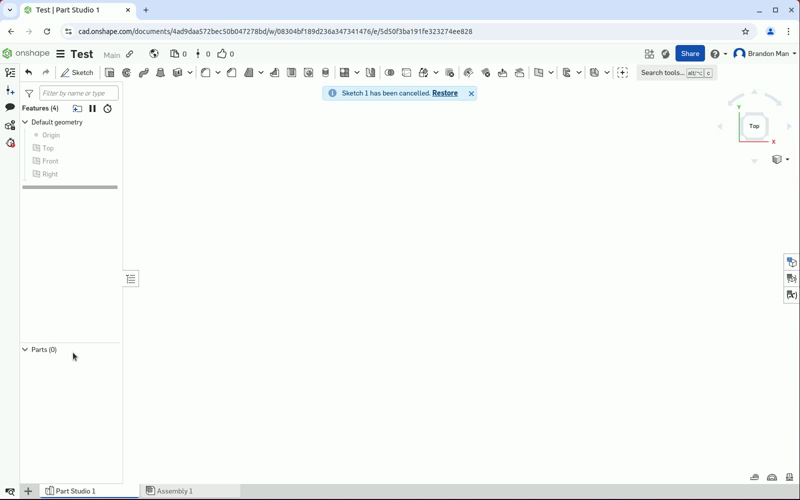
key_down(shift)
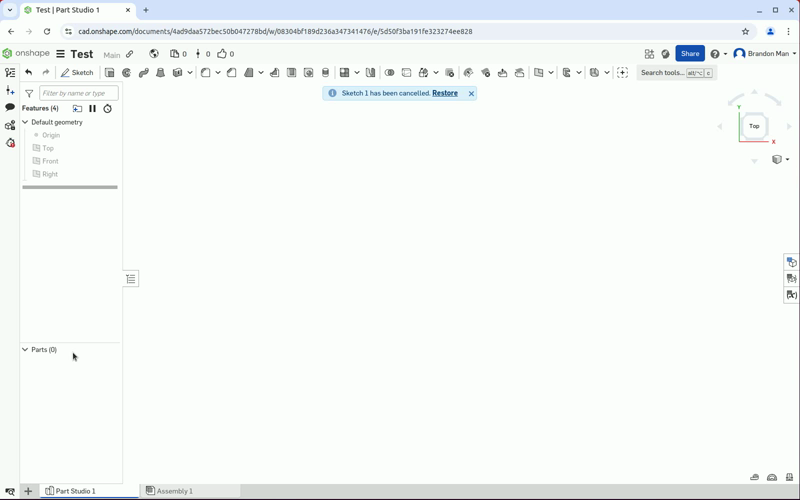
key(up)
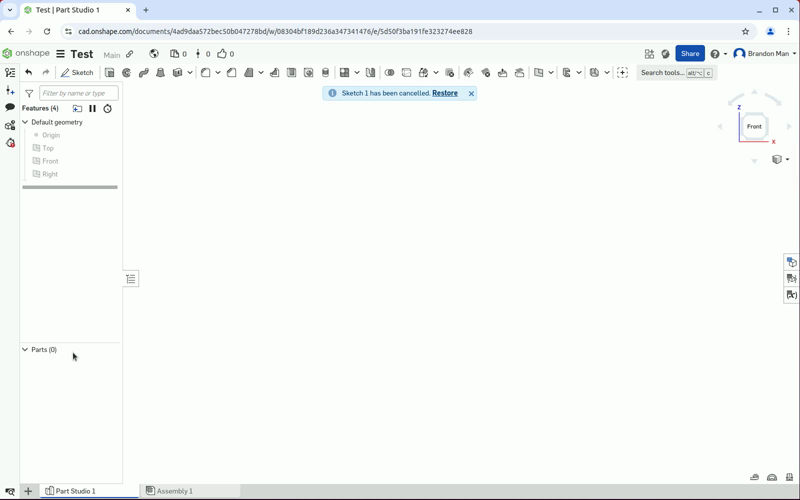
key_up(shift)
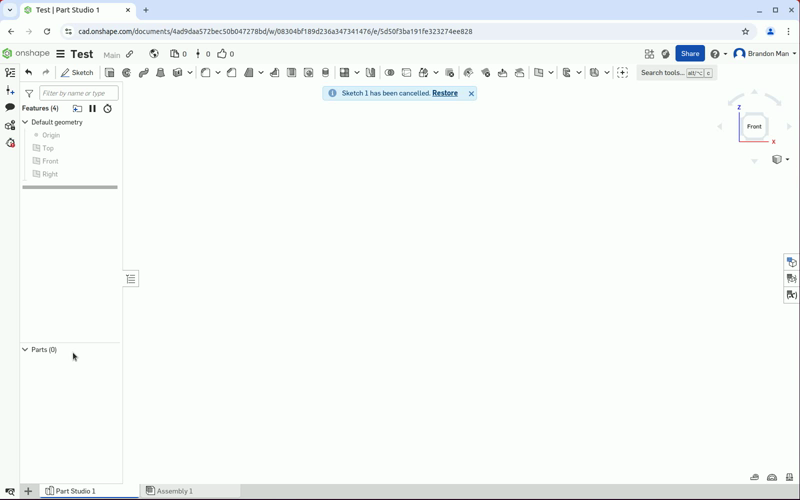
mouse_move(73, 352)
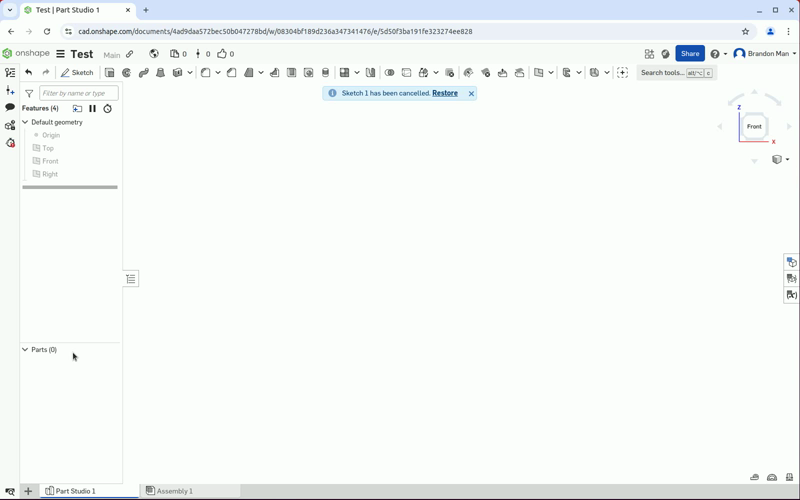
key(shift+y)
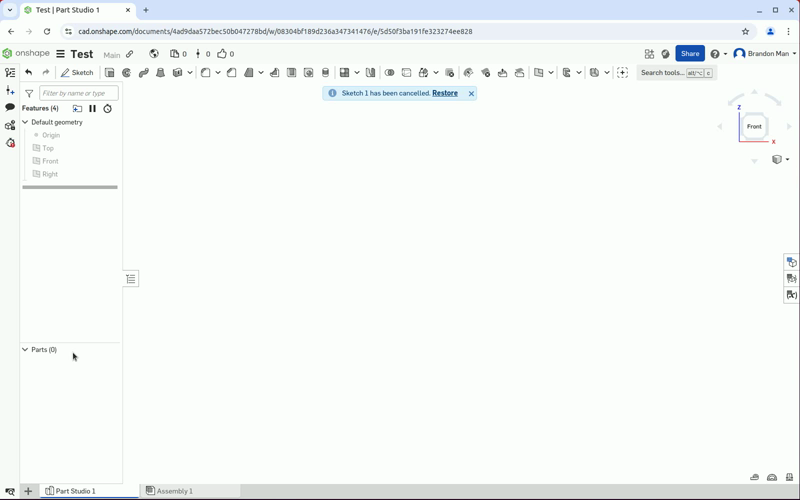
key(shift+s)
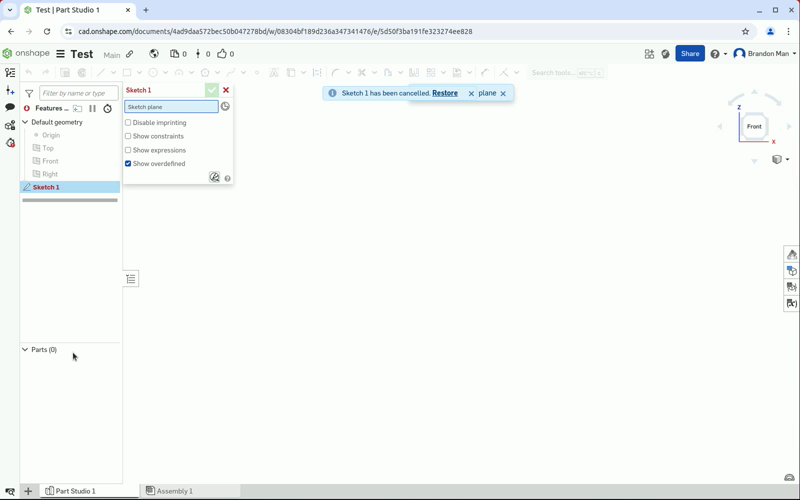
mouse_move(73, 163)
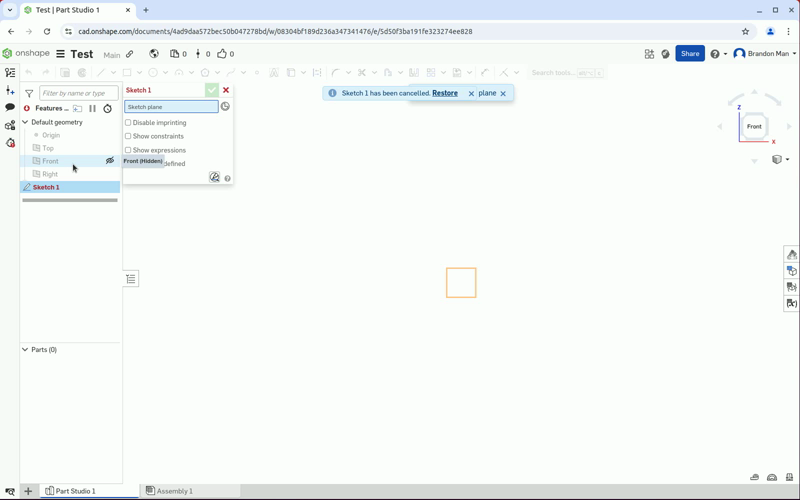
click(73, 163)
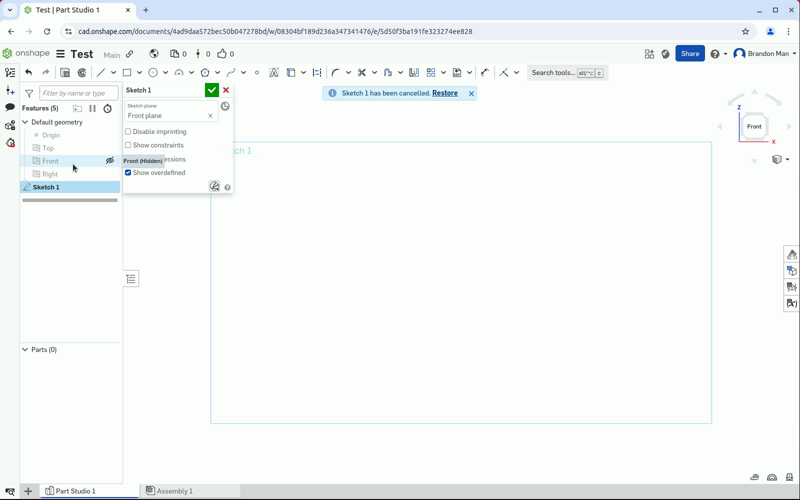
mouse_move(73, 352)
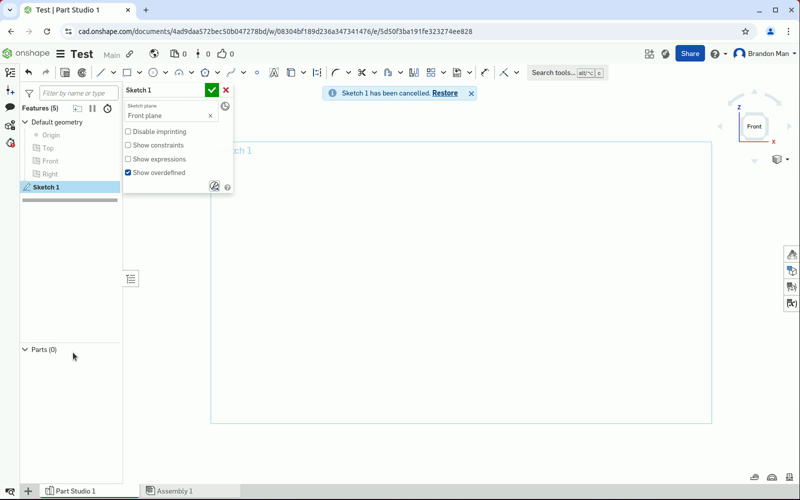
key(y)
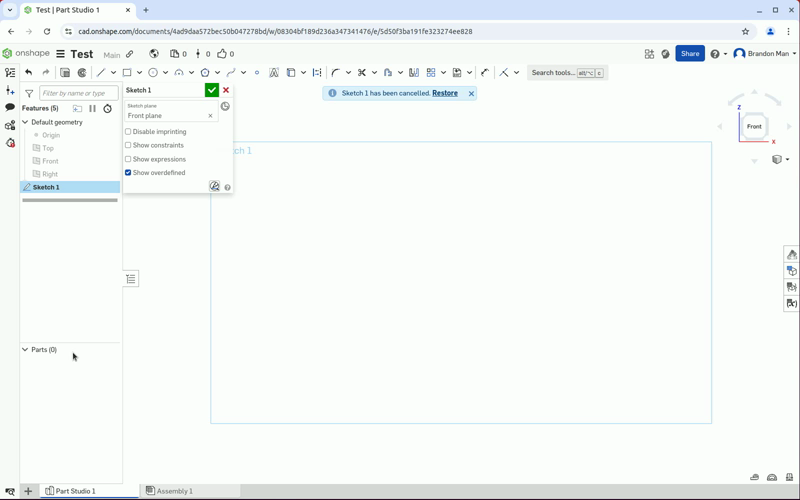
key(l)
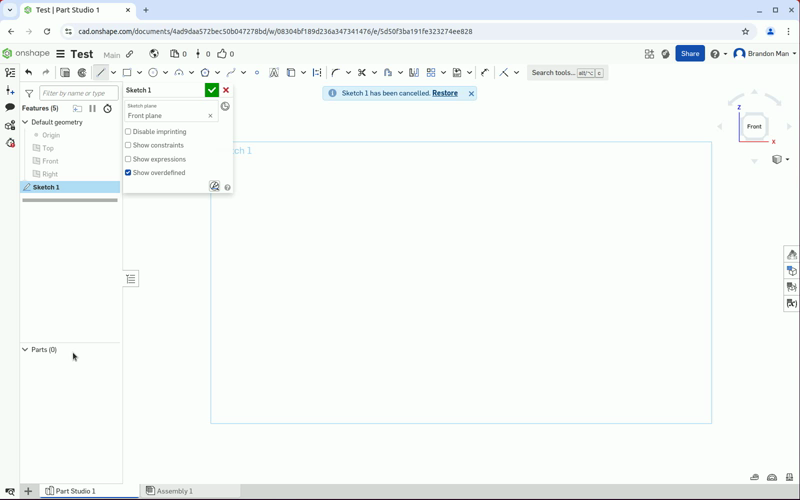
key_down(shift)
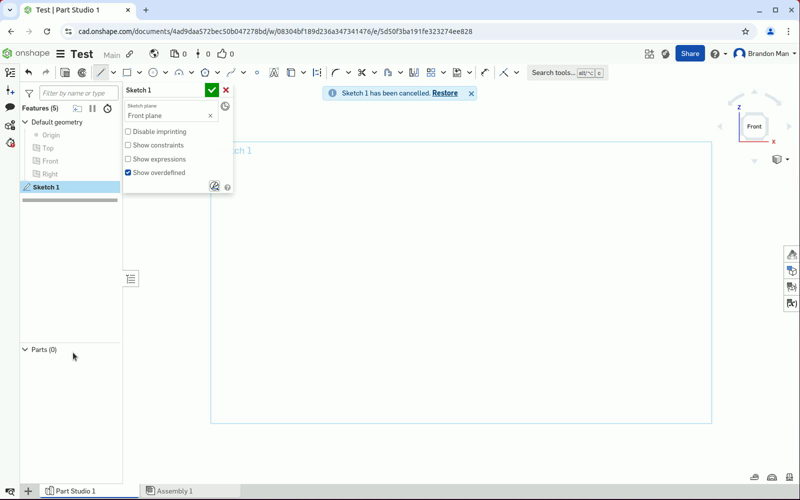
mouse_move(460, 282)
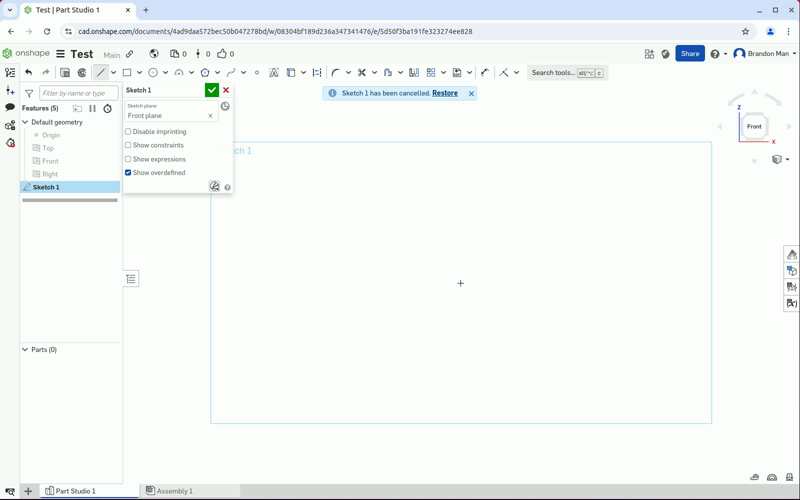
click(460, 282)
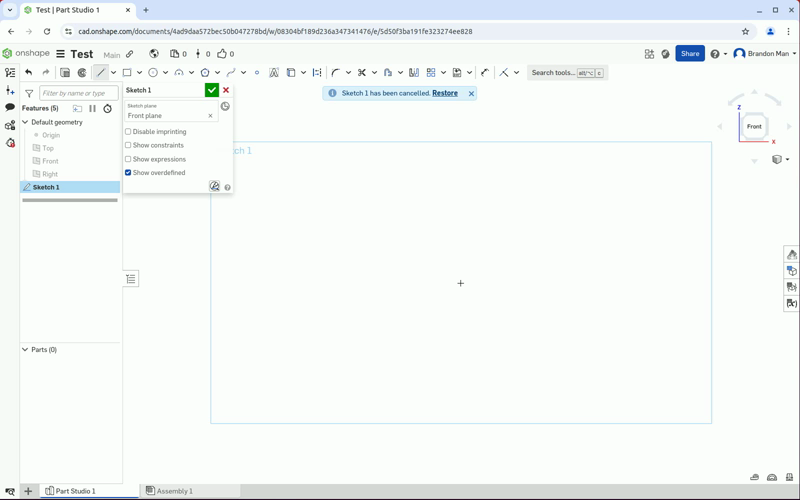
key_up(shift)
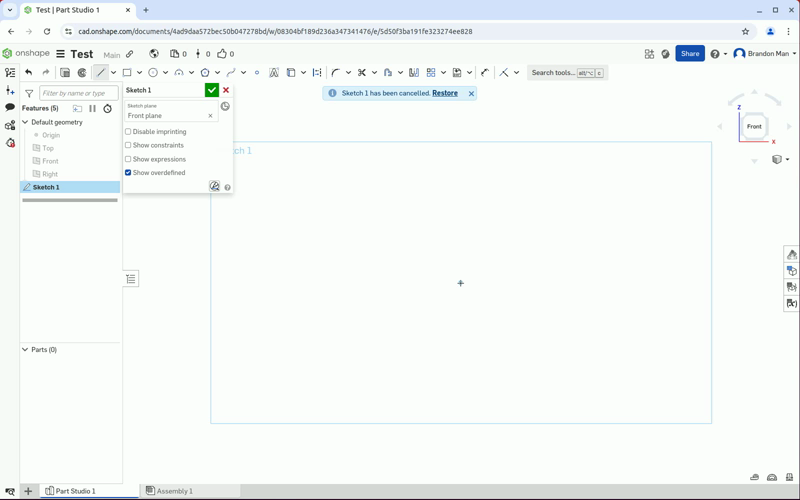
key_down(shift)
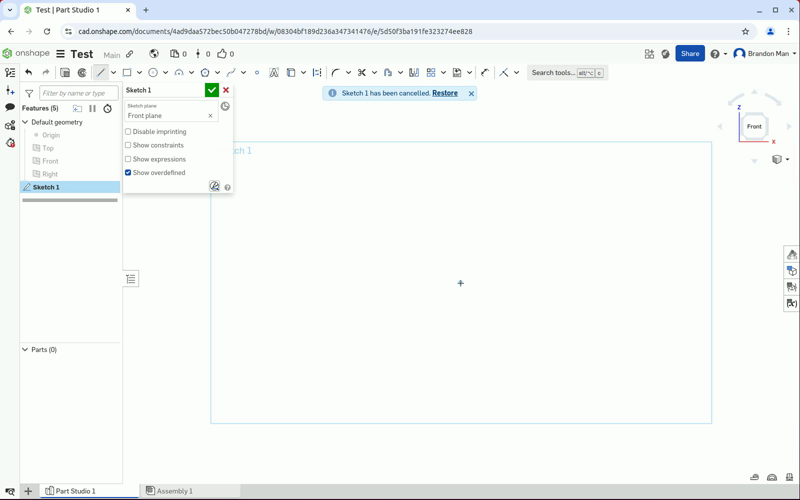
mouse_move(560, 282)
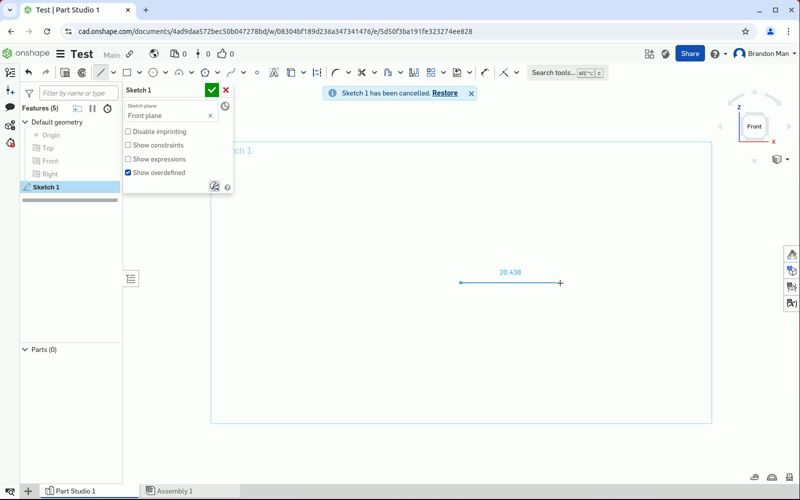
click(560, 282)
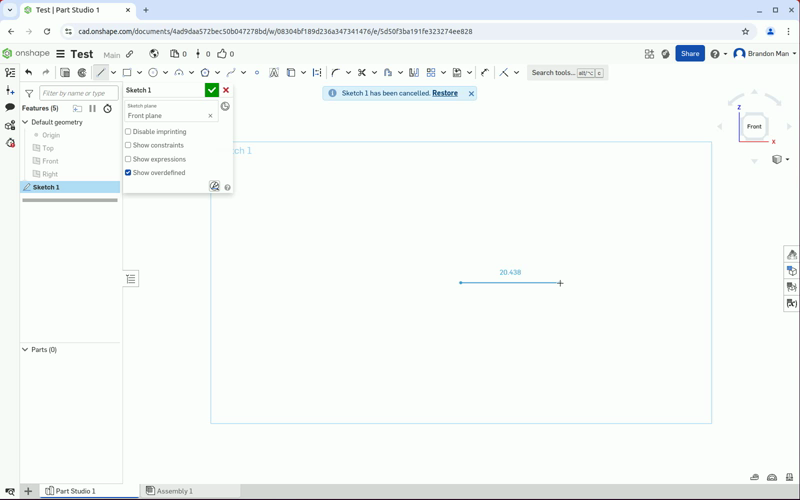
key_up(shift)
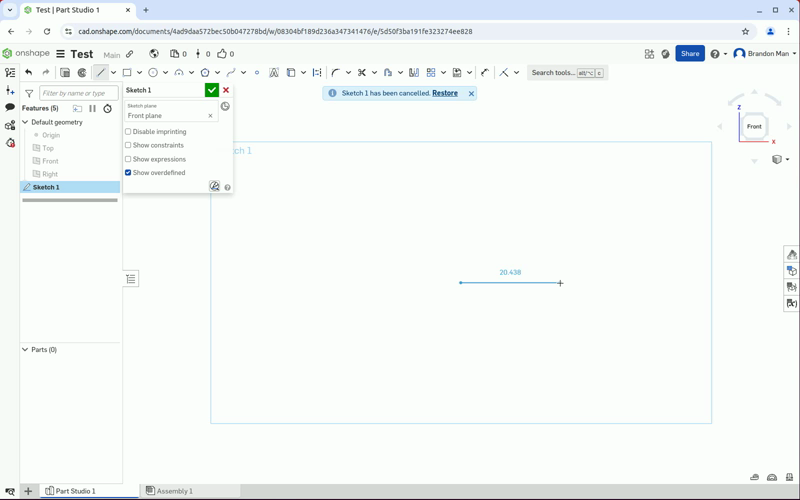
key(esc)
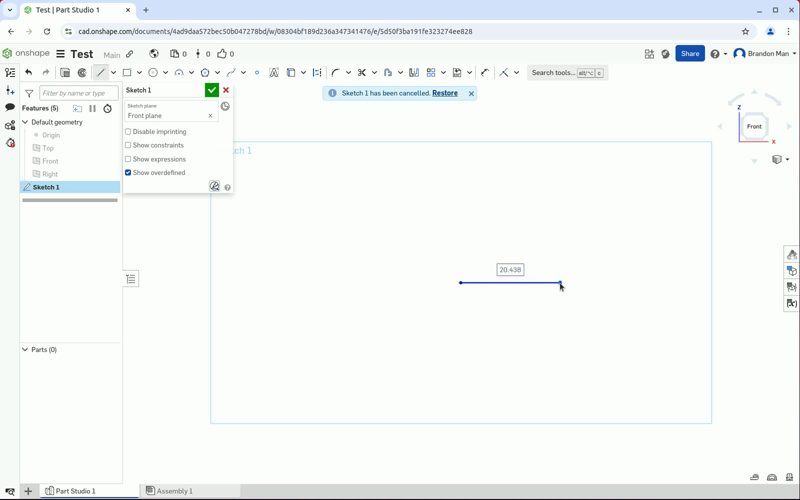
key(a)
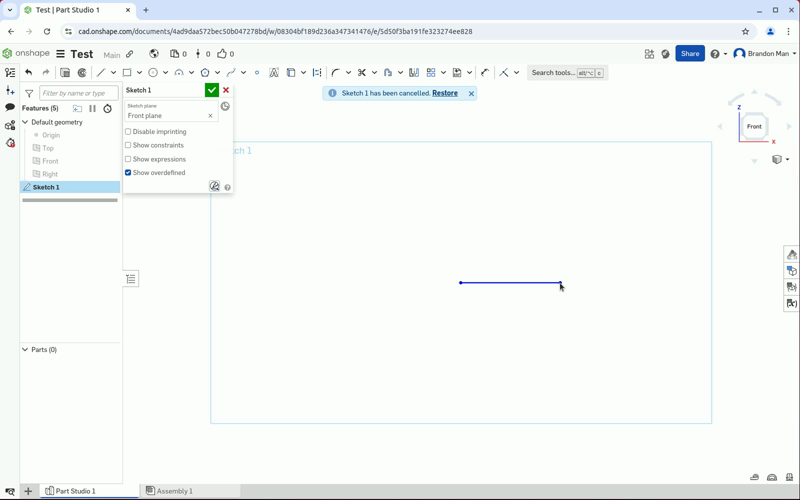
mouse_move(560, 282)
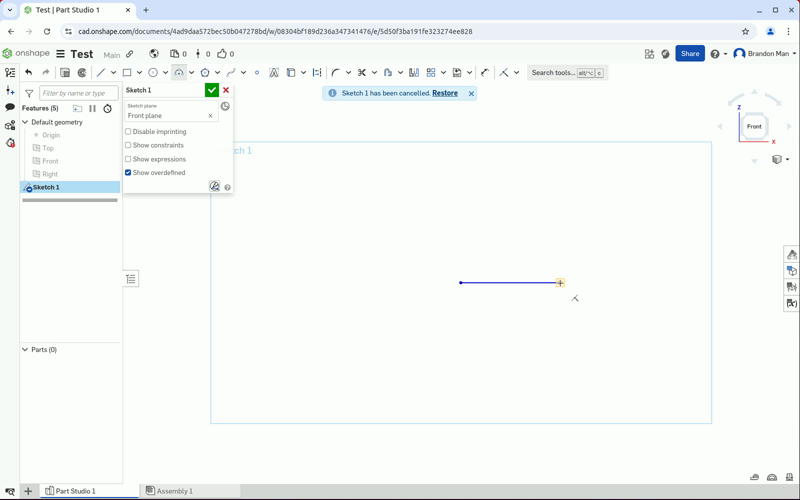
click(560, 282)
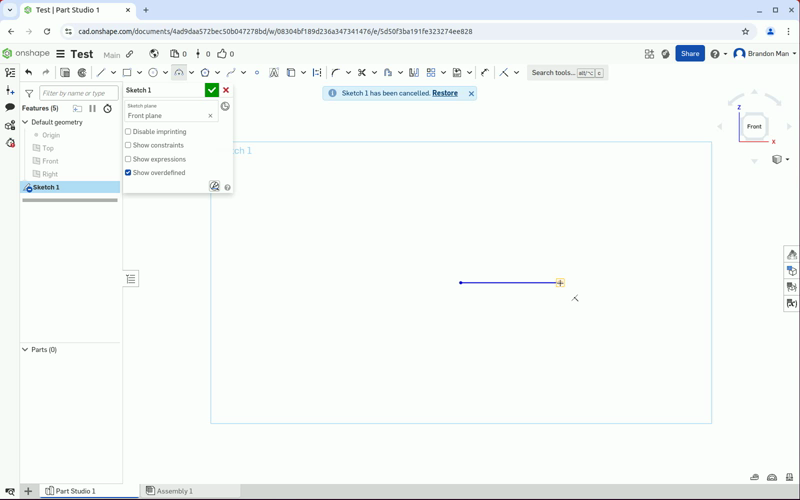
key_down(shift)
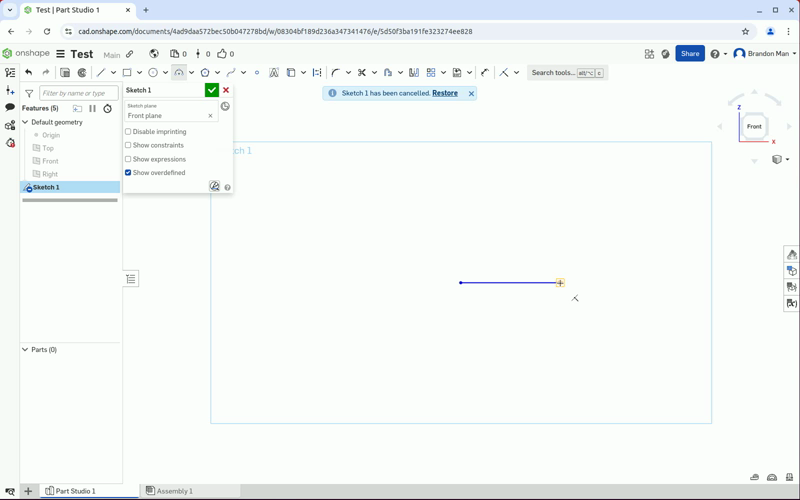
mouse_move(560, 258)
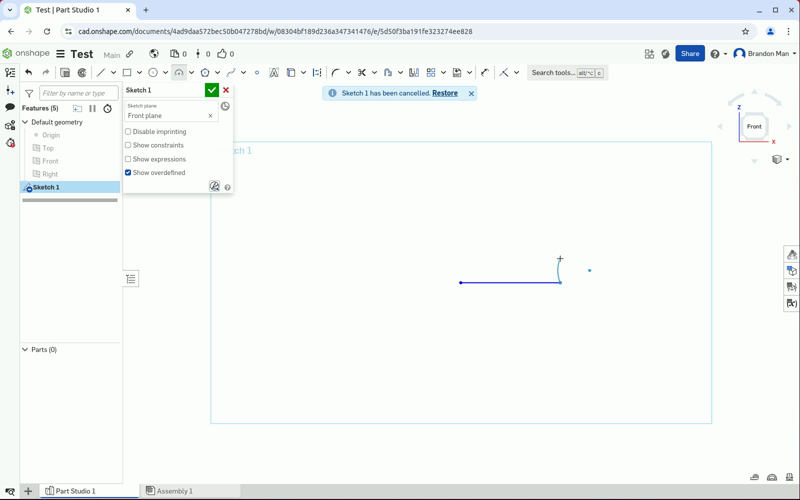
click(560, 258)
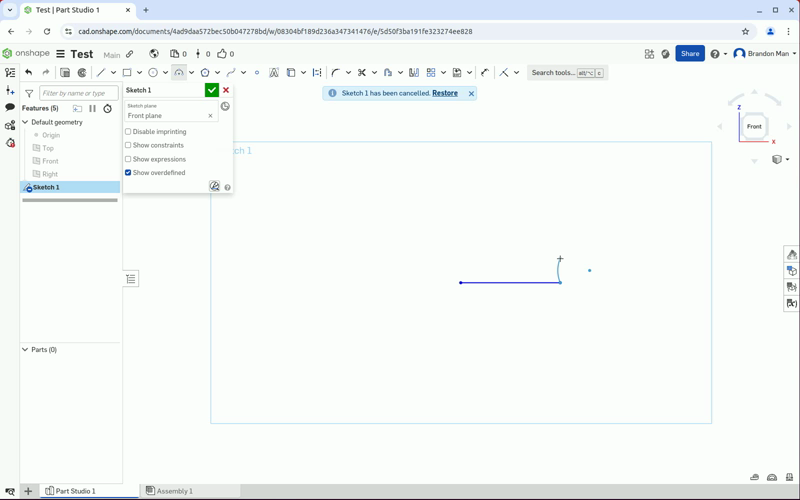
mouse_move(572, 270)
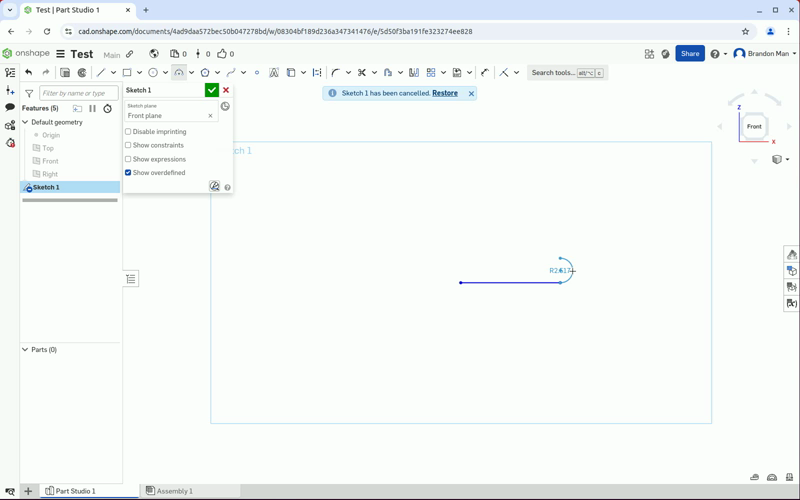
click(572, 270)
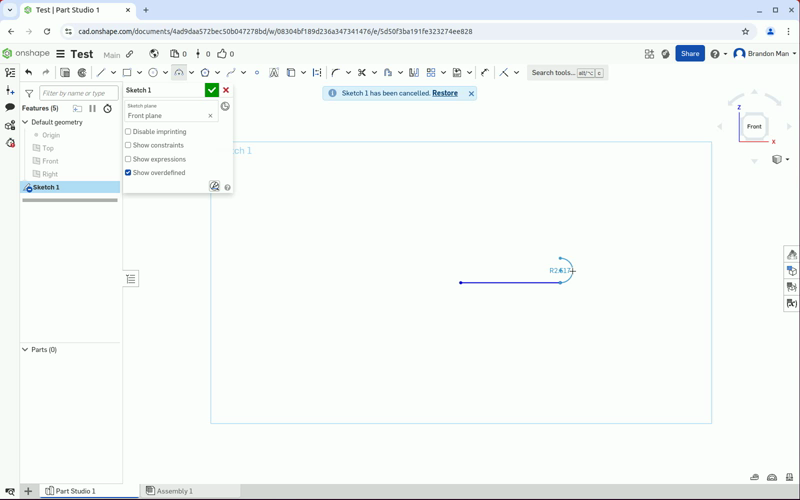
key_up(shift)
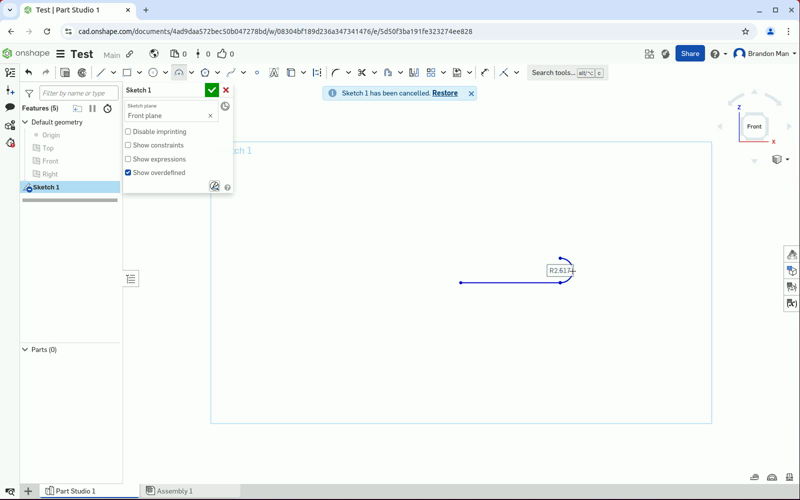
key(esc)
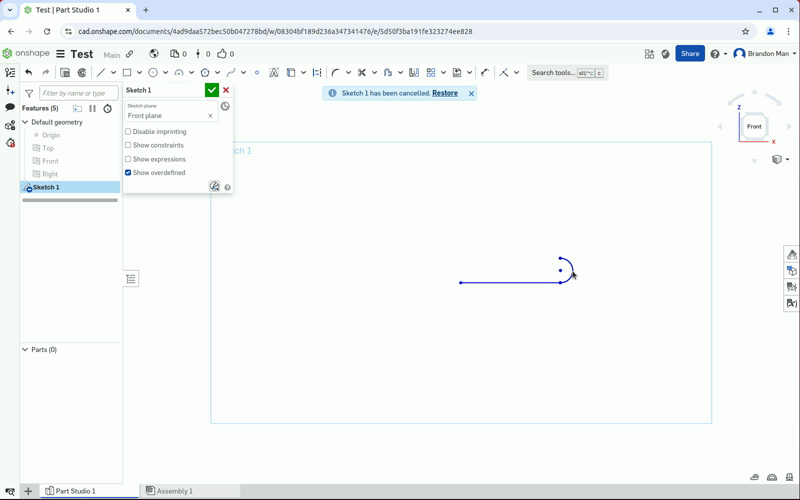
key(l)
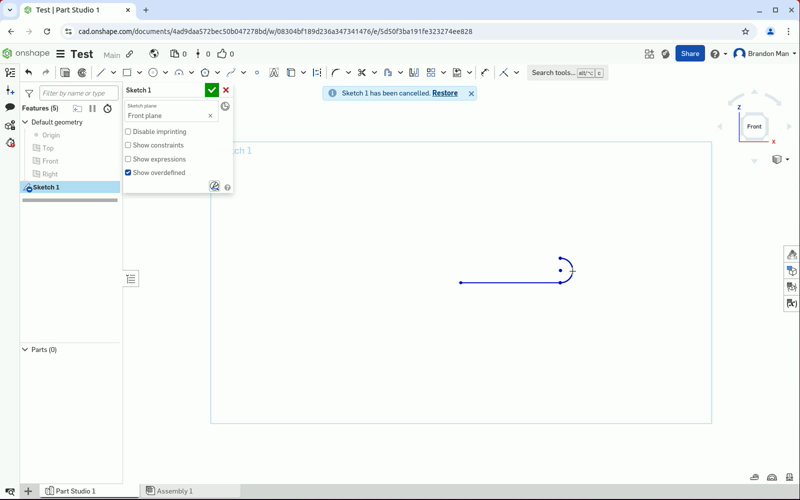
mouse_move(560, 258)
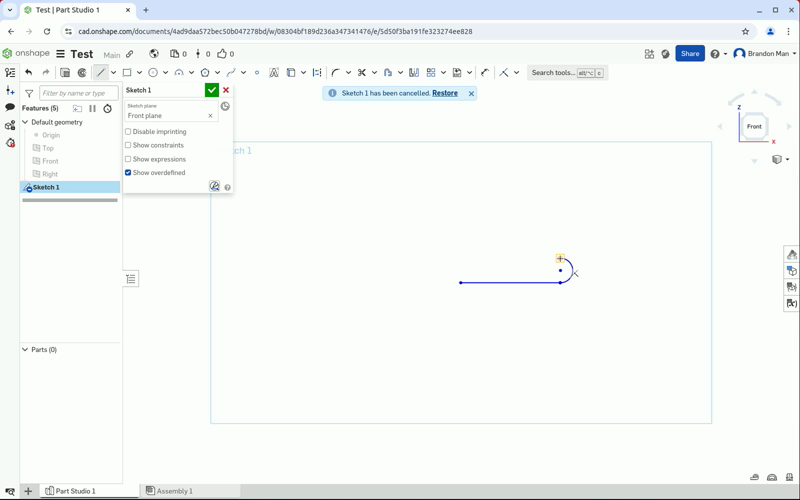
click(560, 258)
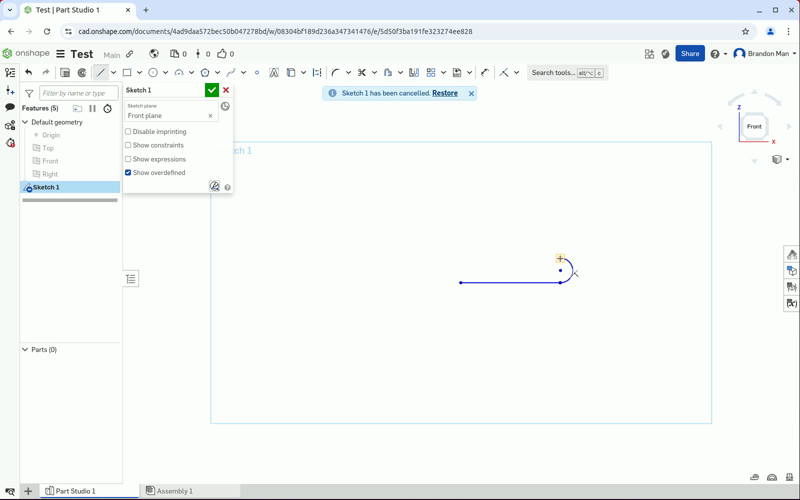
key_down(shift)
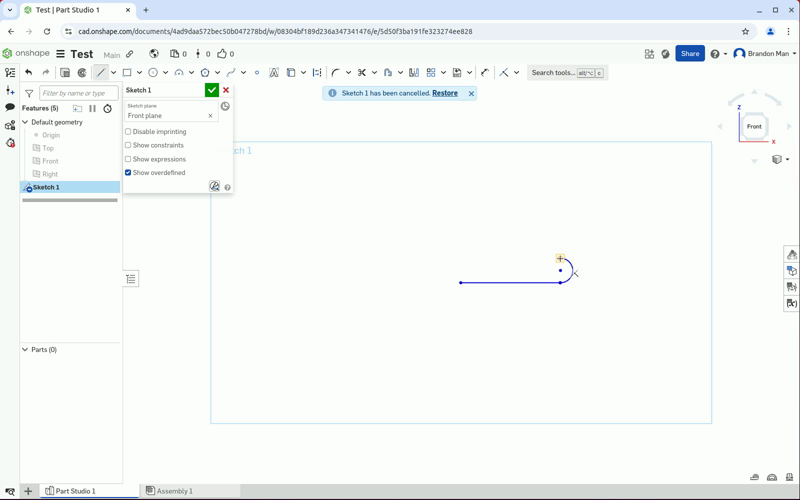
mouse_move(460, 258)
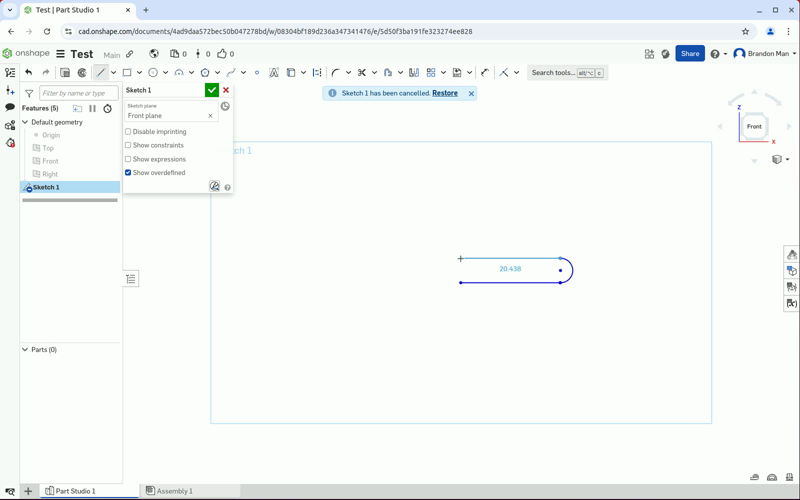
click(460, 258)
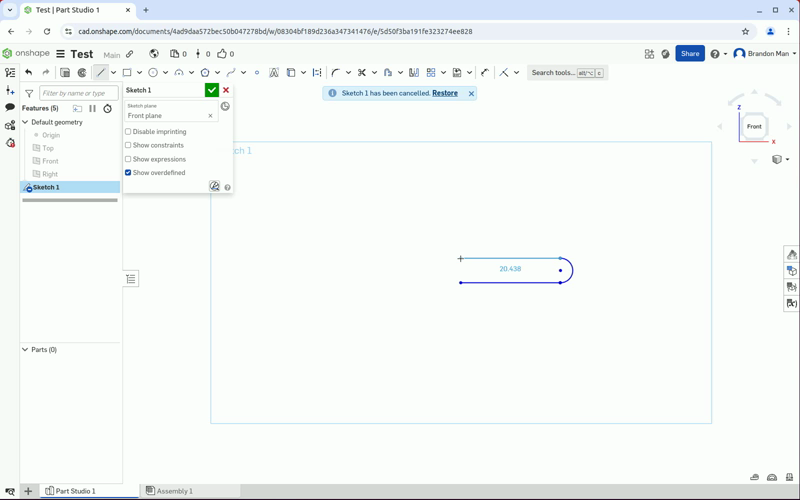
key_up(shift)
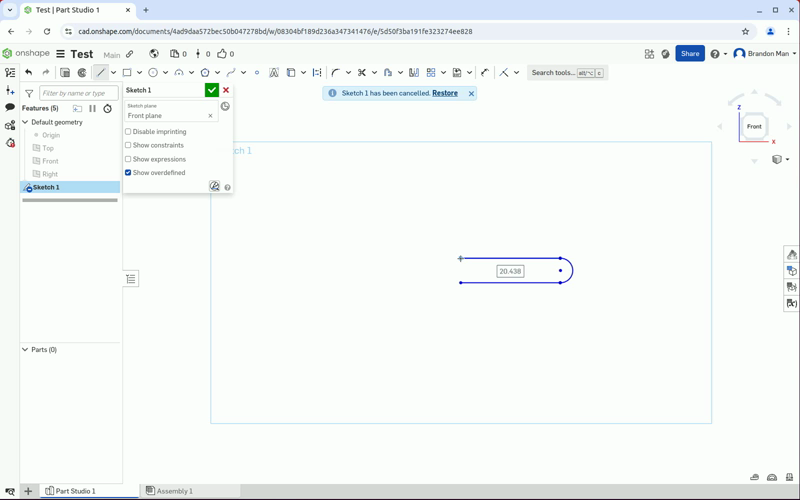
key(esc)
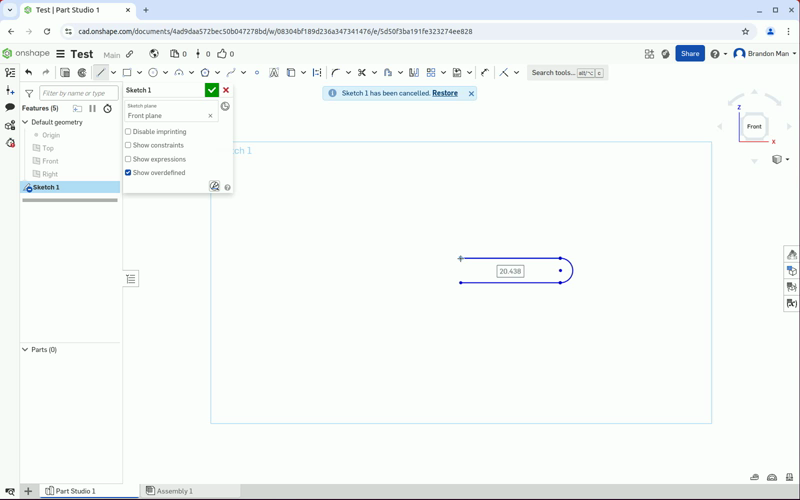
key(a)
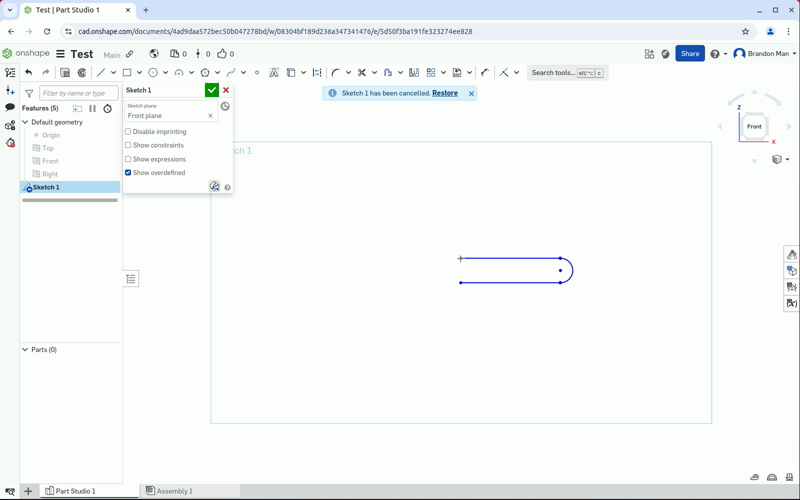
mouse_move(460, 258)
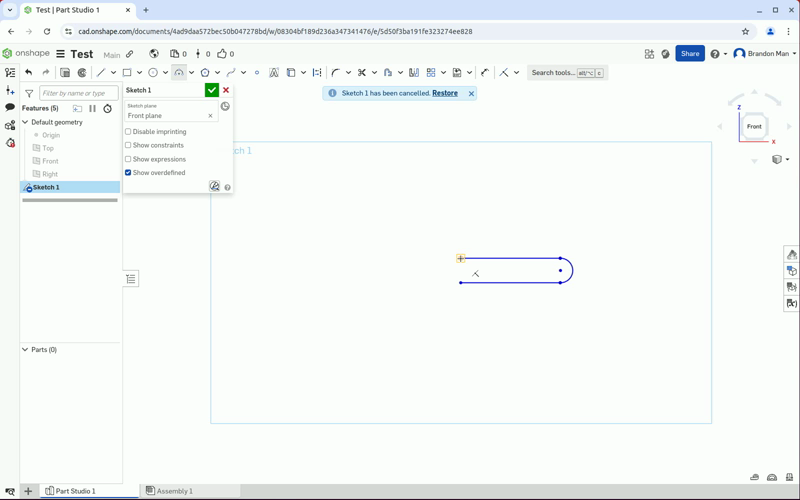
click(460, 258)
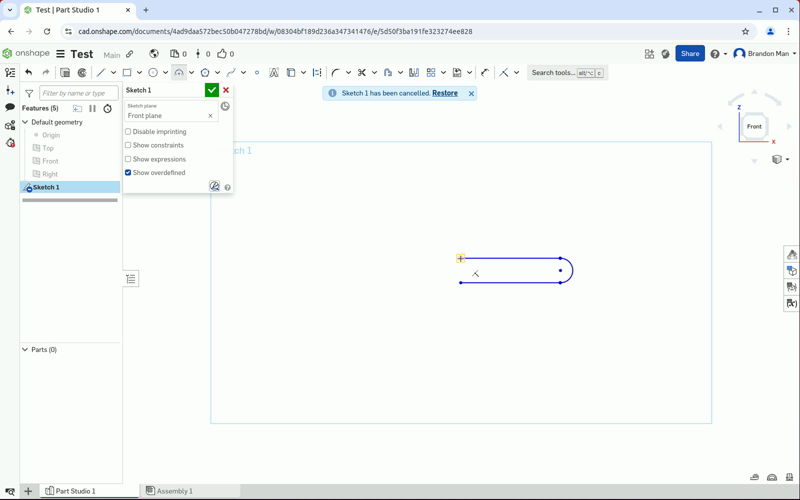
mouse_move(460, 282)
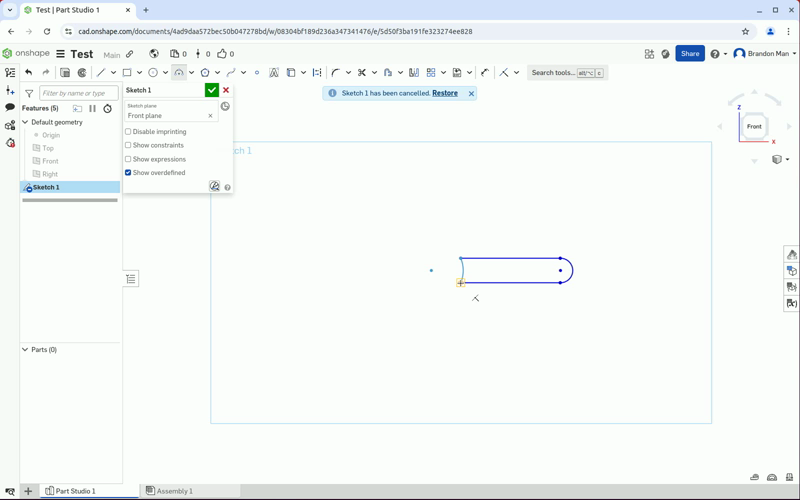
click(460, 282)
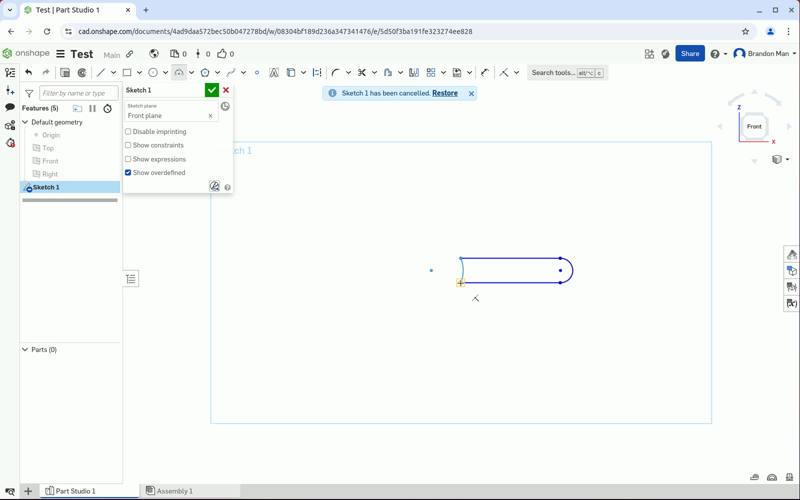
key_down(shift)
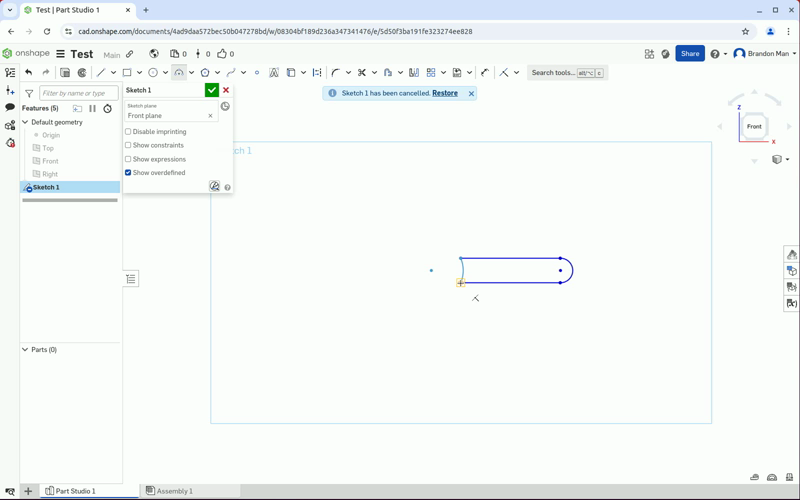
mouse_move(448, 270)
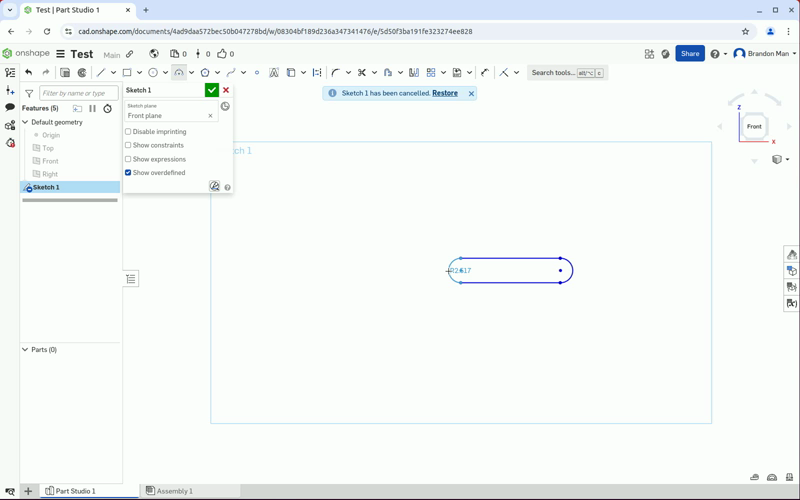
click(448, 270)
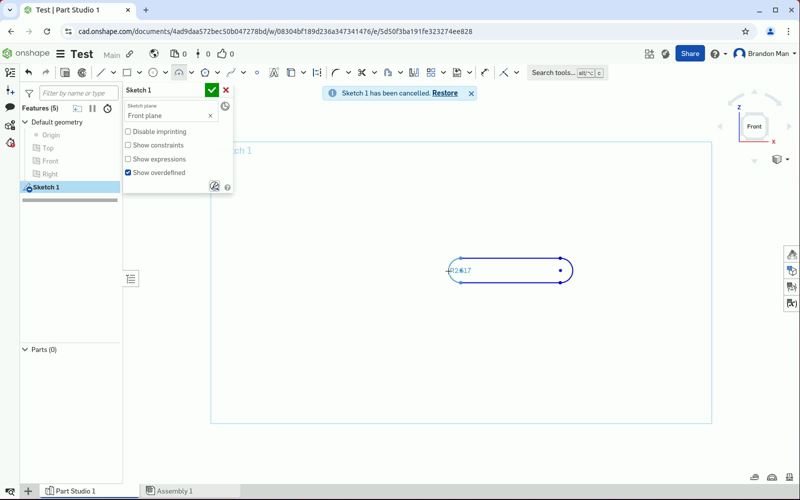
key_up(shift)
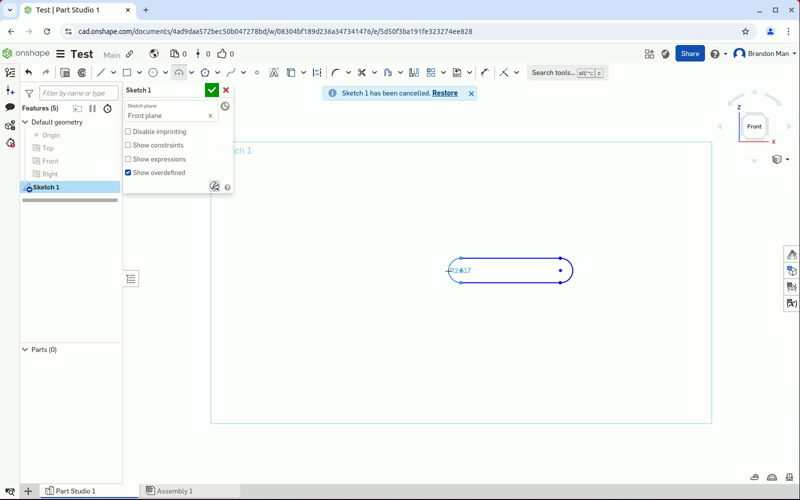
key(esc)
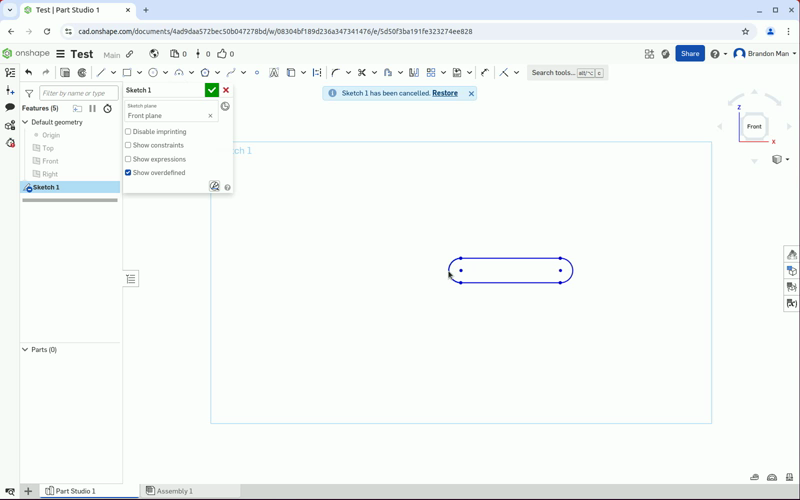
key(c)
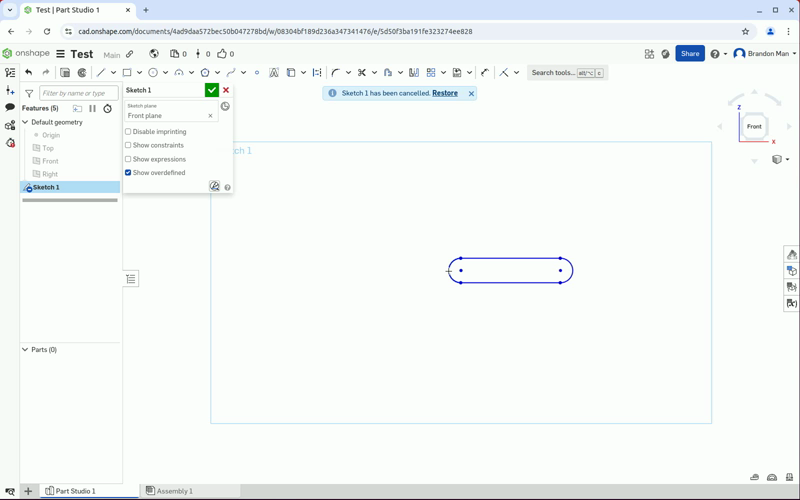
key_down(shift)
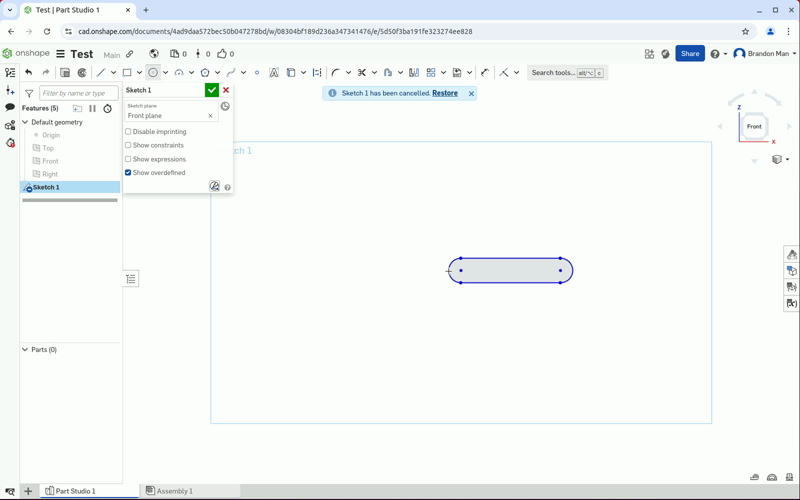
mouse_move(460, 270)
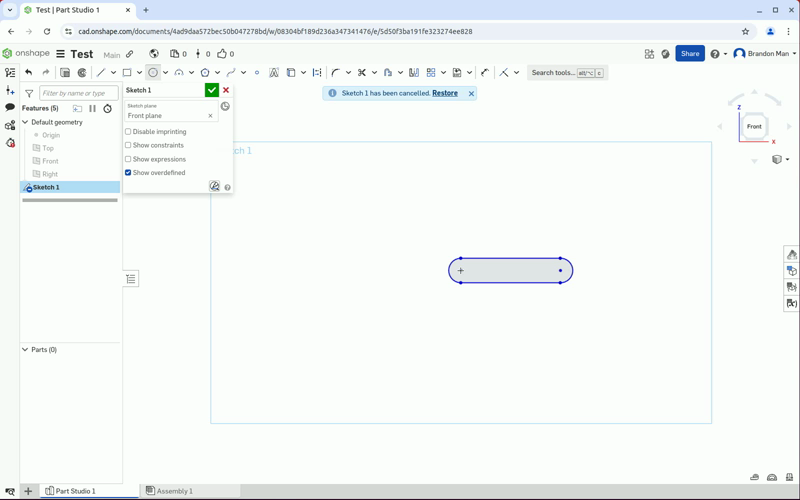
scroll(6)
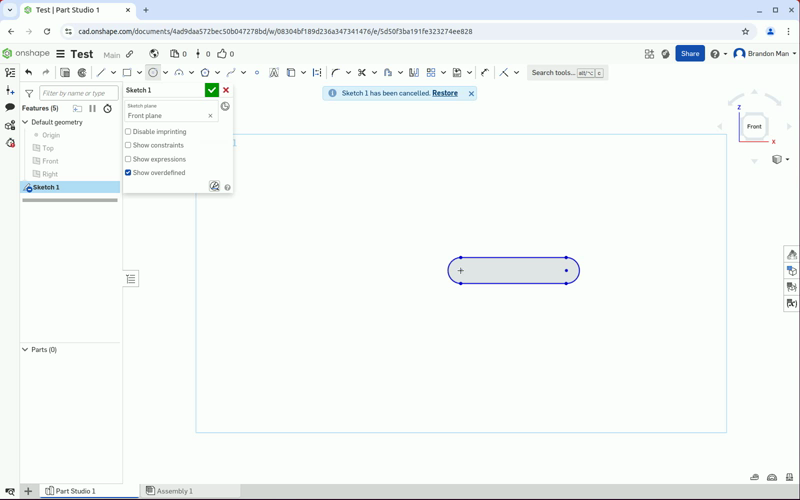
scroll(6)
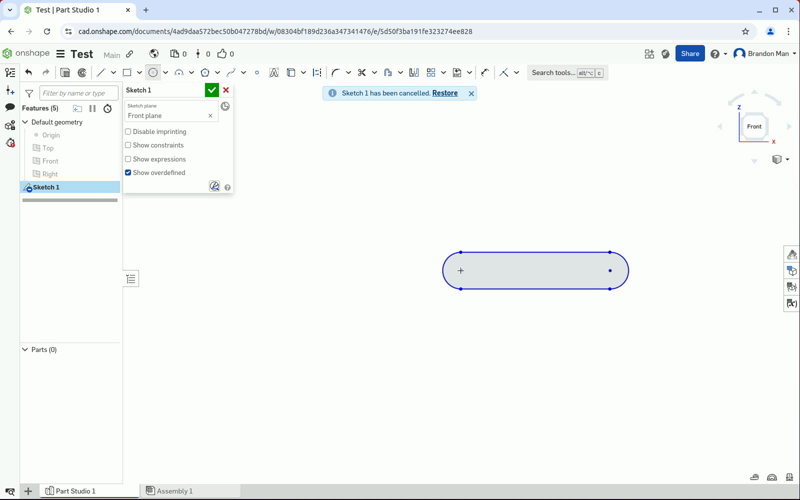
scroll(6)
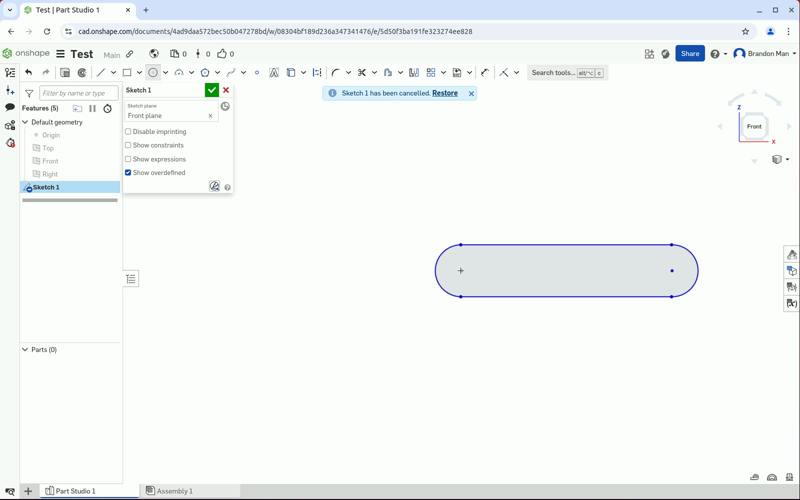
scroll(6)
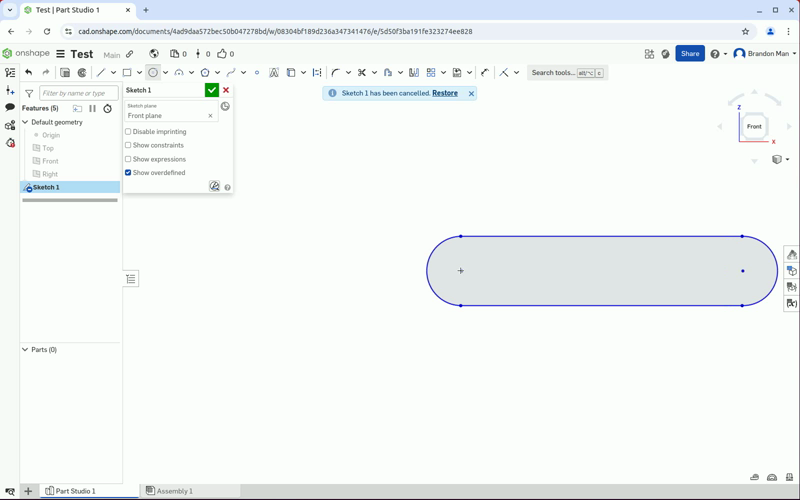
scroll(6)
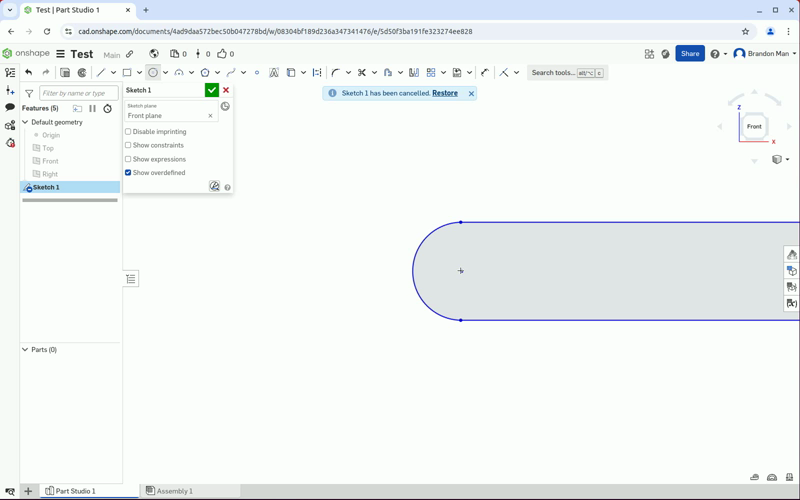
scroll(6)
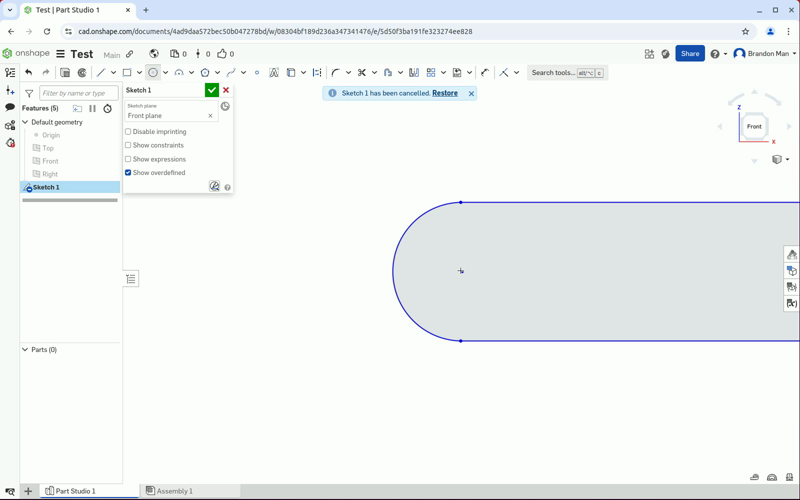
scroll(6)
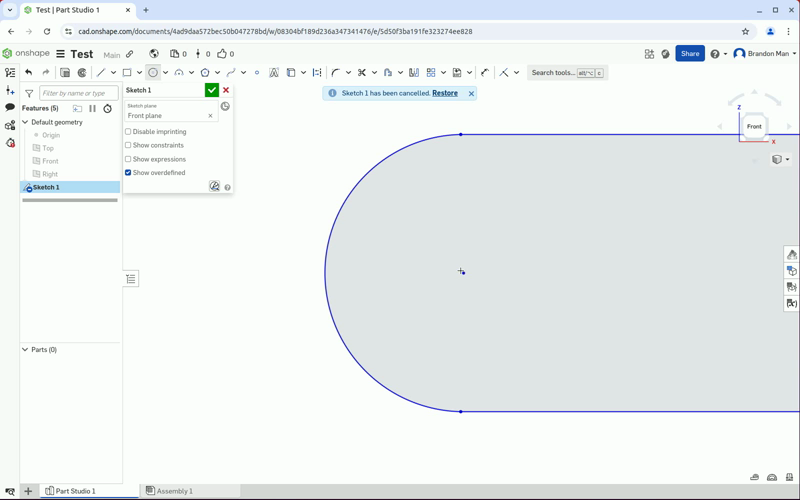
click(460, 270)
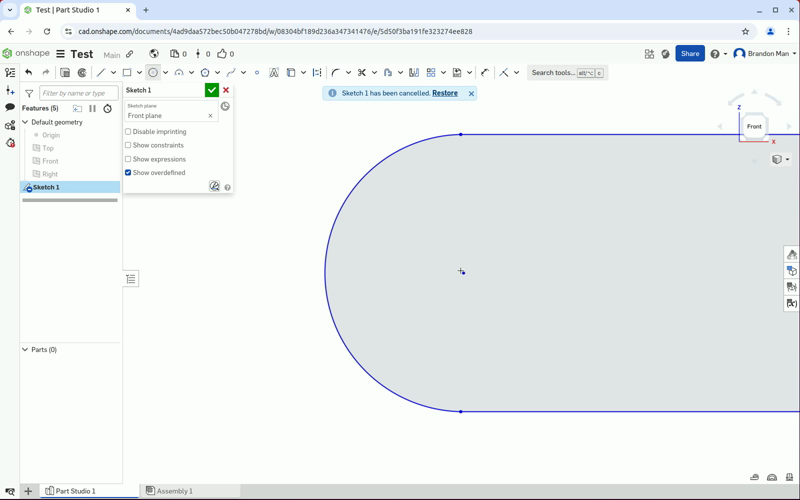
scroll(-6)
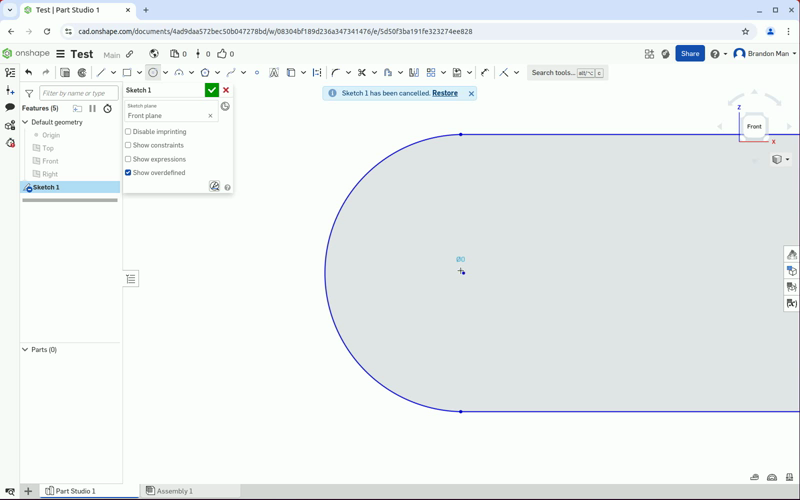
scroll(-6)
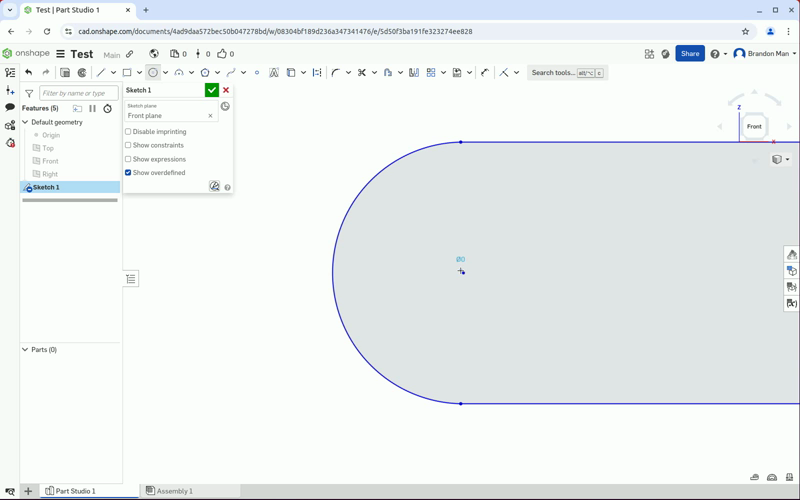
scroll(-6)
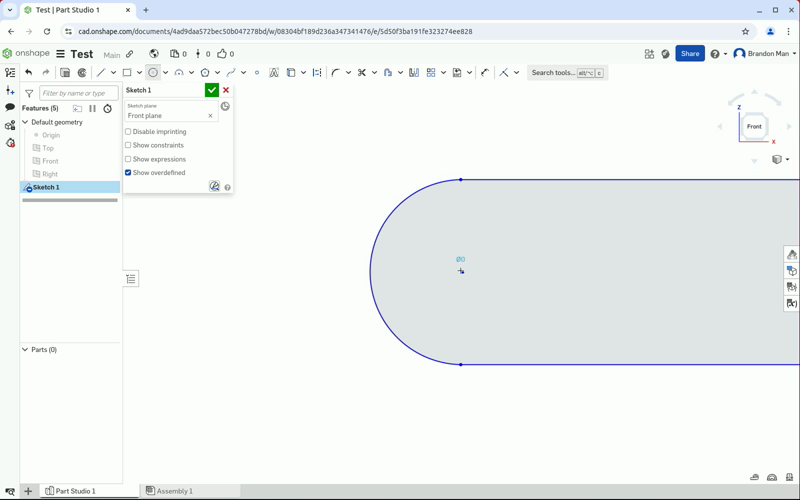
scroll(-6)
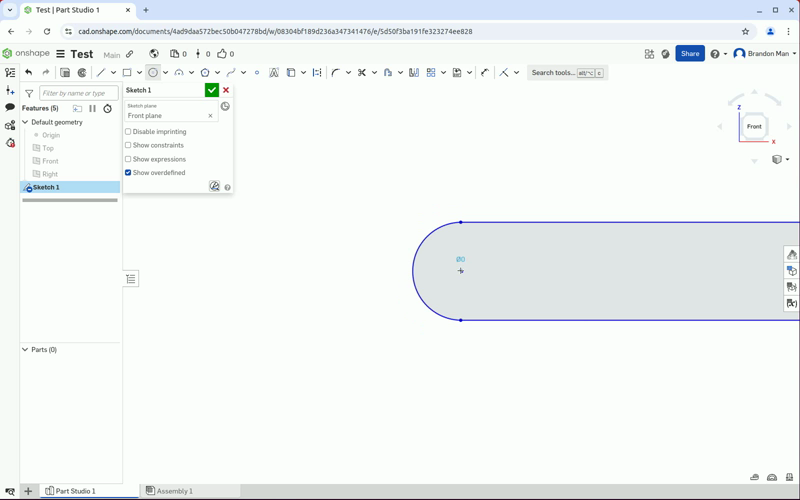
scroll(-6)
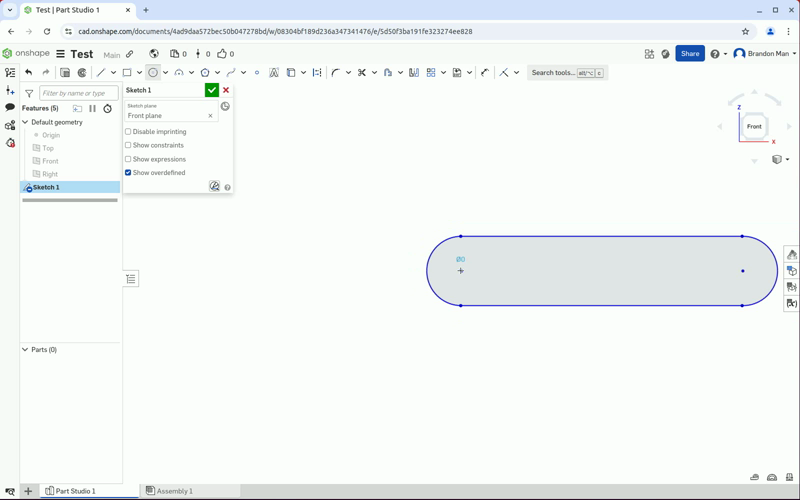
scroll(-6)
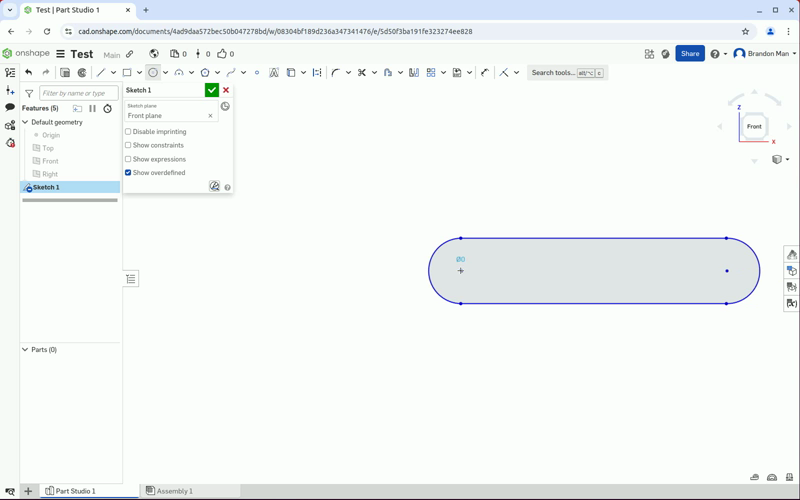
scroll(-6)
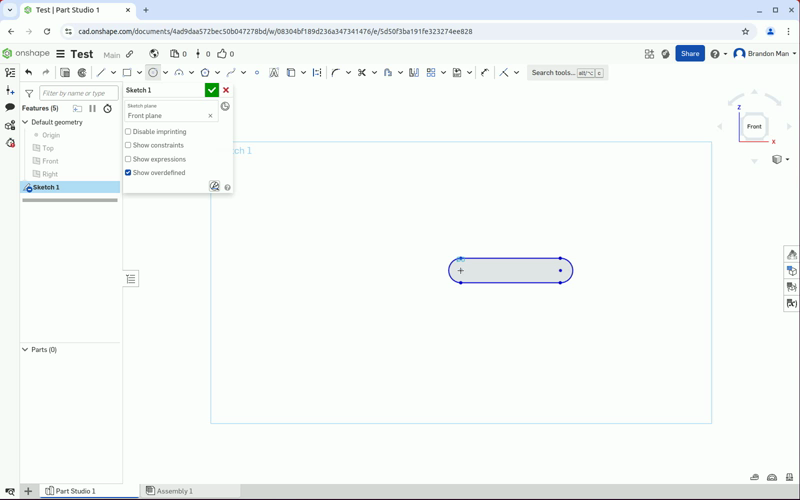
key_up(shift)
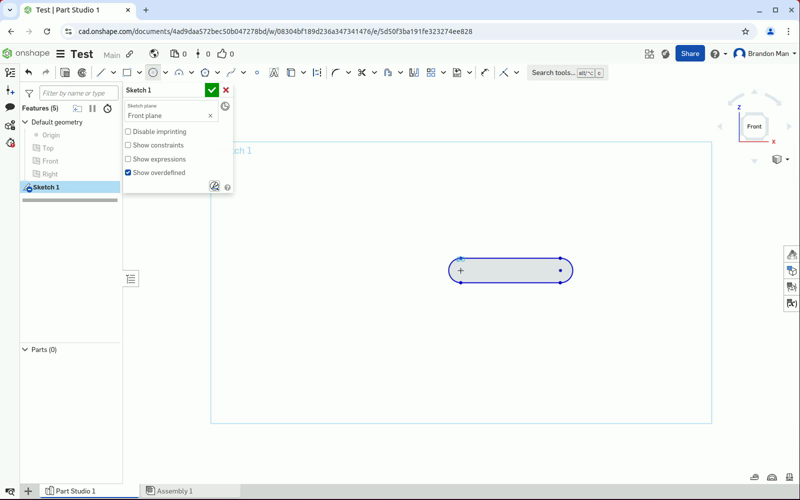
mouse_move(467, 270)
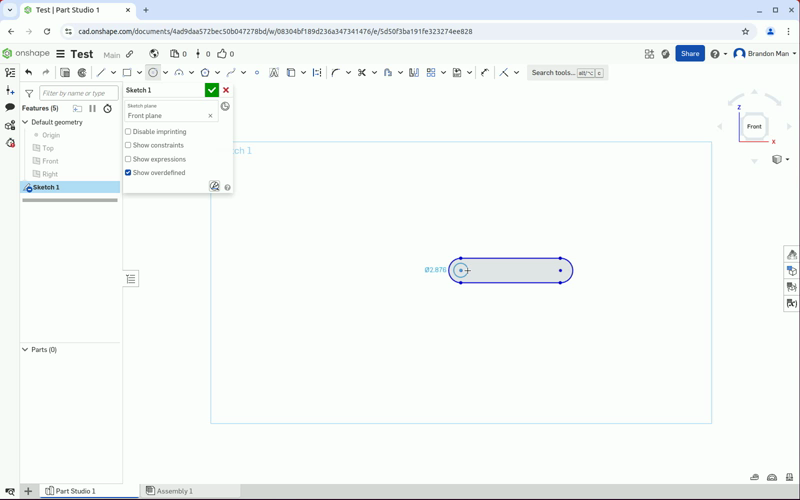
click(467, 270)
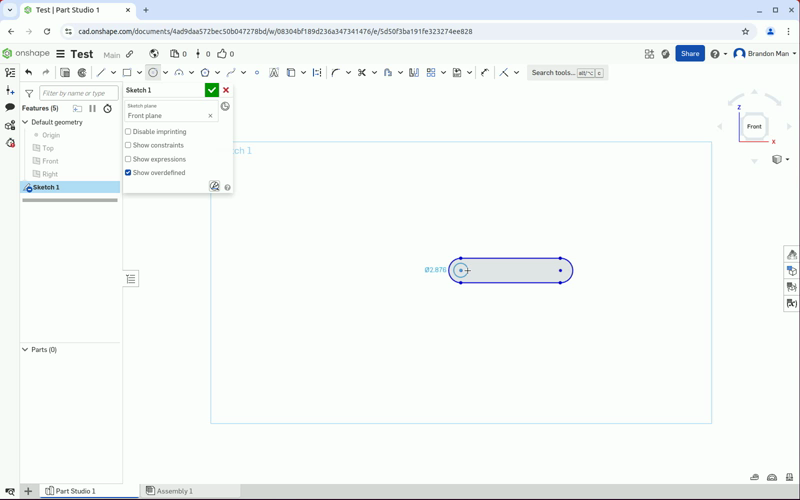
key(esc)
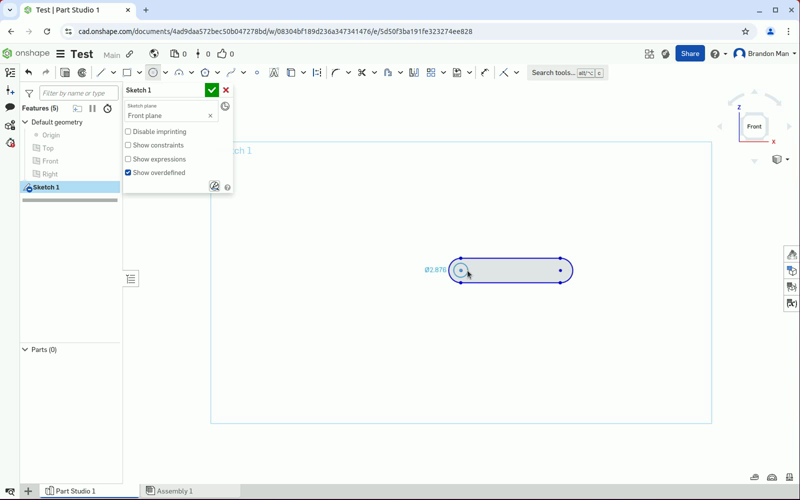
key(c)
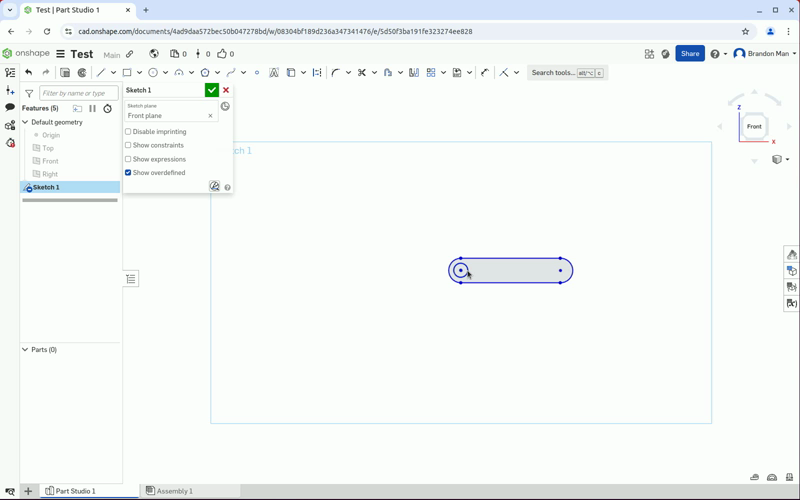
key_down(shift)
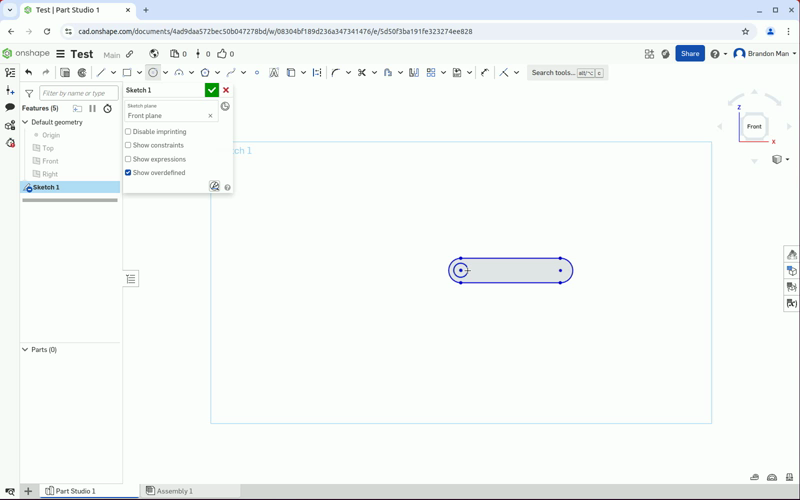
mouse_move(560, 270)
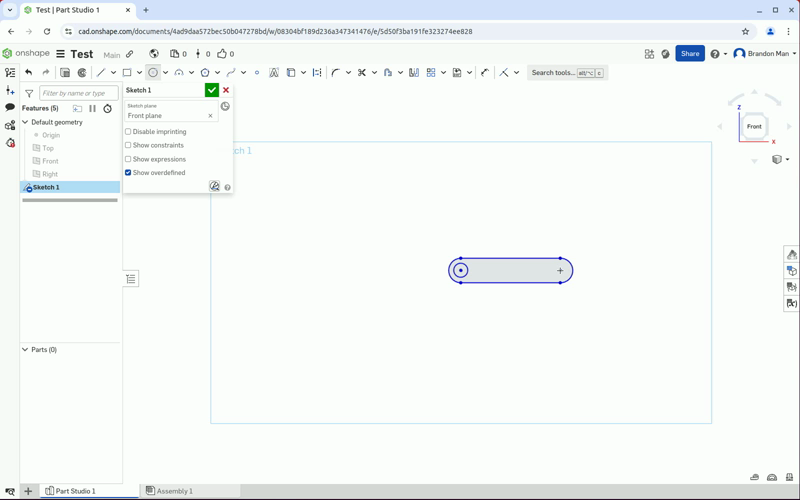
scroll(6)
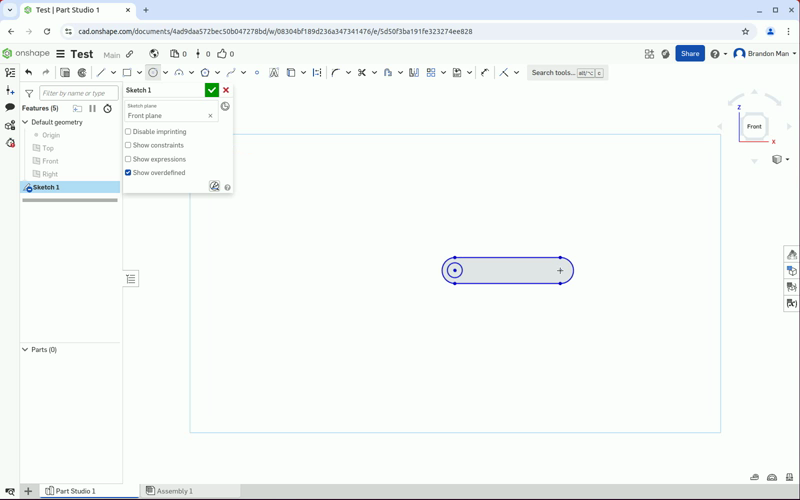
scroll(6)
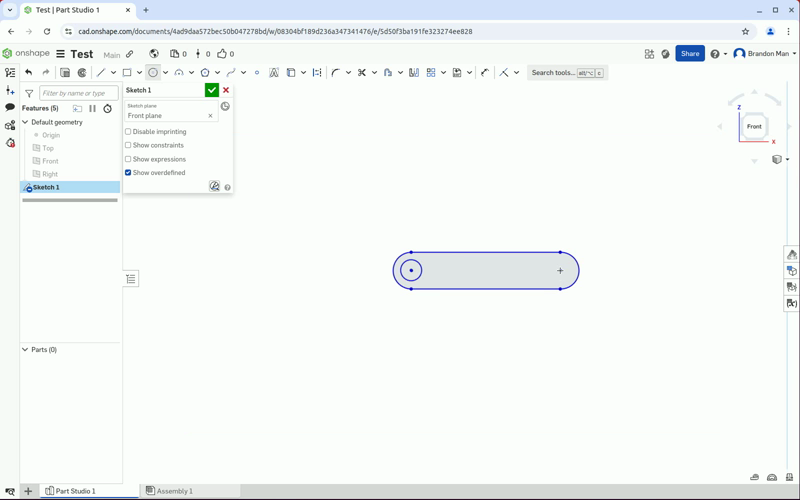
scroll(6)
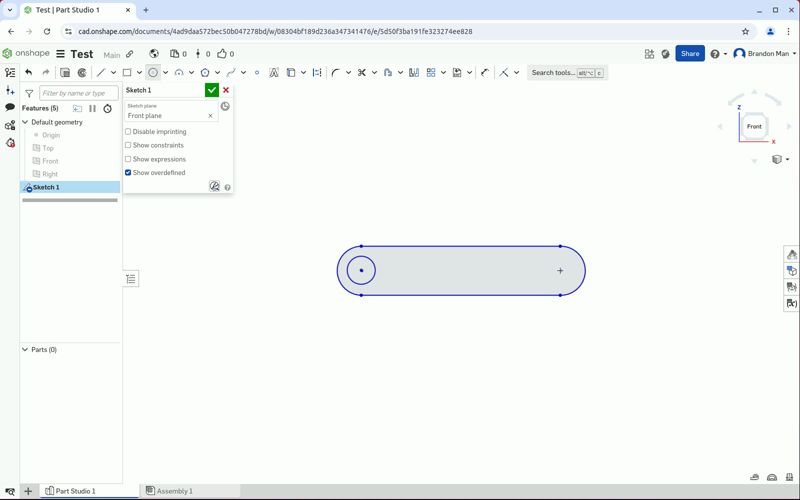
scroll(6)
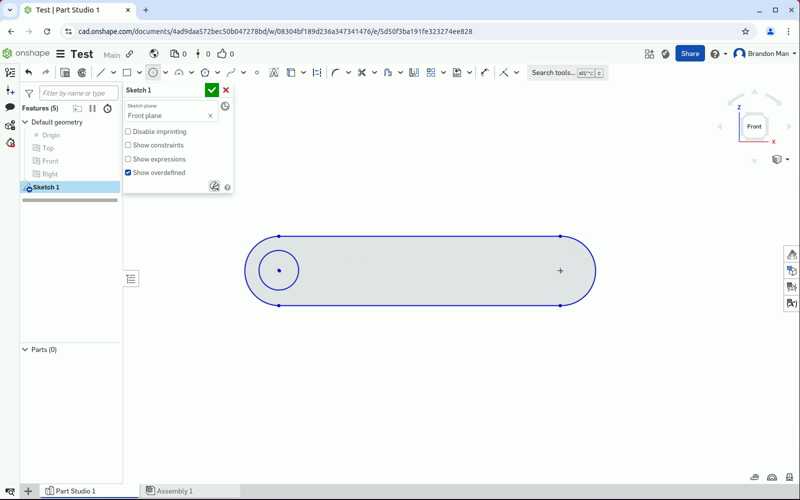
scroll(6)
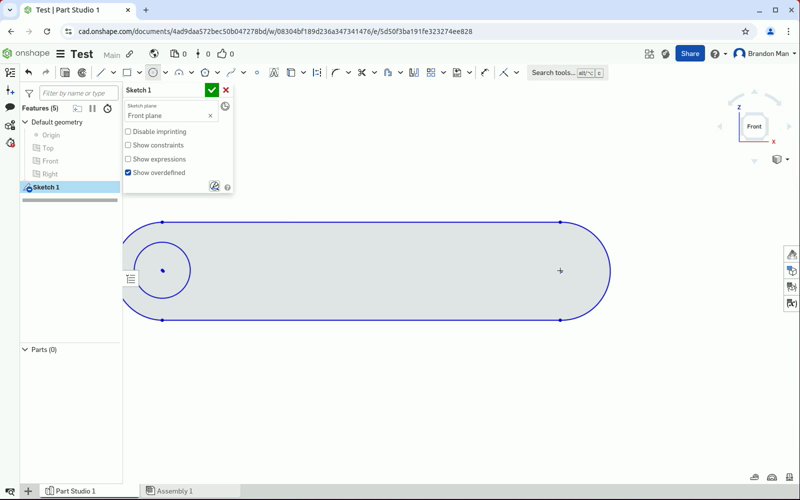
scroll(6)
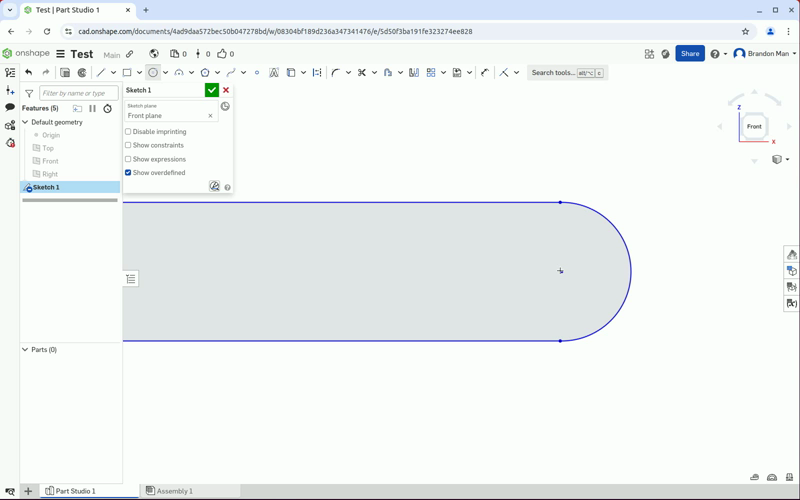
scroll(6)
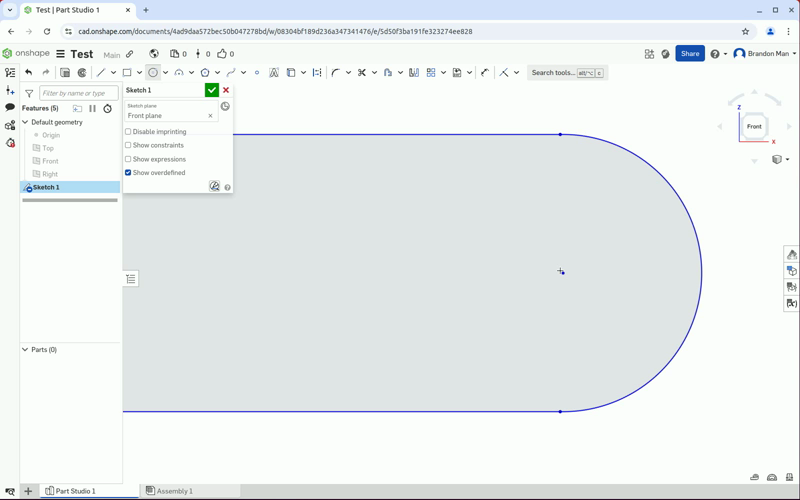
click(560, 270)
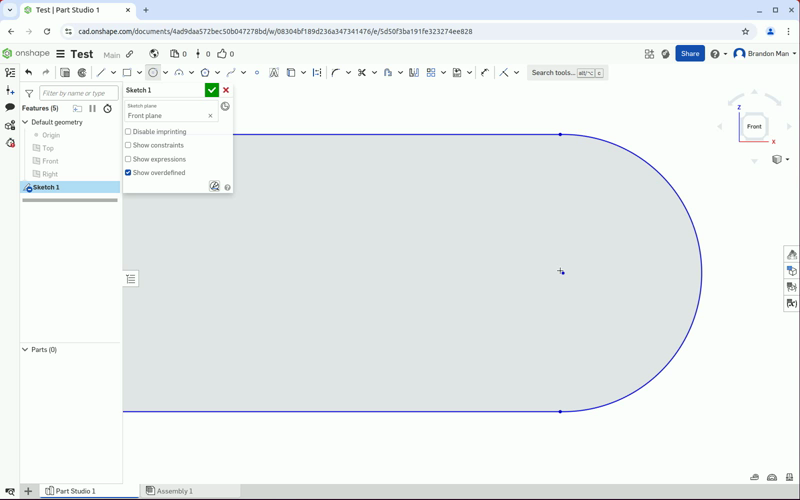
scroll(-6)
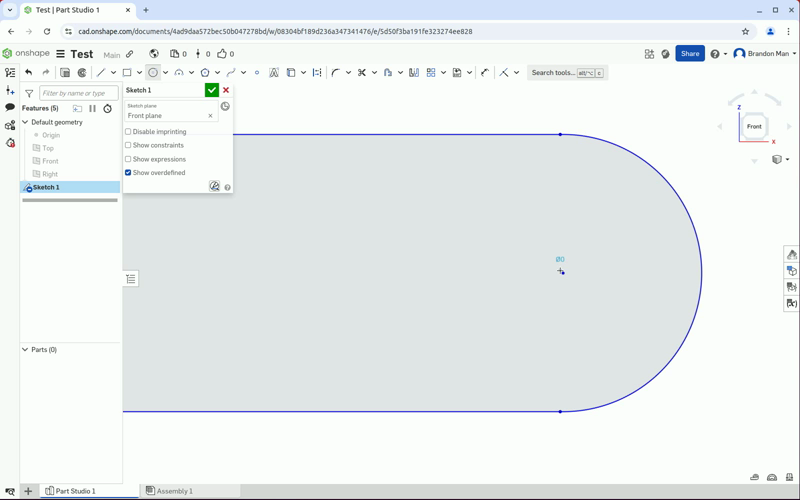
scroll(-6)
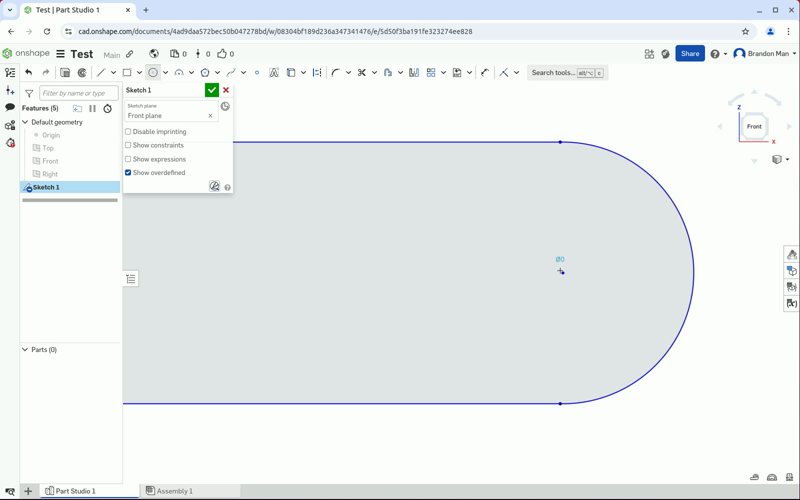
scroll(-6)
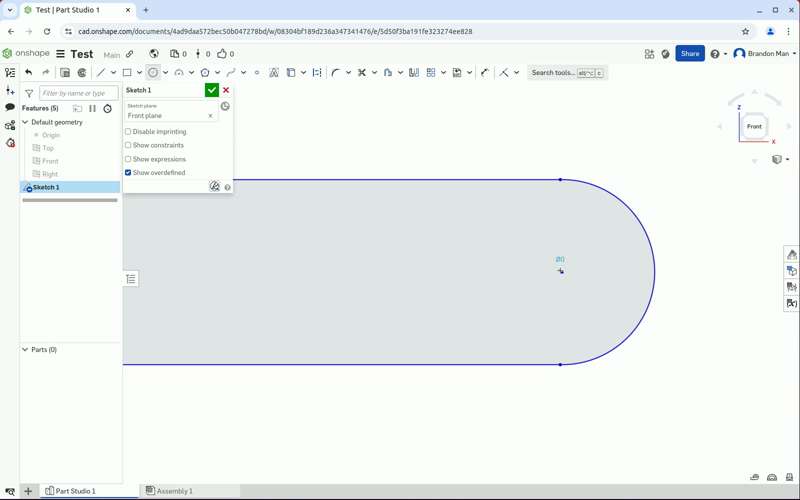
scroll(-6)
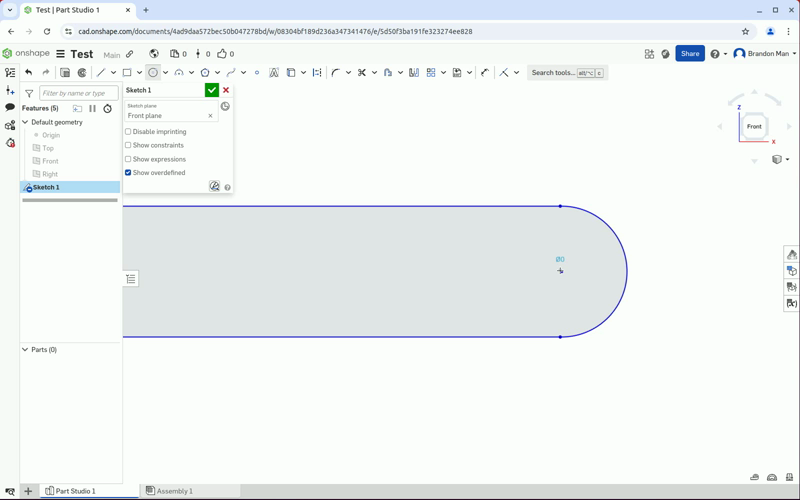
scroll(-6)
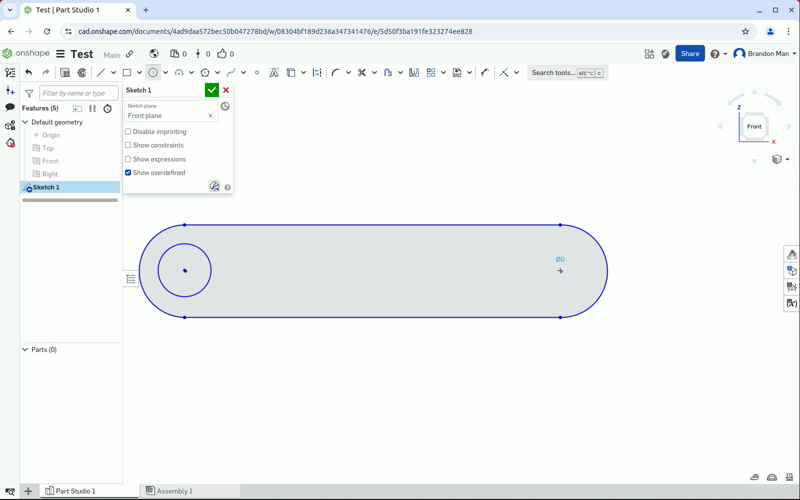
scroll(-6)
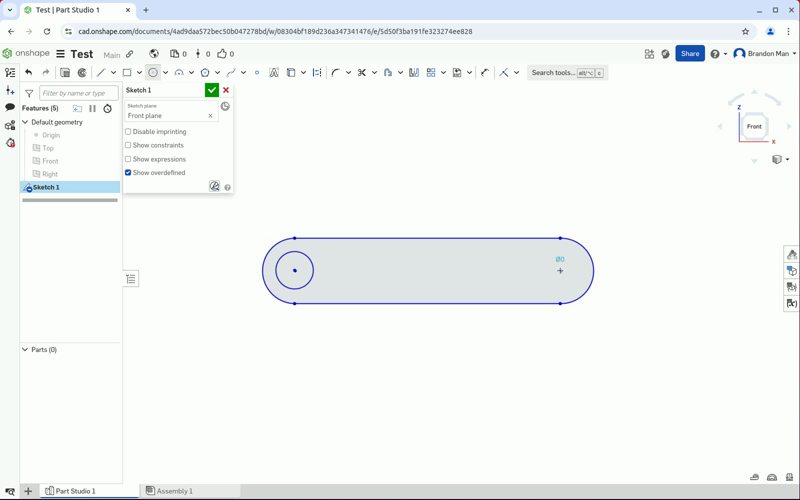
scroll(-6)
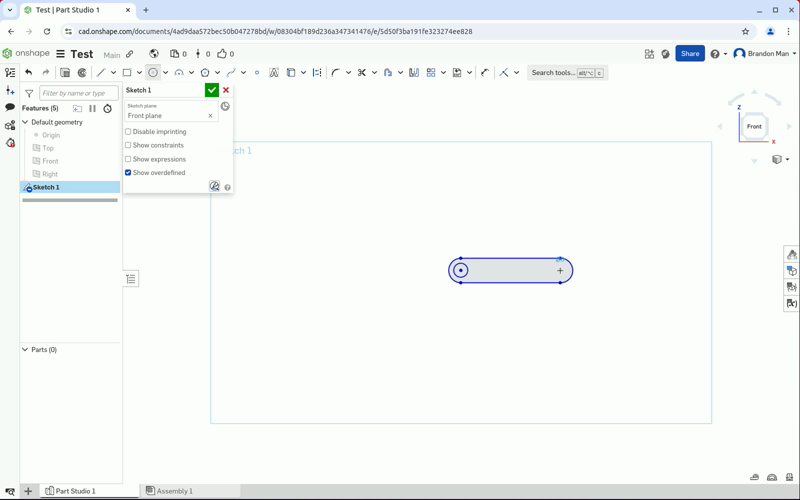
key_up(shift)
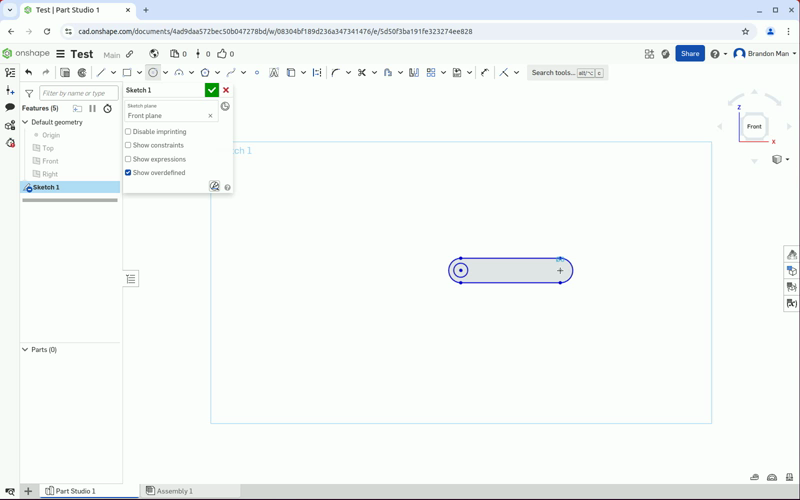
mouse_move(567, 270)
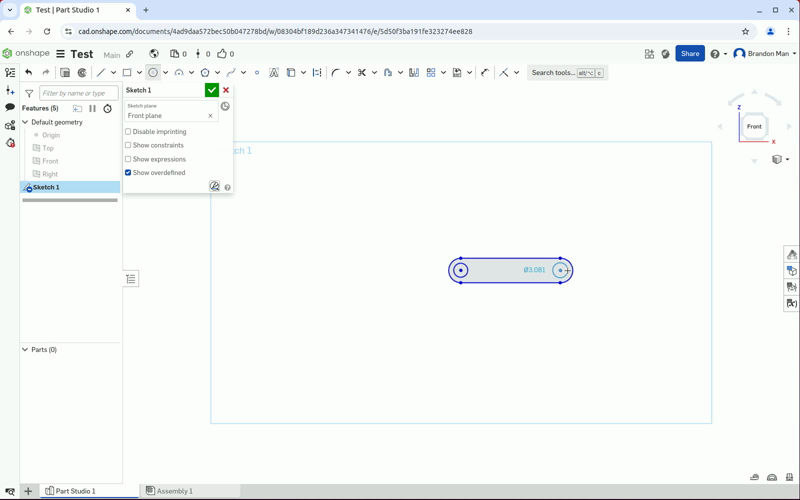
click(567, 270)
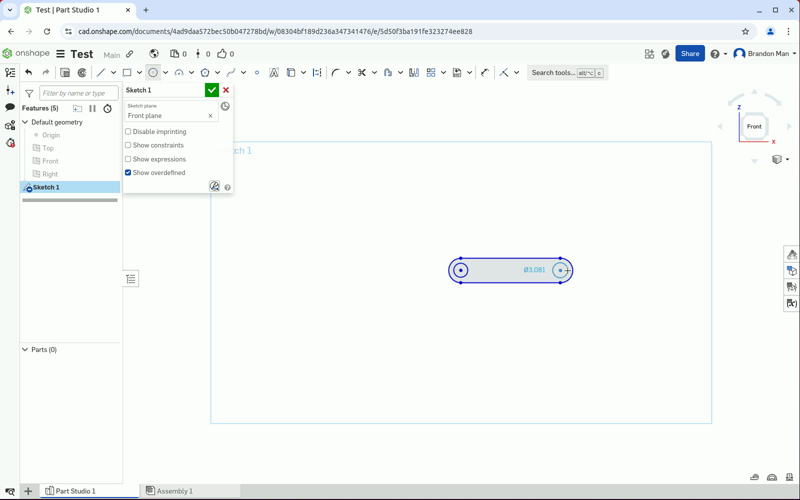
key(esc)
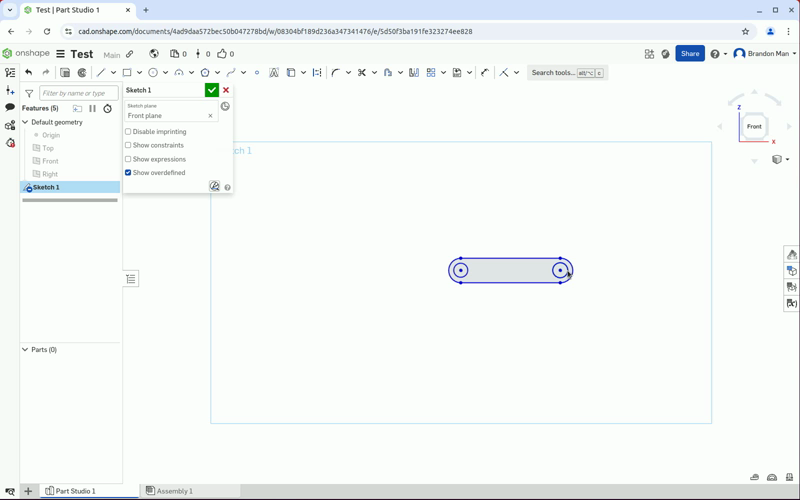
mouse_move(541, 274)
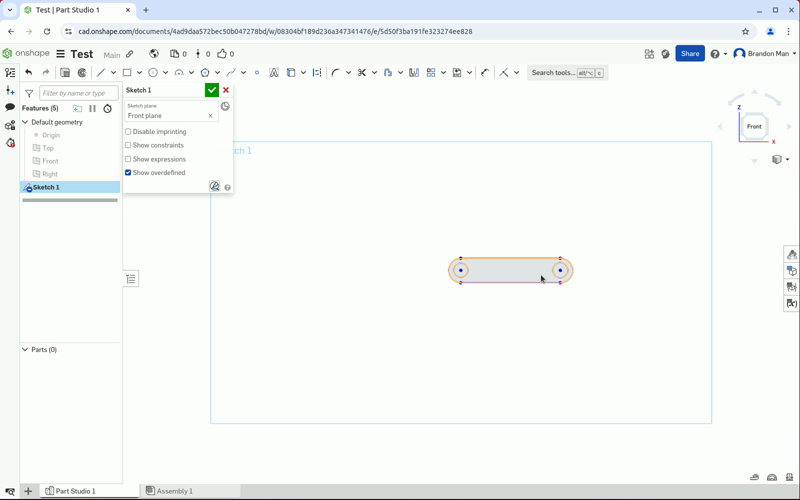
click(541, 274)
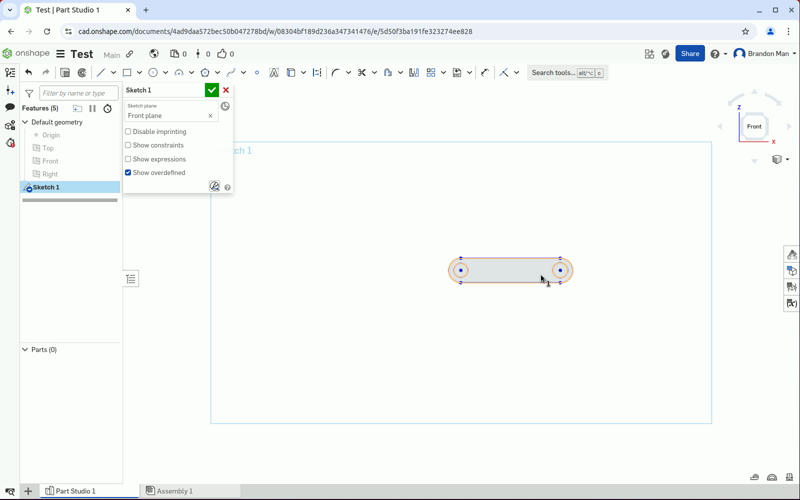
mouse_move(73, 352)
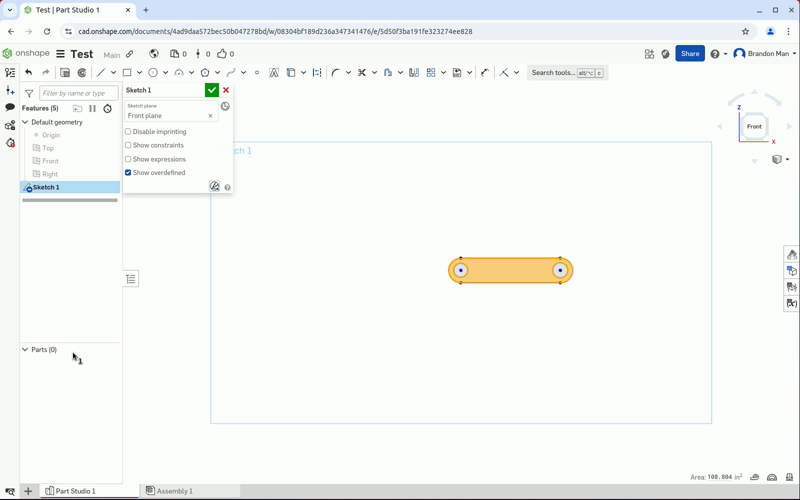
key(shift+y)
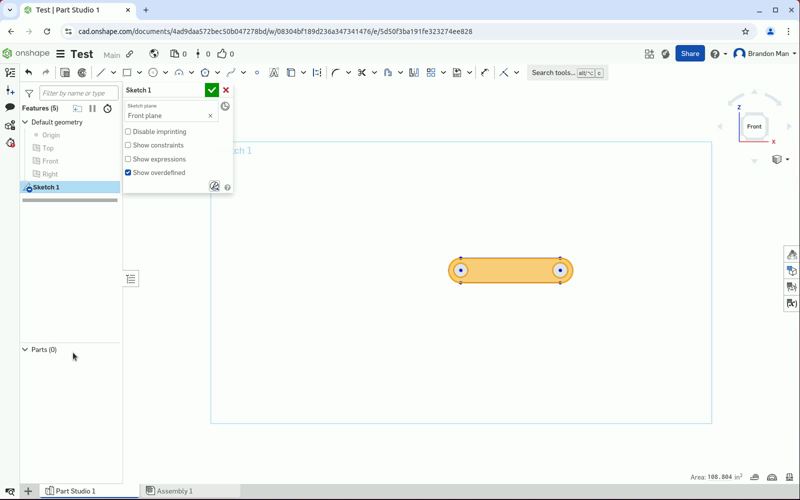
key(shift+e)
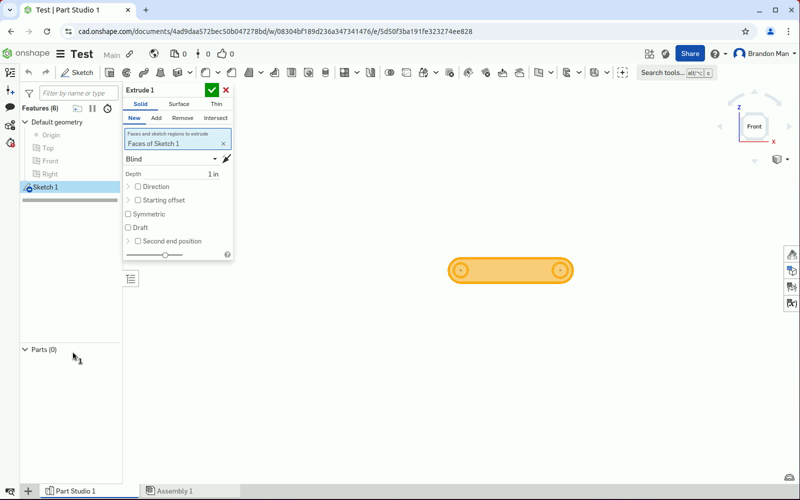
mouse_move(143, 106)
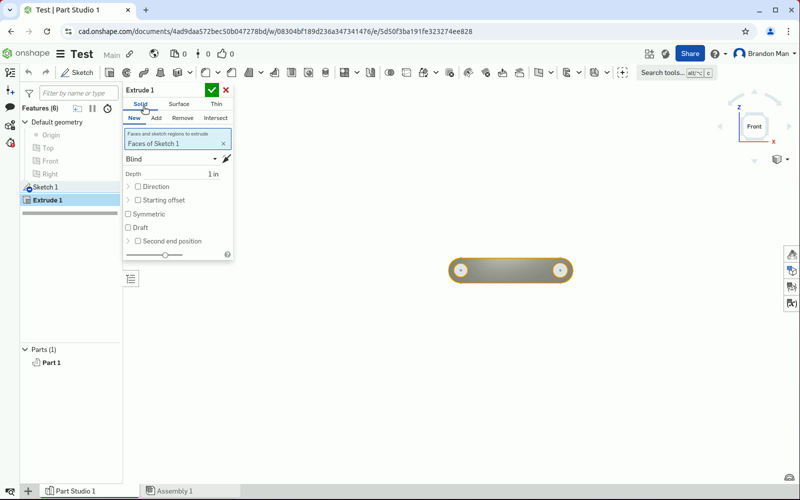
click(143, 106)
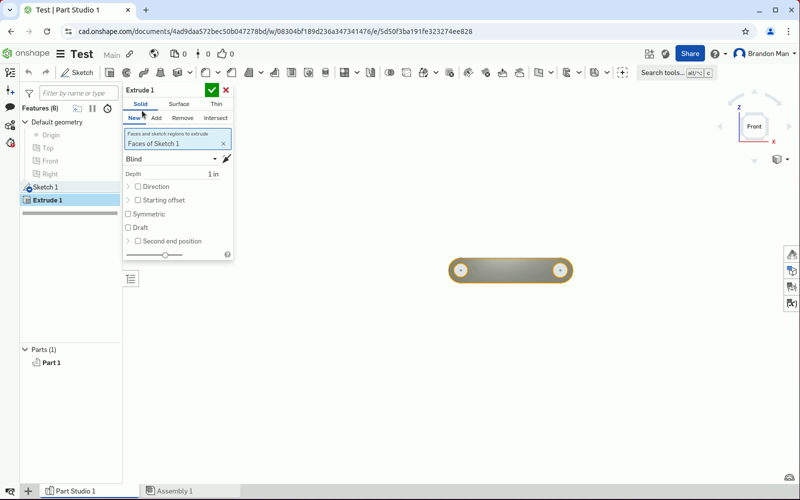
mouse_move(137, 120)
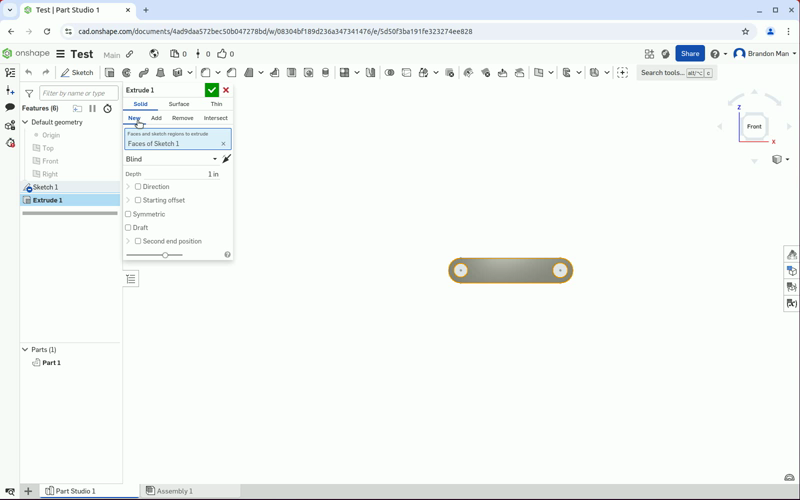
click(137, 120)
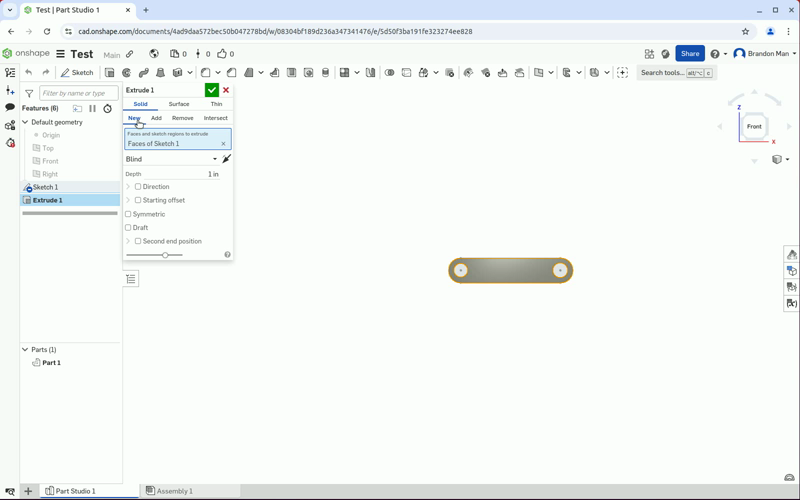
key(tab, 4)
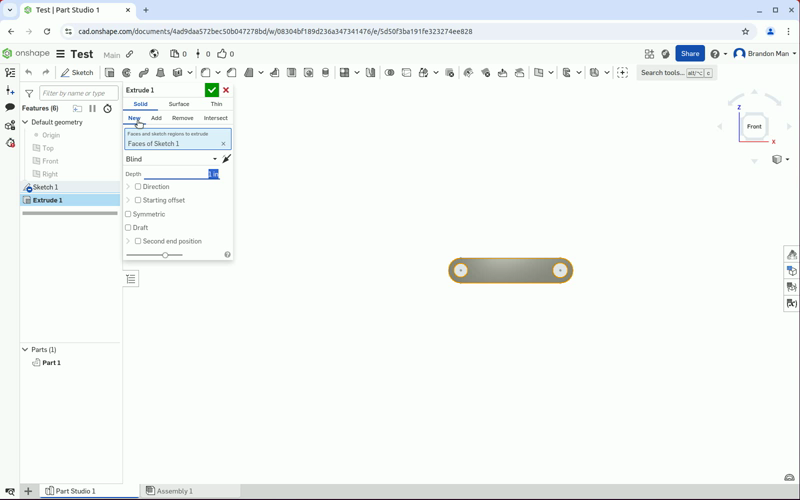
text(1.685)
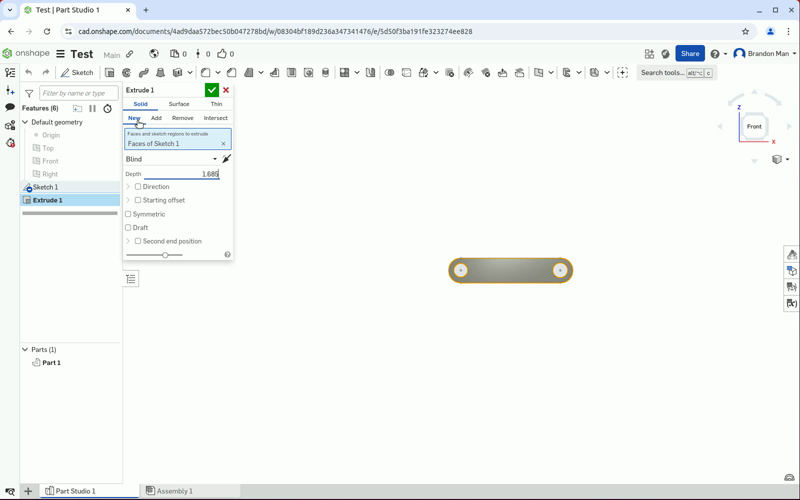
key(enter)
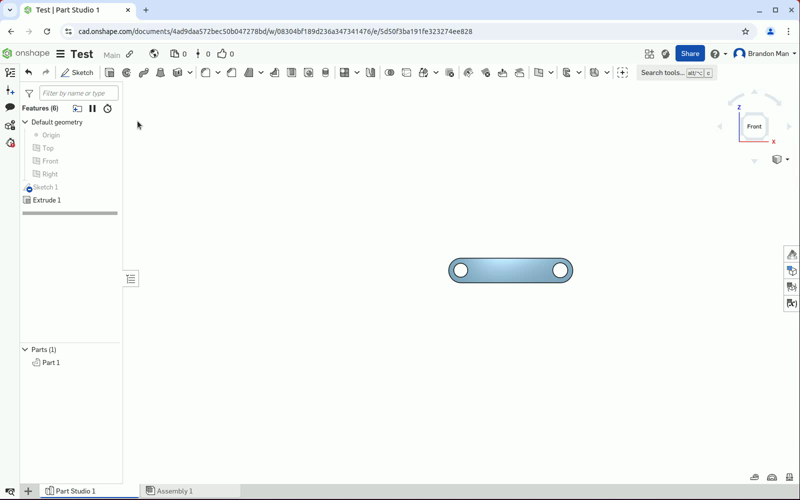
key(shift+h)
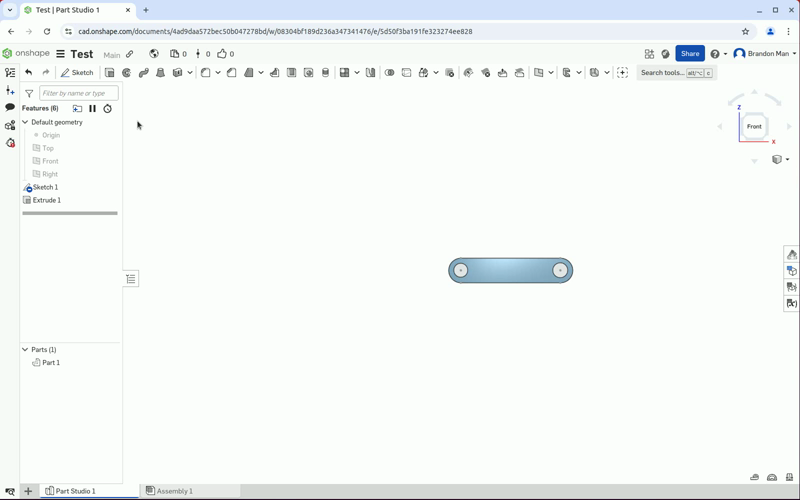
key(shift+h)
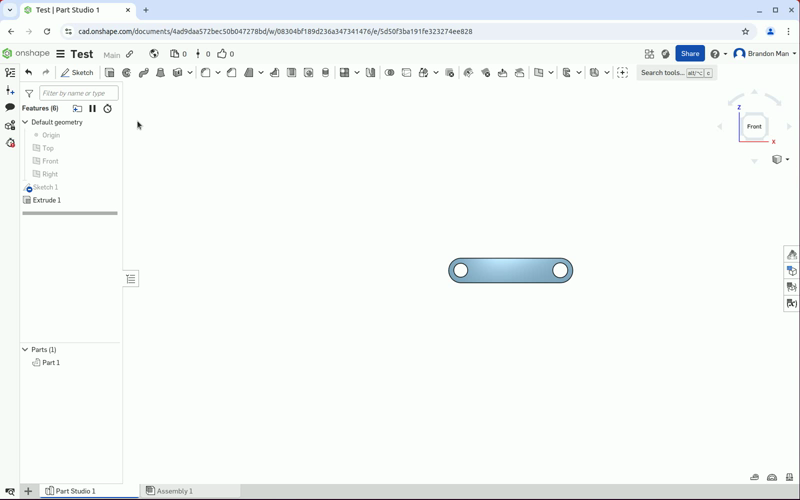
mouse_move(73, 189)
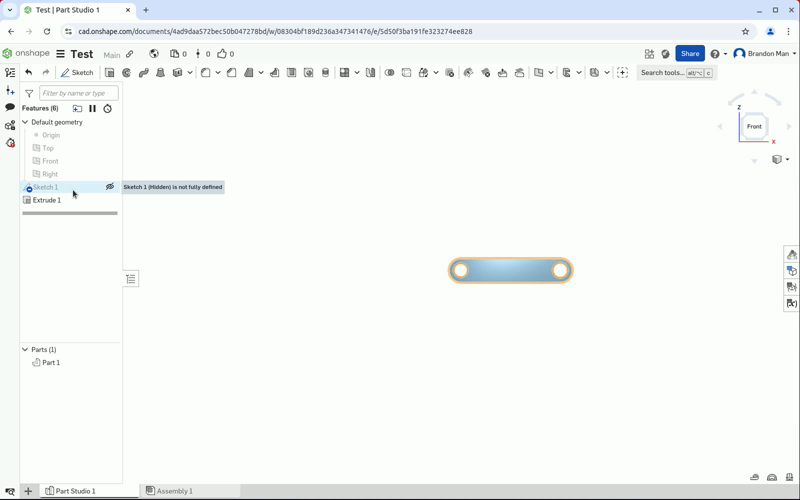
click(73, 189)
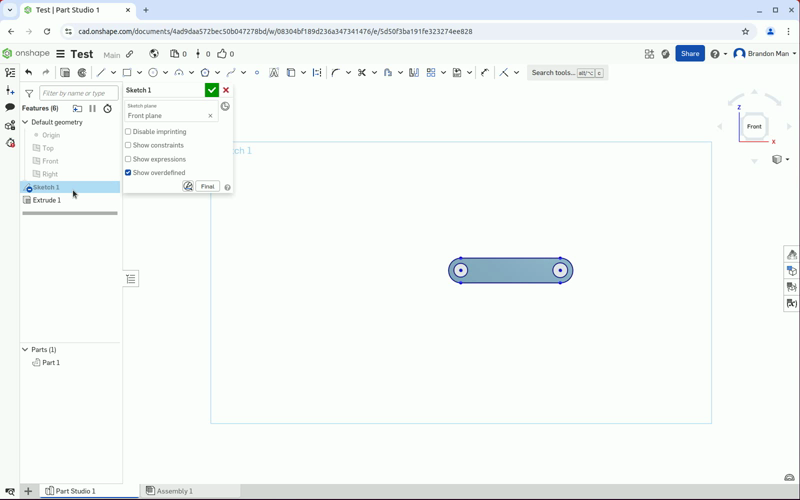
mouse_move(229, 92)
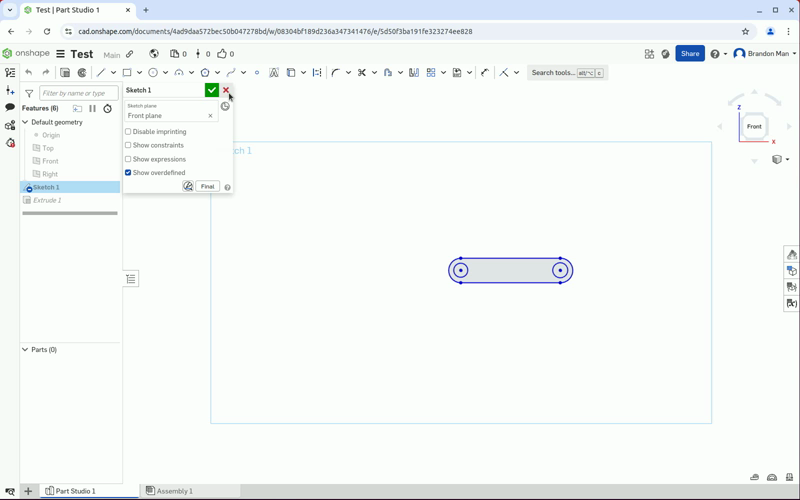
click(229, 92)
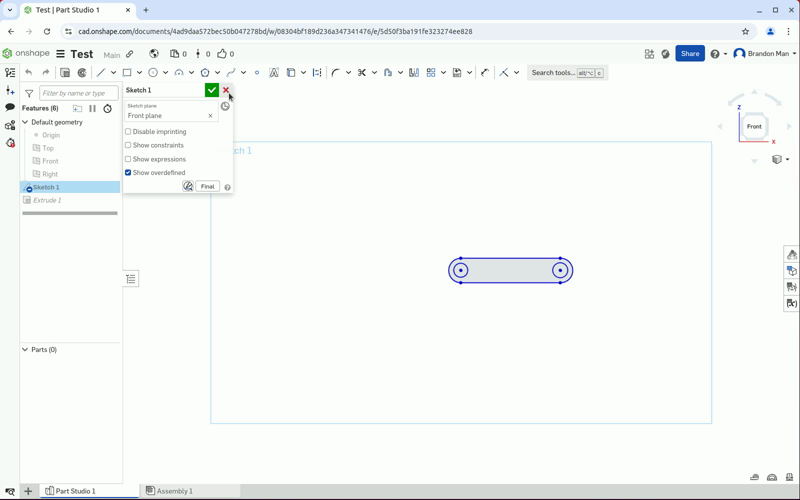
key(shift+s)
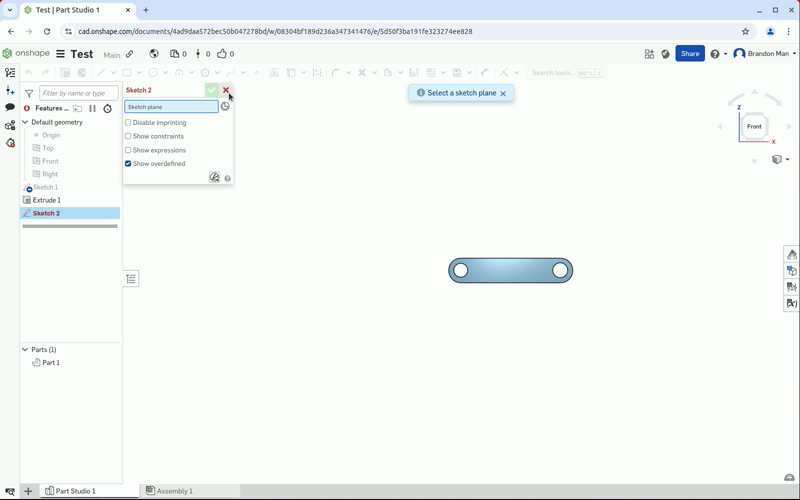
mouse_move(73, 163)
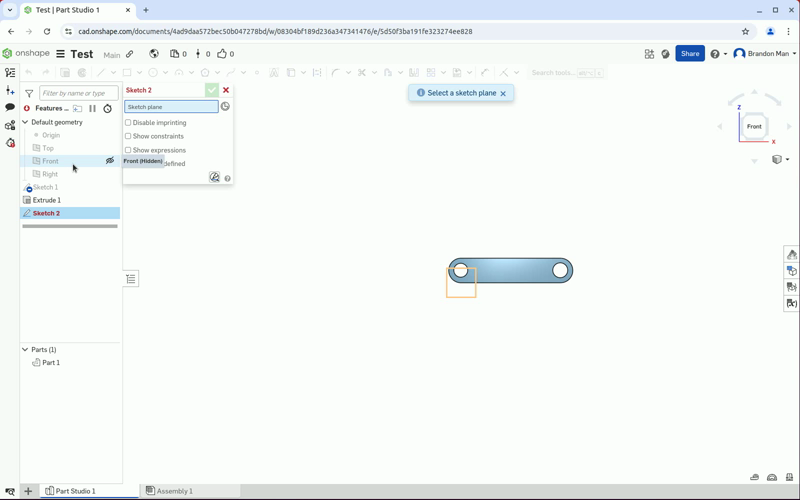
click(73, 163)
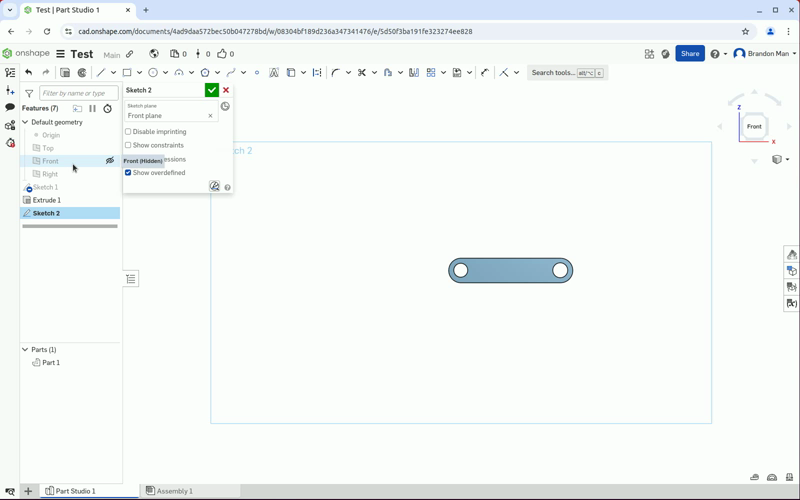
mouse_move(73, 352)
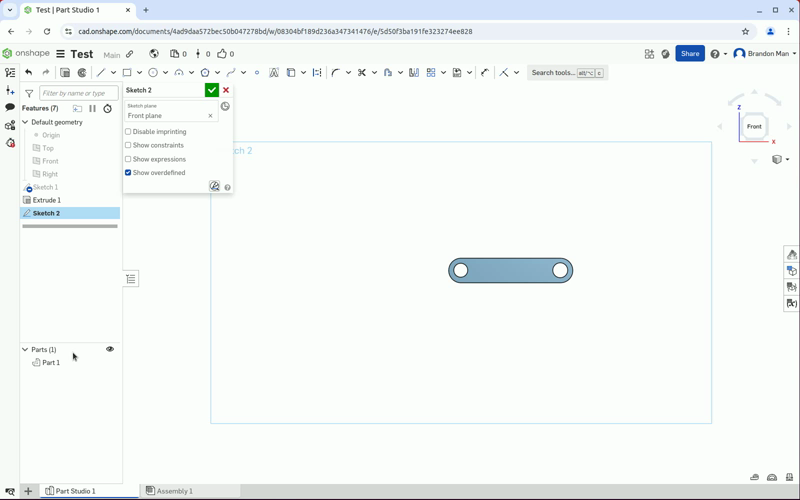
key(y)
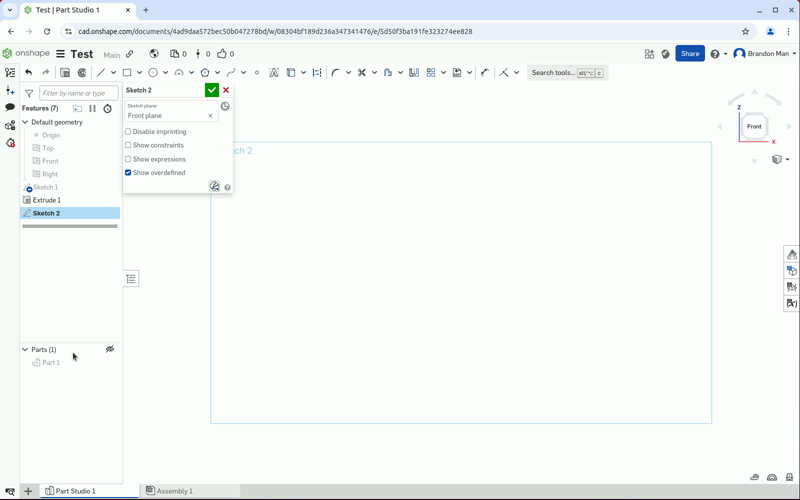
key(c)
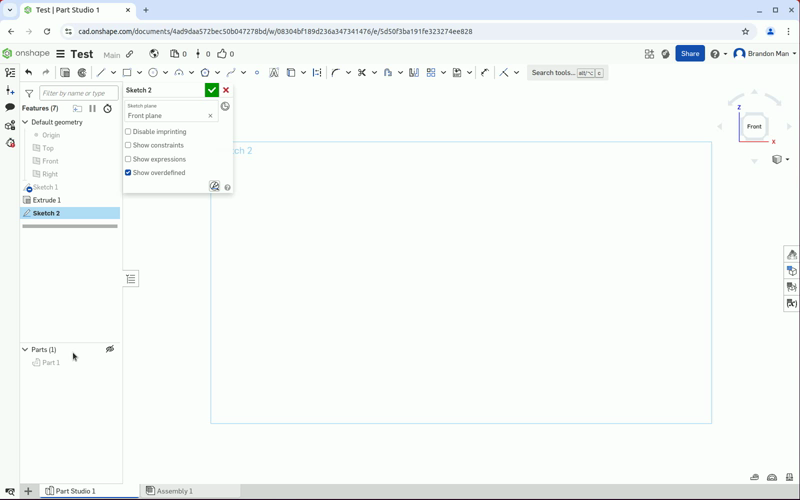
key_down(shift)
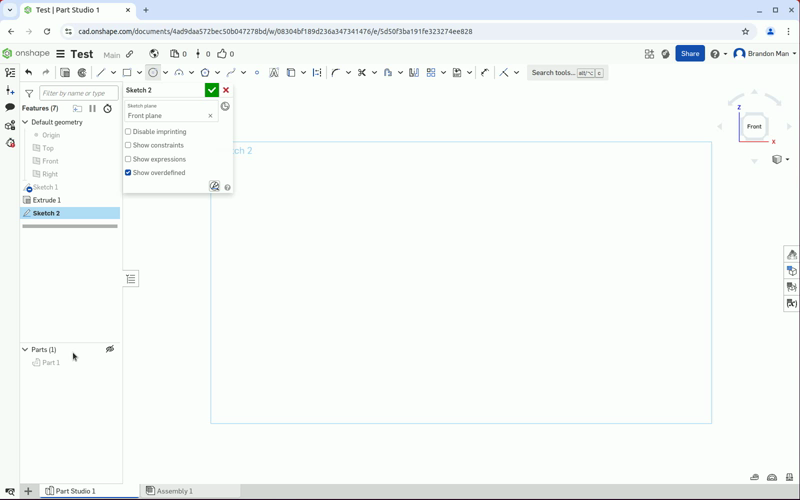
mouse_move(461, 270)
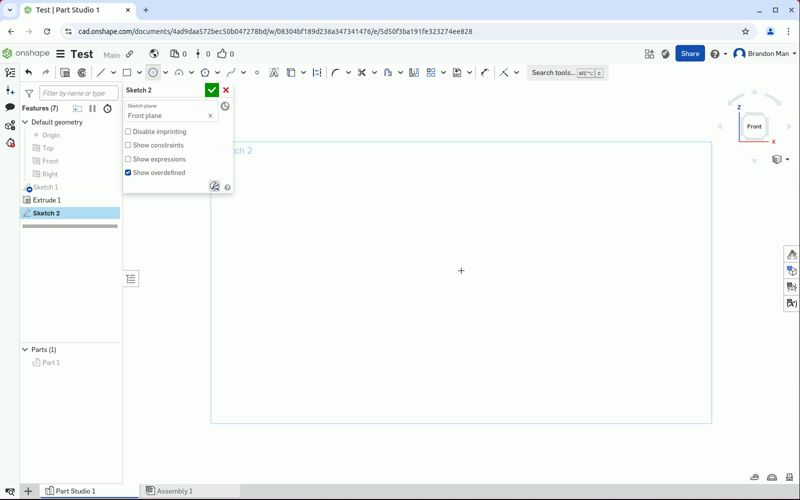
click(461, 270)
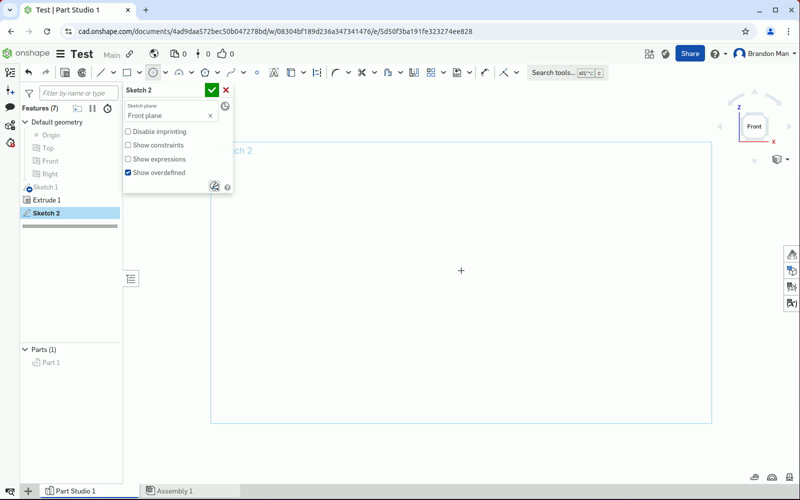
key_up(shift)
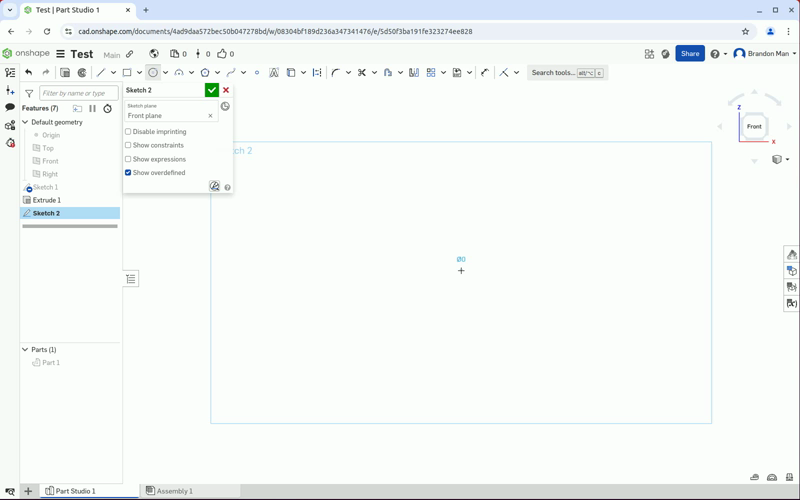
mouse_move(465, 270)
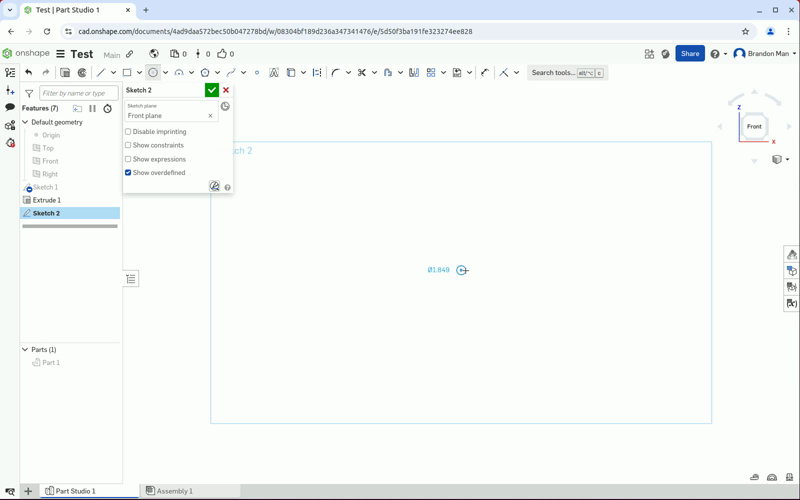
click(465, 270)
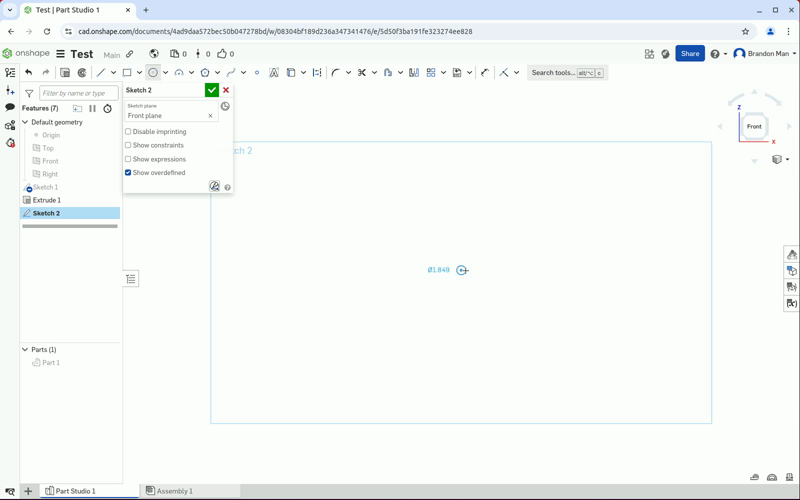
key(esc)
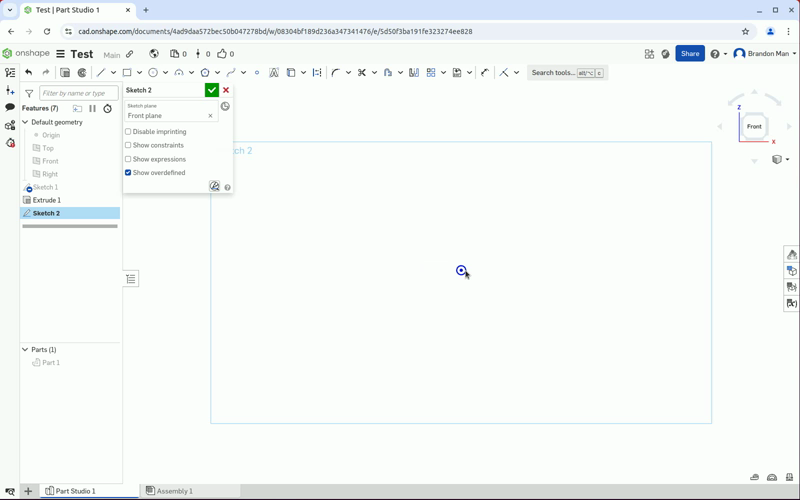
mouse_move(462, 272)
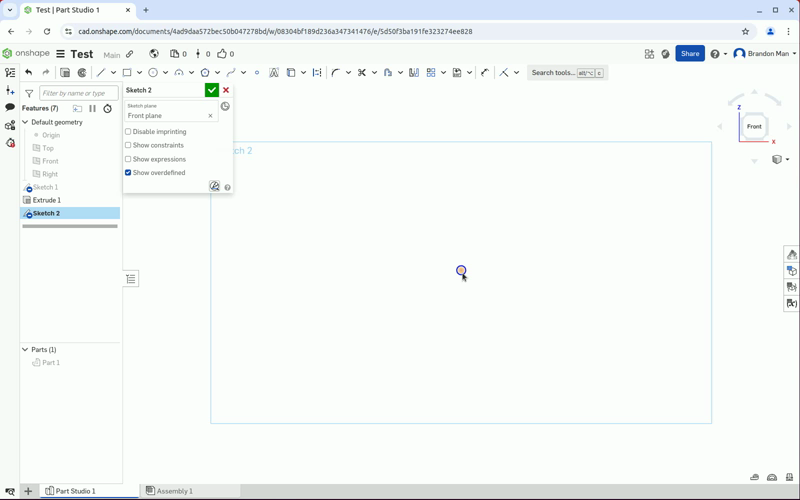
scroll(6)
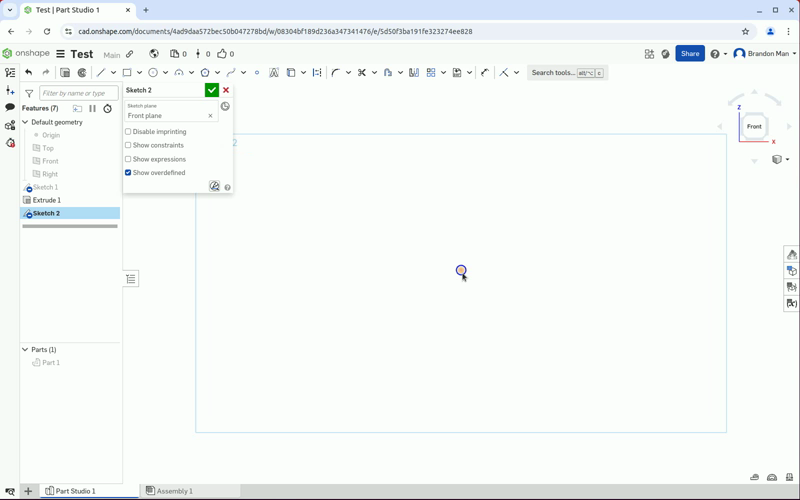
scroll(6)
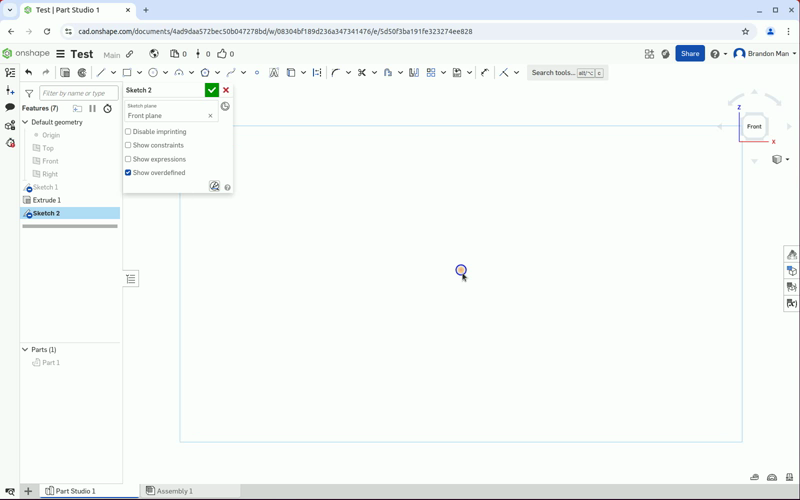
scroll(6)
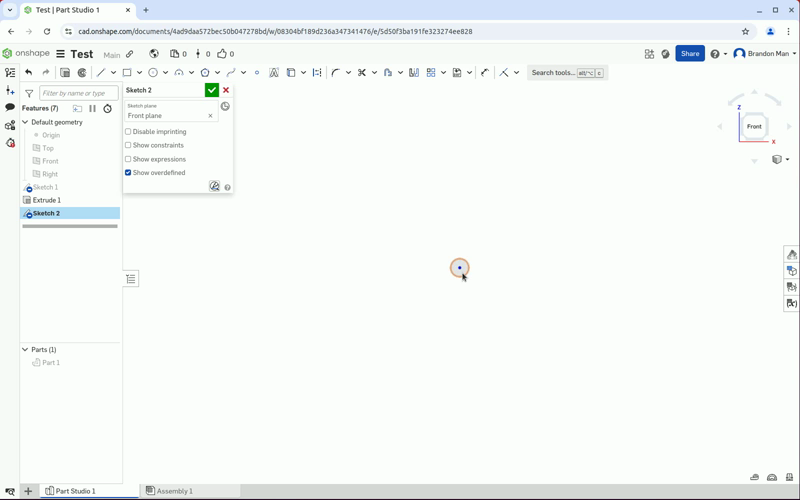
scroll(6)
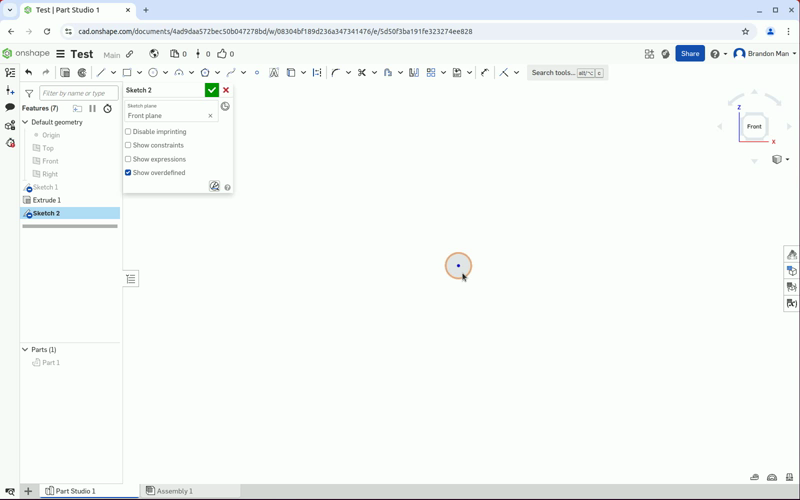
scroll(6)
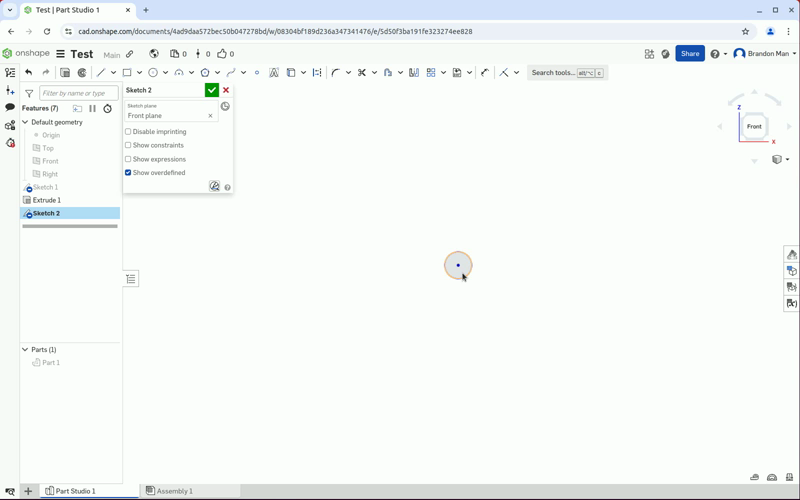
scroll(6)
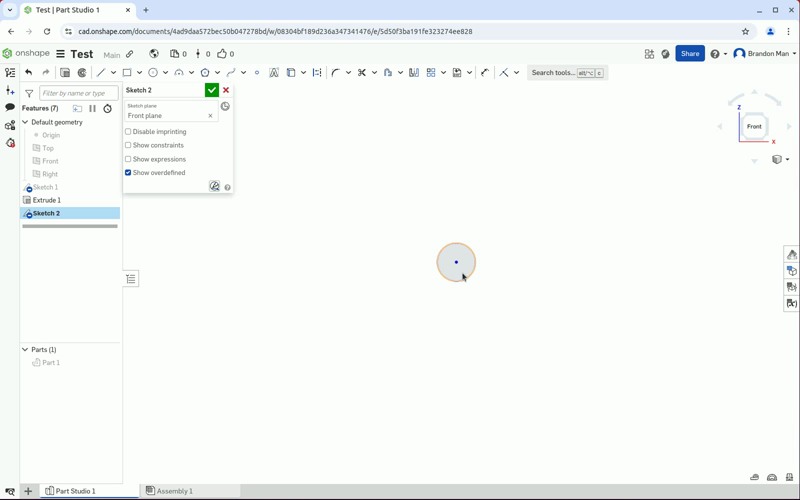
scroll(6)
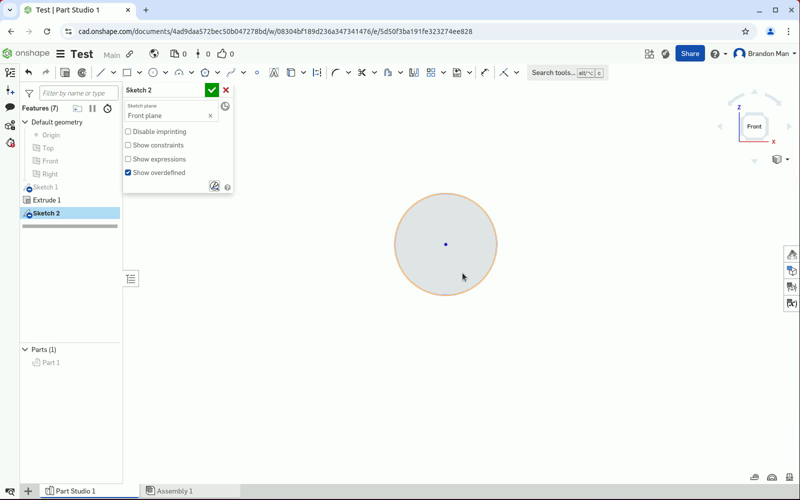
click(462, 272)
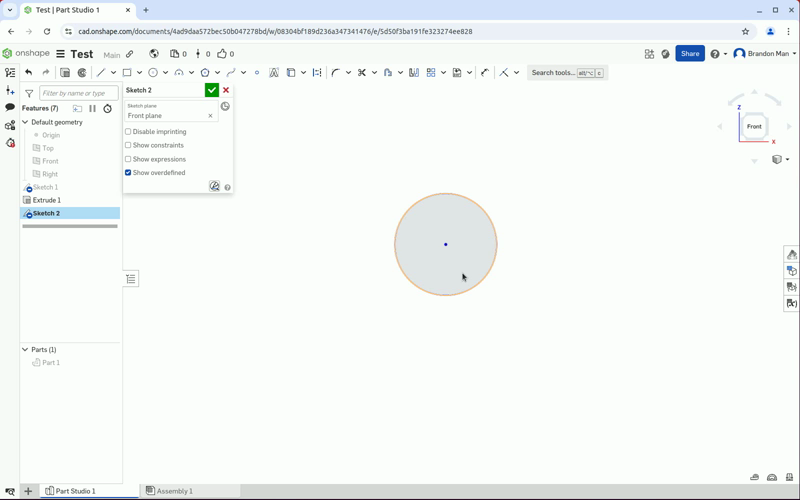
scroll(-6)
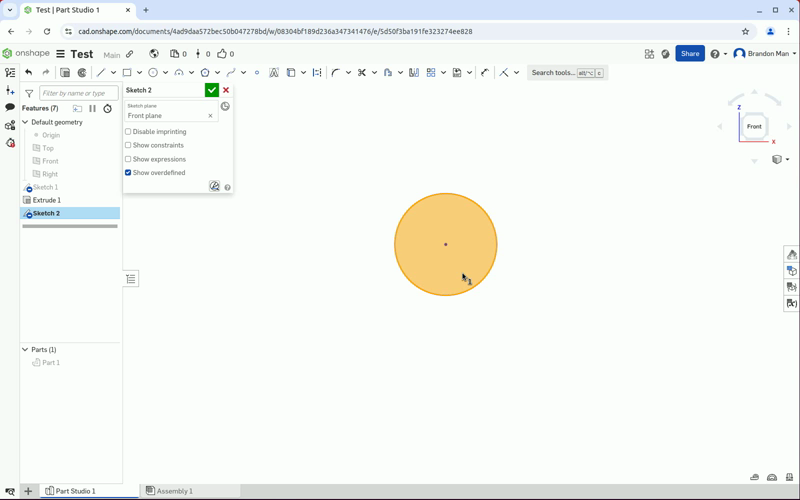
scroll(-6)
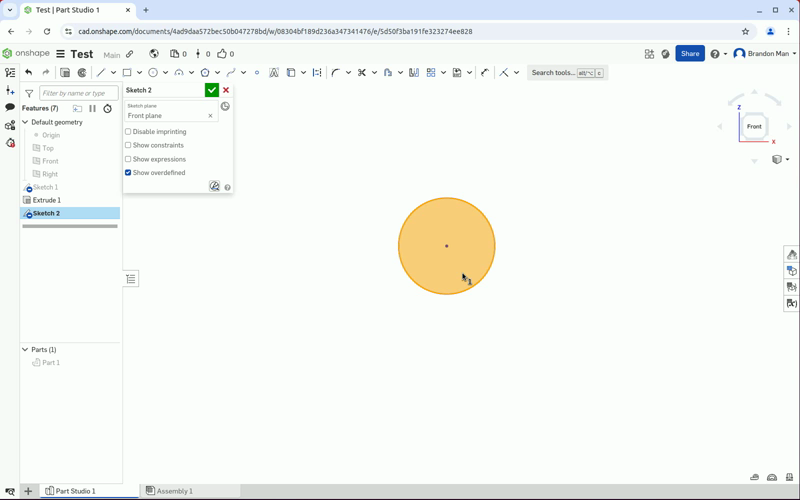
scroll(-6)
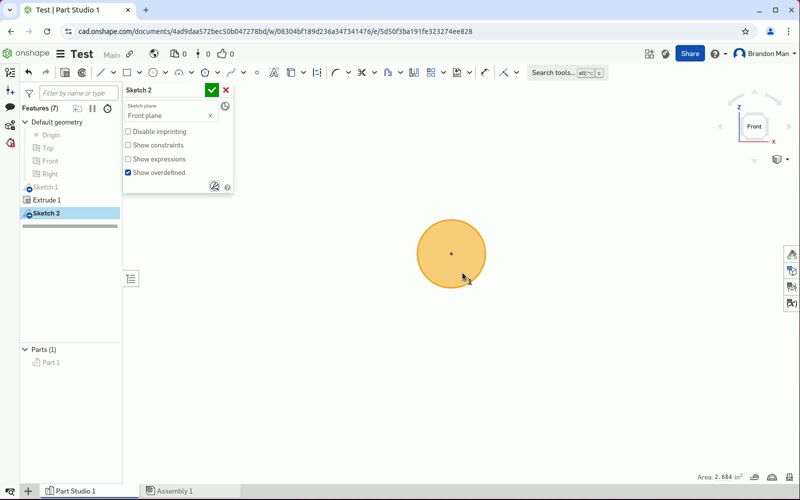
scroll(-6)
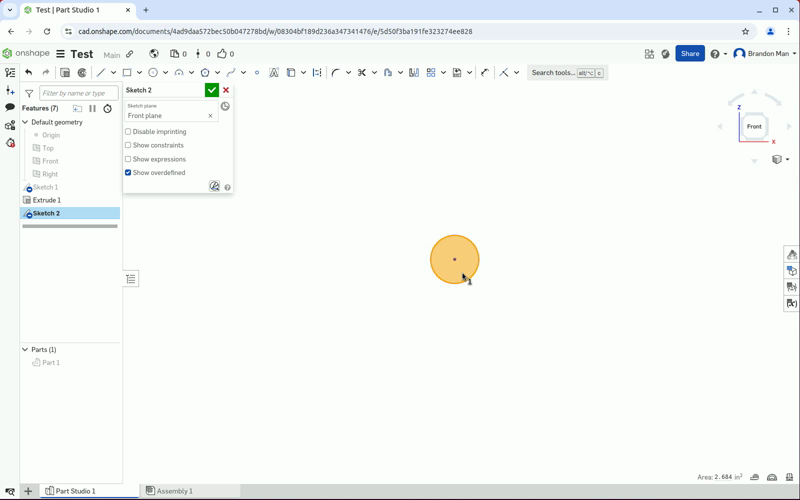
scroll(-6)
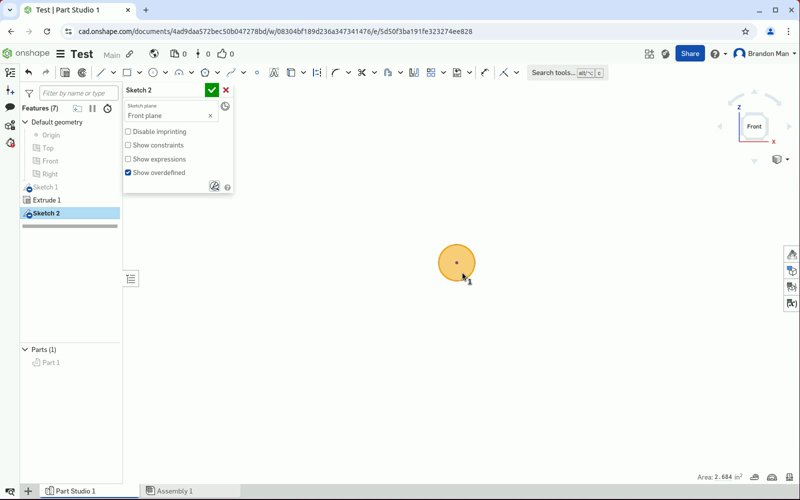
scroll(-6)
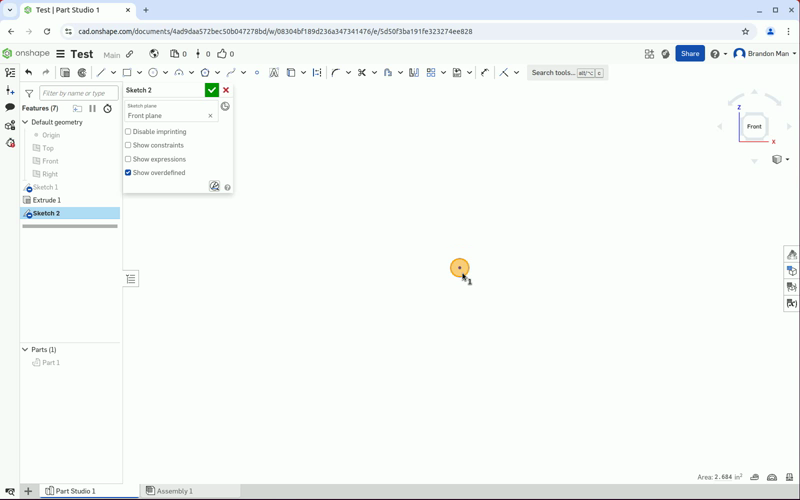
scroll(-6)
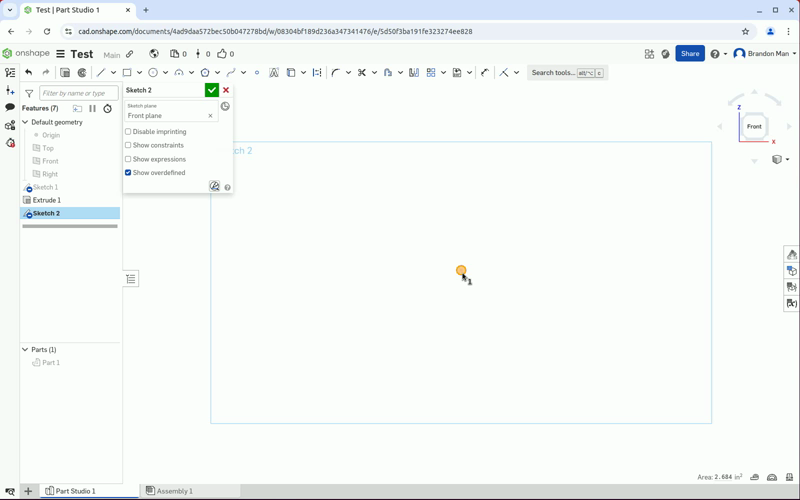
mouse_move(73, 352)
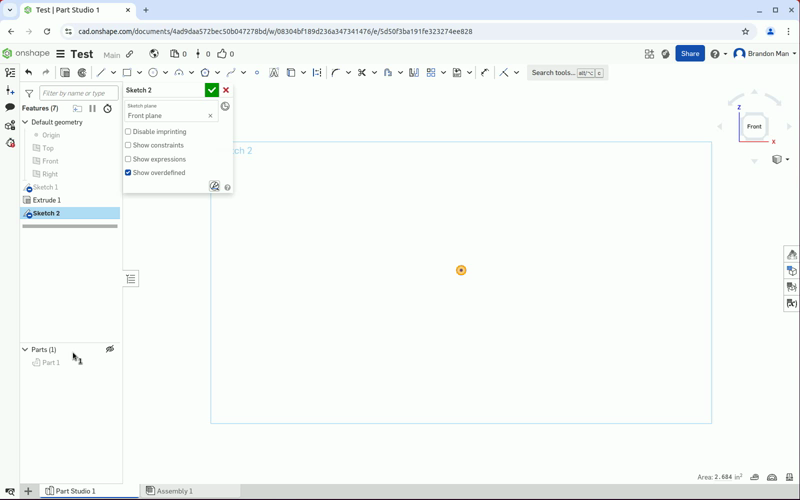
key(shift+y)
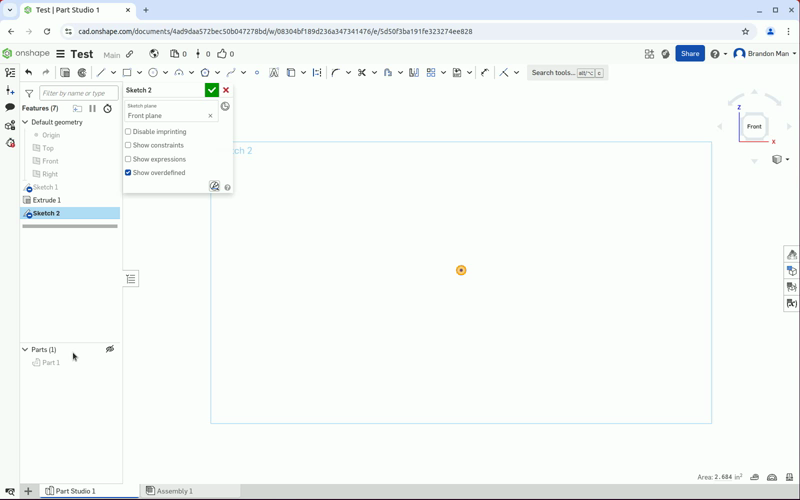
key(shift+e)
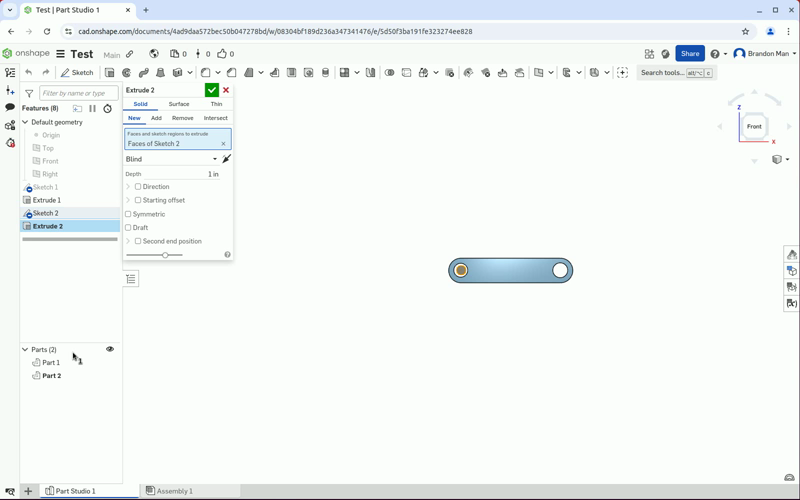
mouse_move(143, 106)
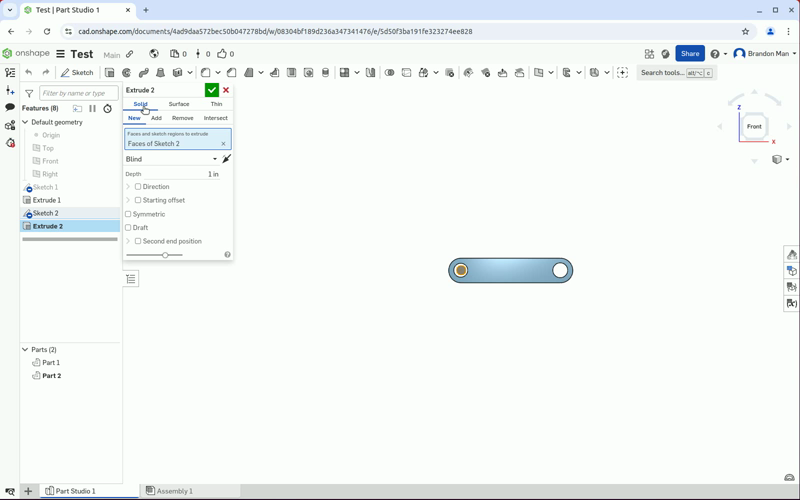
click(143, 106)
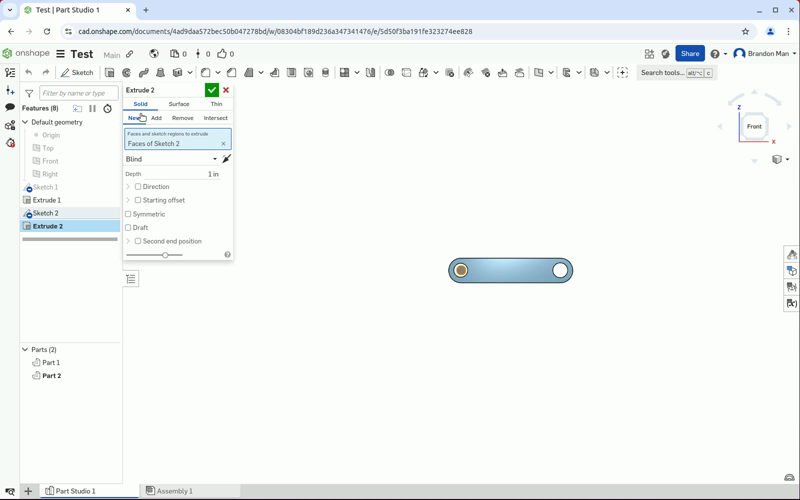
mouse_move(137, 120)
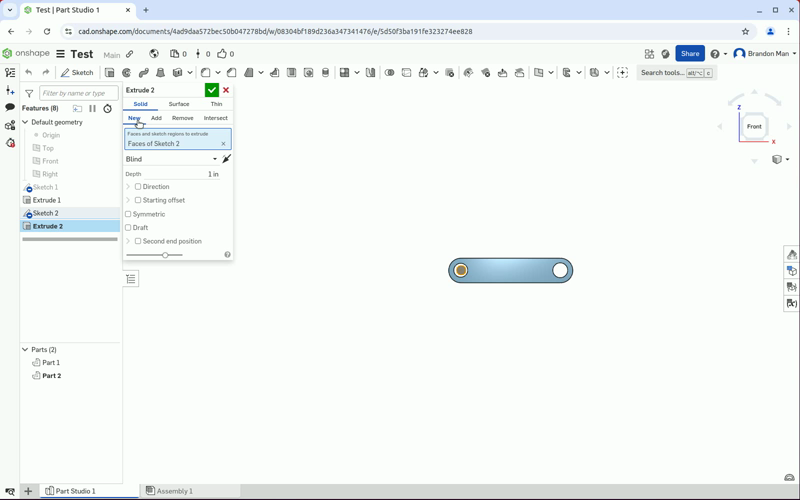
click(137, 120)
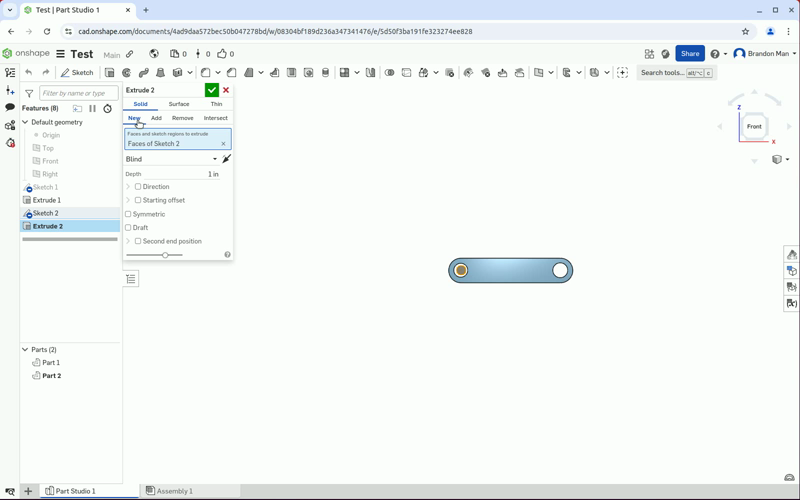
key(tab, 4)
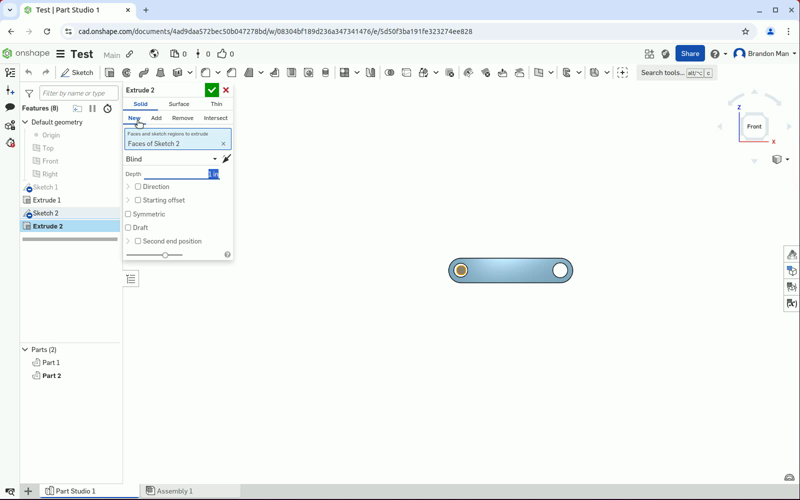
text(1.685)
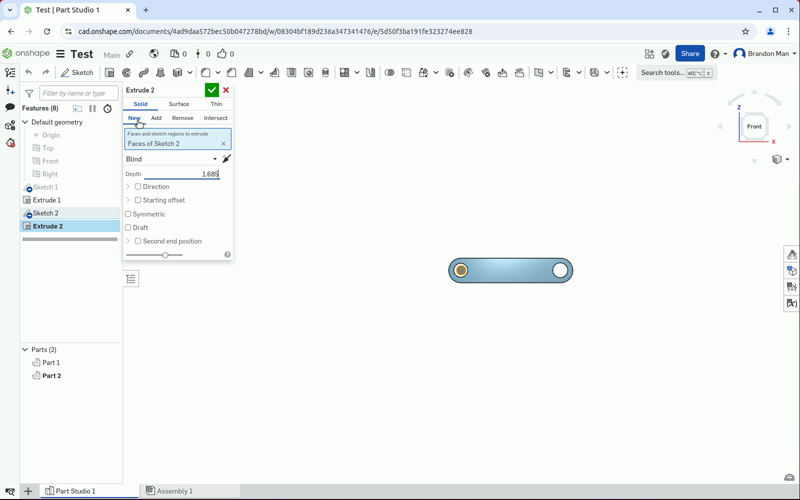
key(enter)
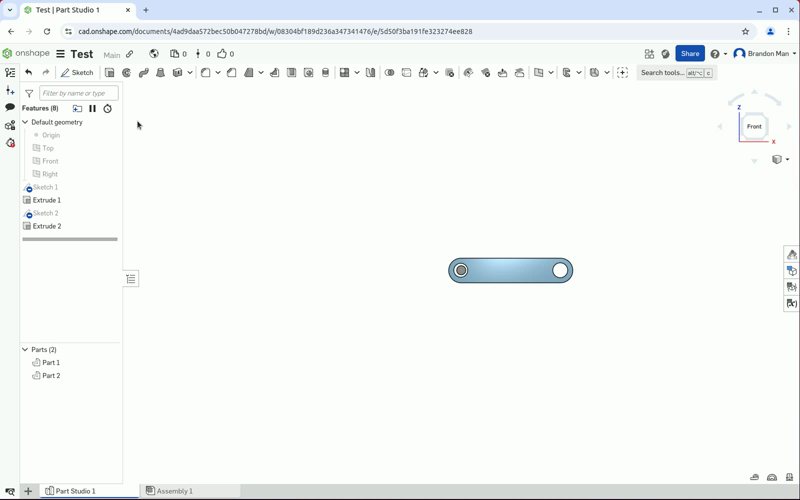
key(shift+h)
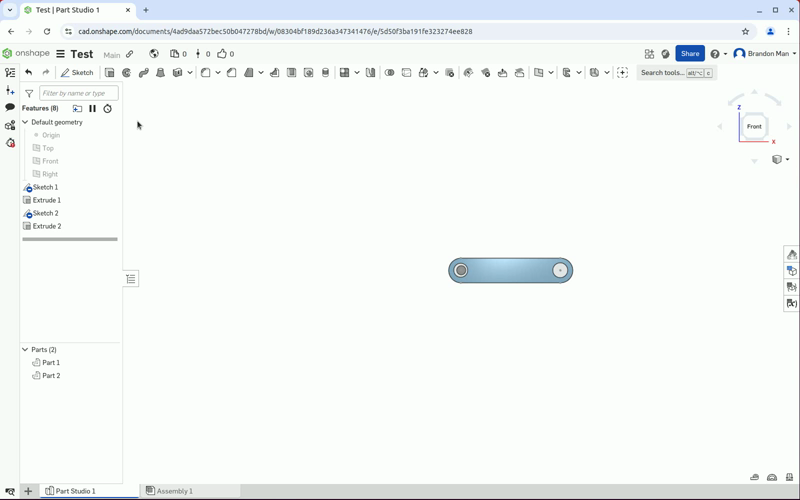
key(shift+h)
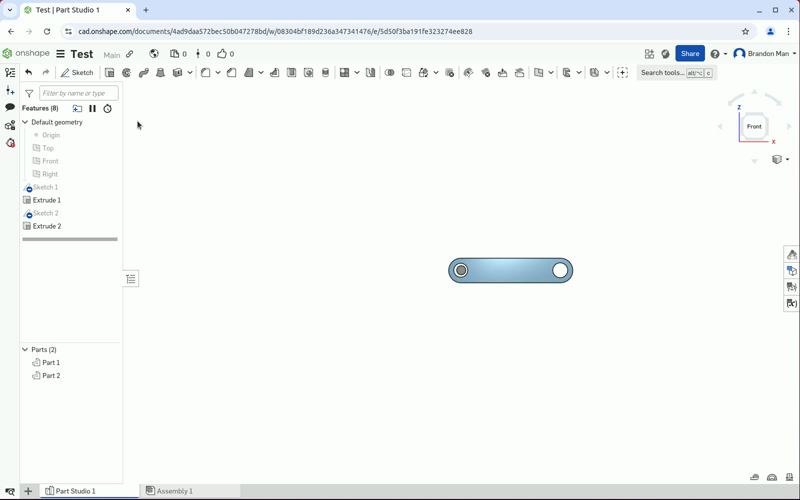
mouse_move(73, 189)
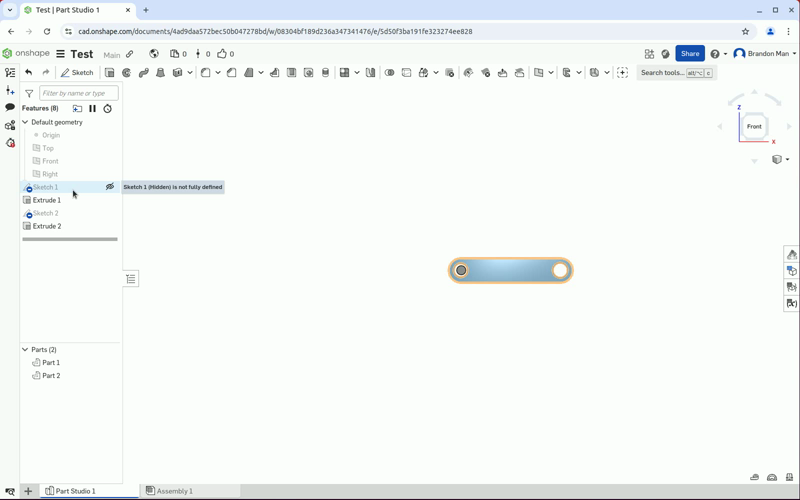
click(73, 189)
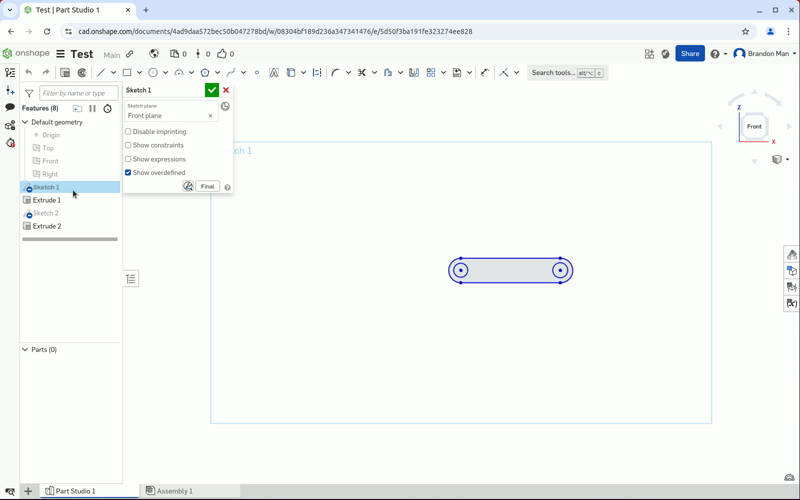
mouse_move(229, 92)
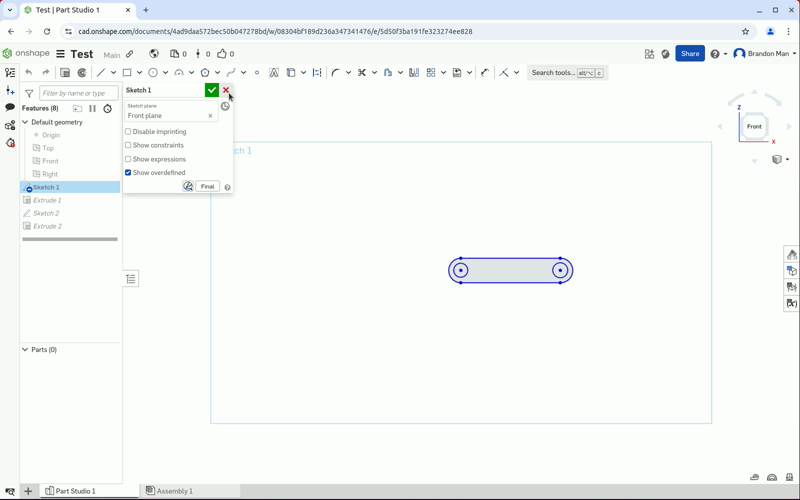
click(229, 92)
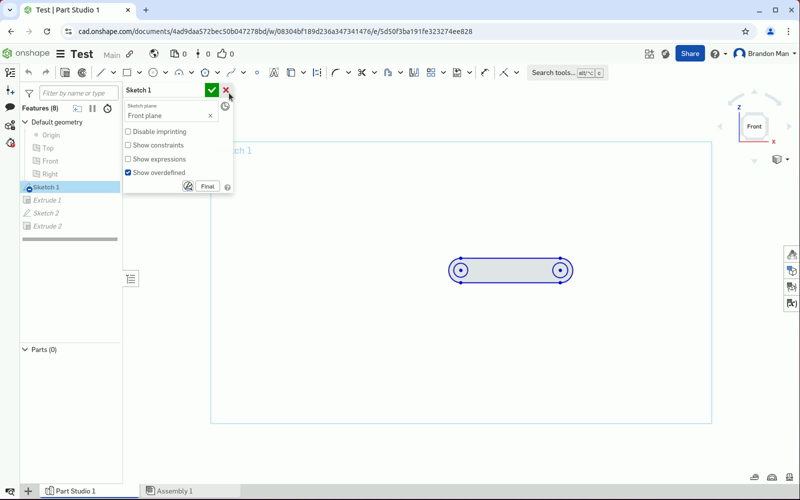
key(shift+s)
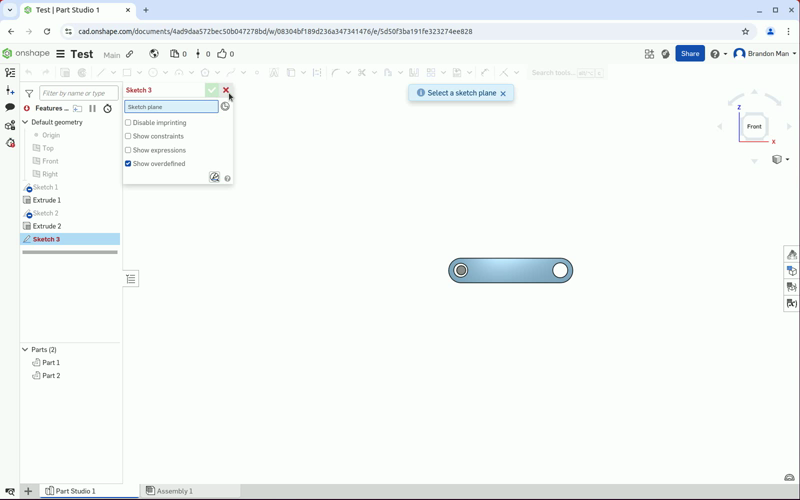
mouse_move(73, 163)
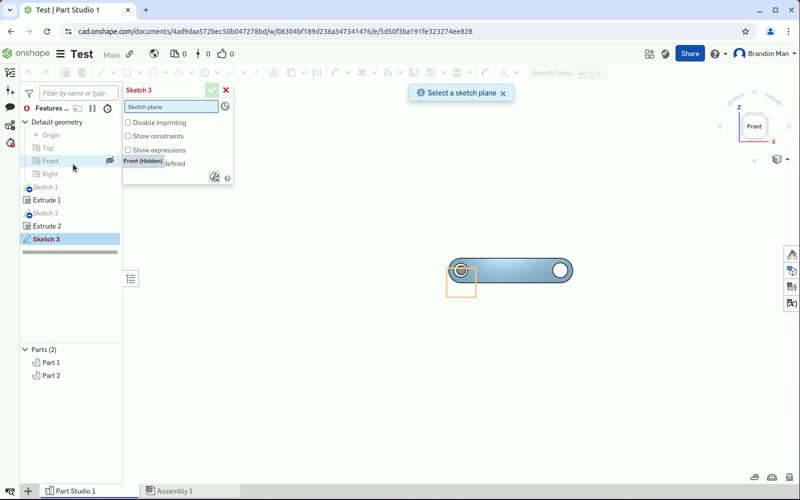
click(73, 163)
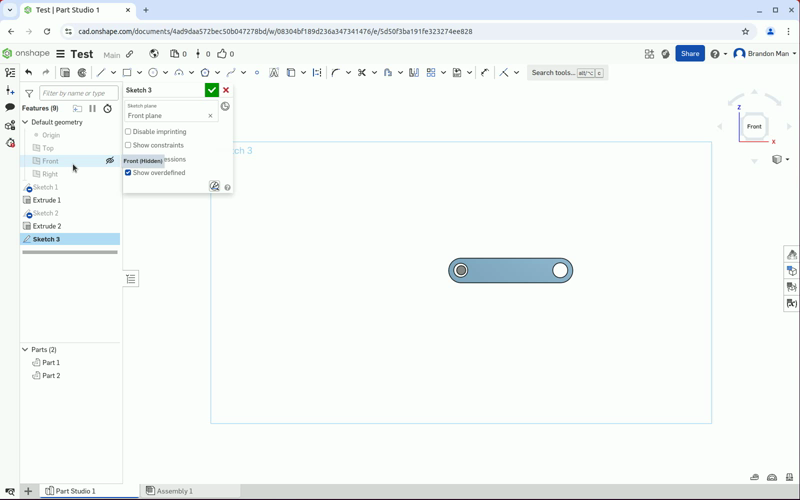
mouse_move(73, 352)
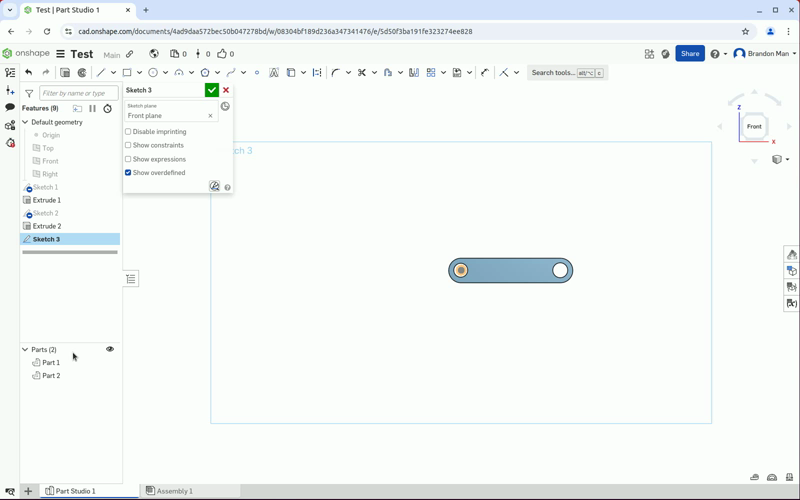
key(y)
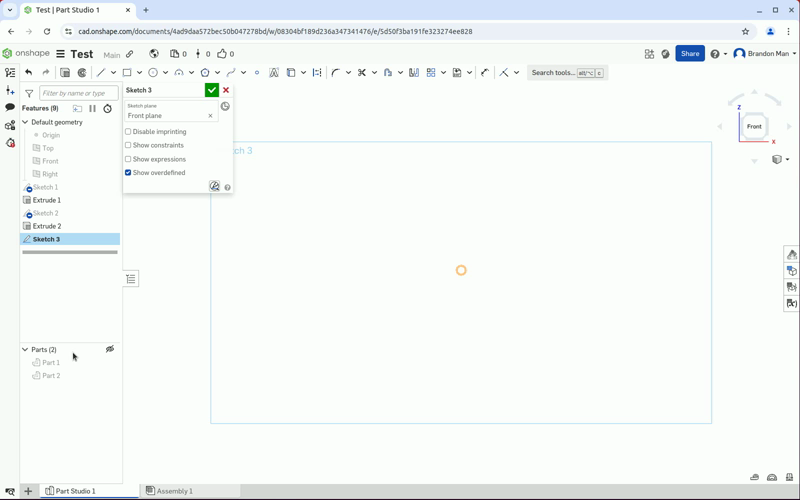
key(c)
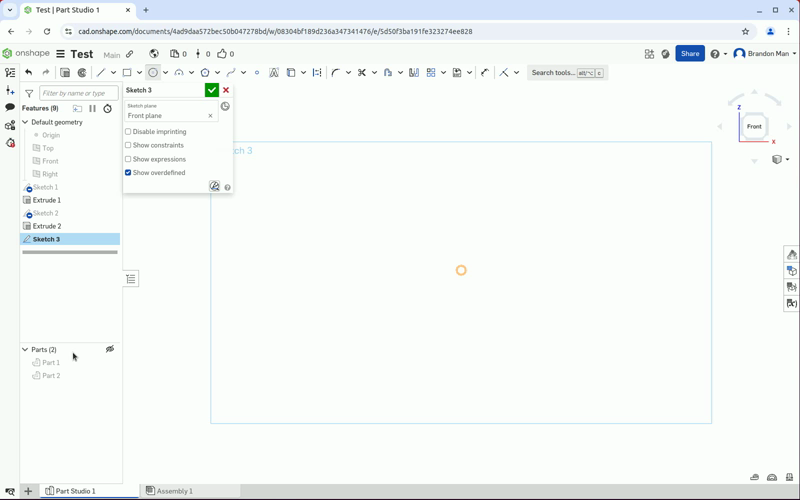
key_down(shift)
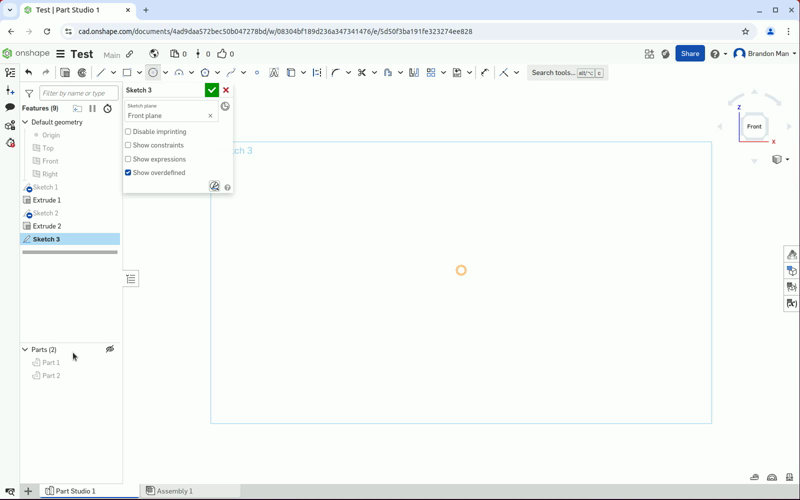
mouse_move(561, 270)
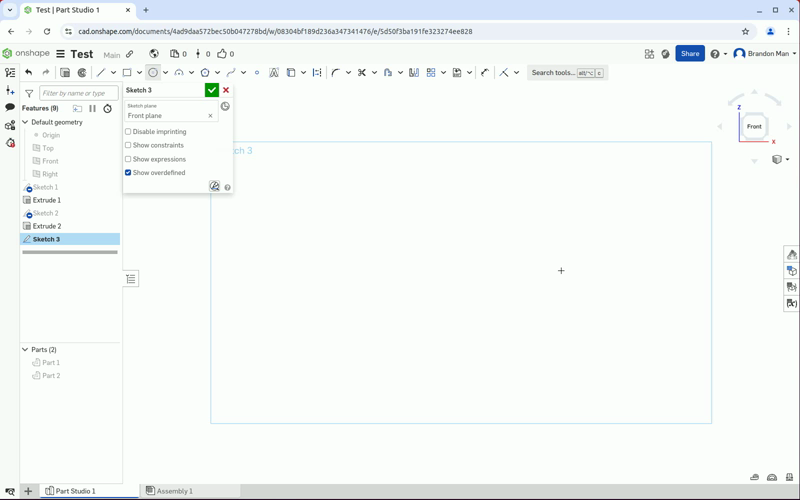
click(561, 270)
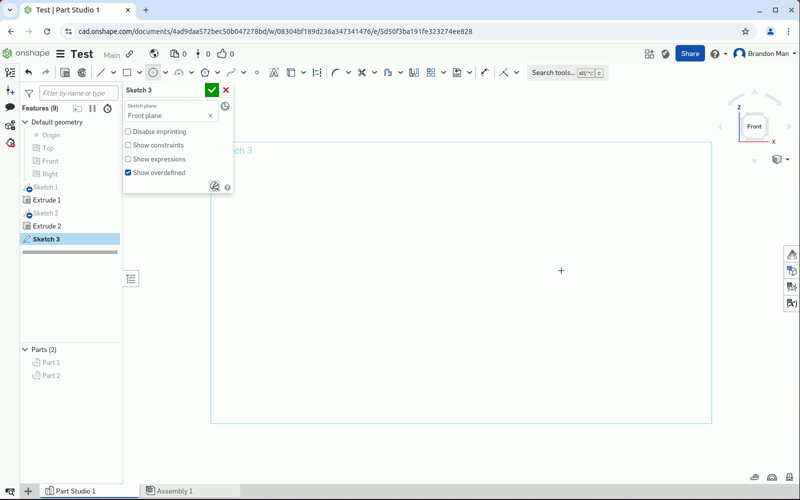
key_up(shift)
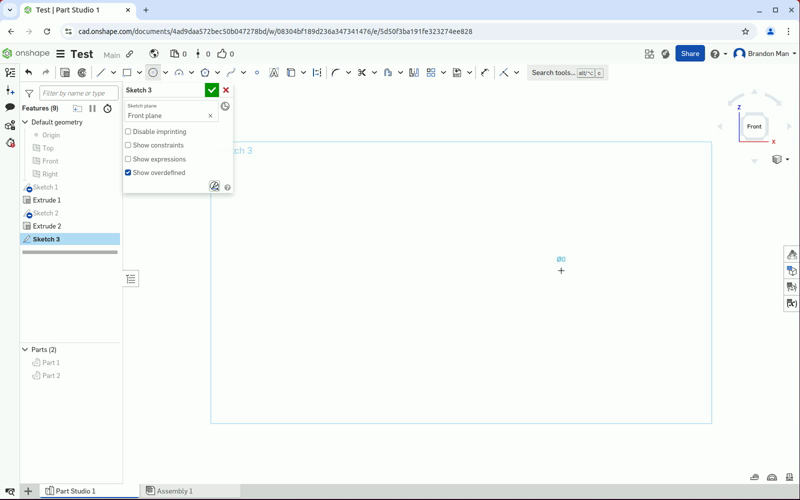
mouse_move(565, 270)
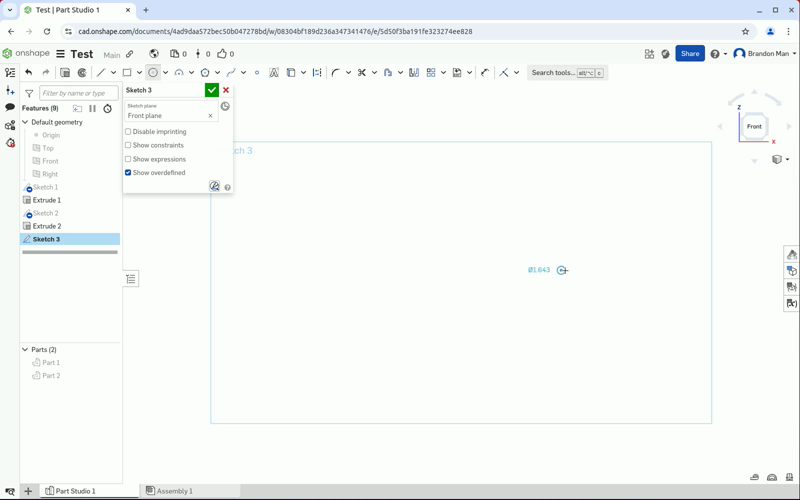
click(565, 270)
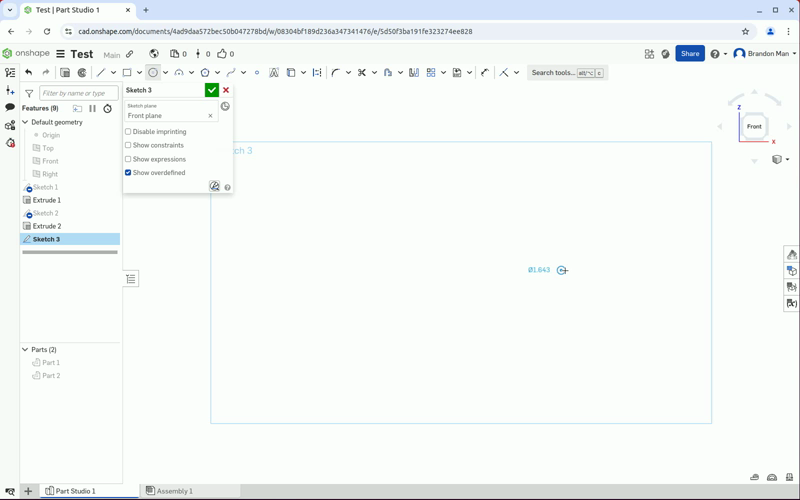
key(esc)
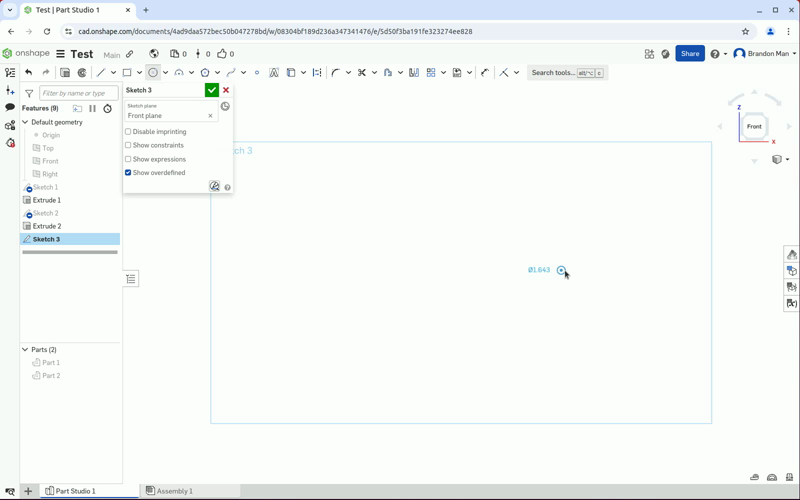
mouse_move(564, 268)
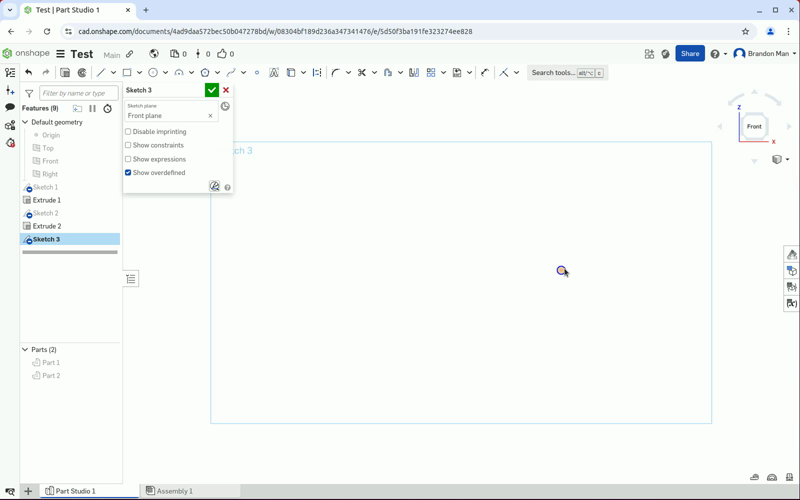
scroll(6)
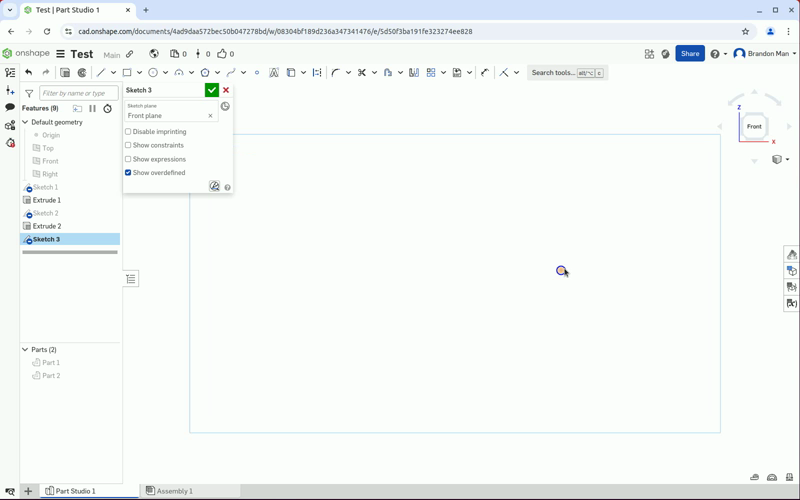
scroll(6)
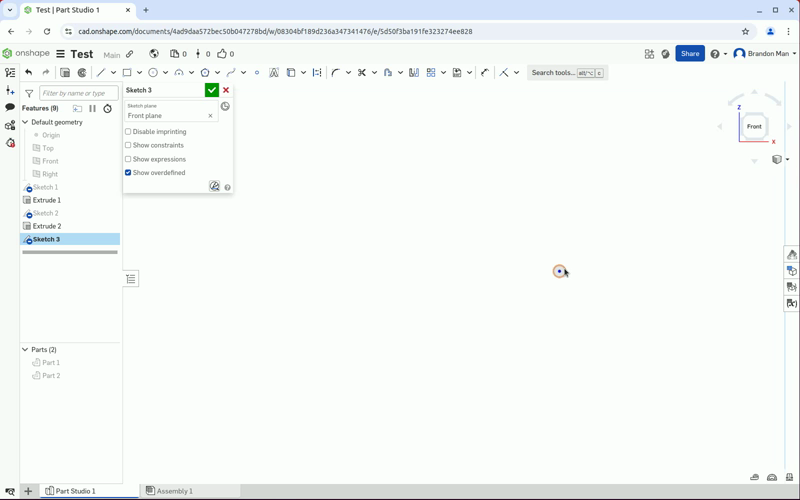
scroll(6)
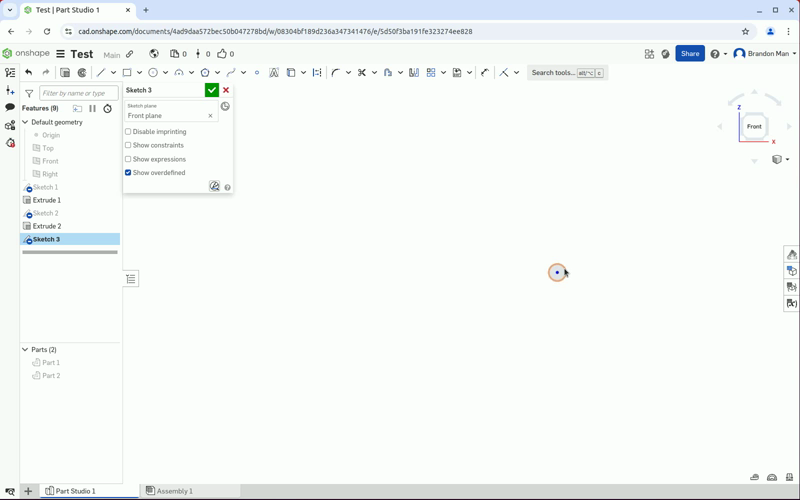
scroll(6)
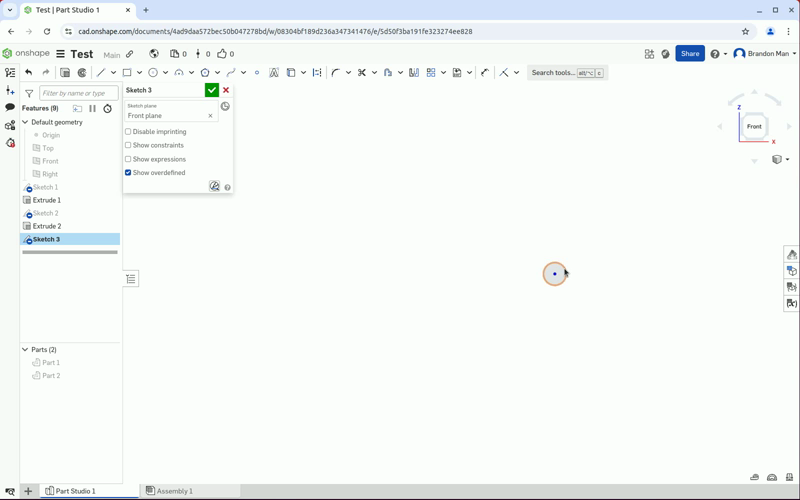
scroll(6)
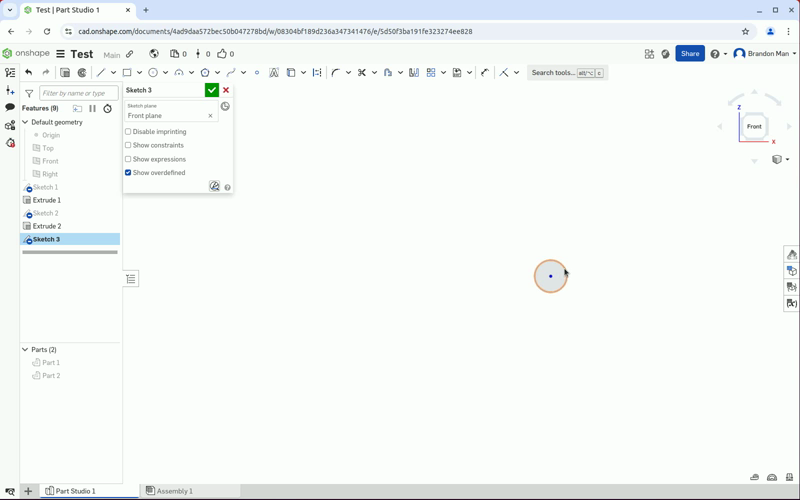
scroll(6)
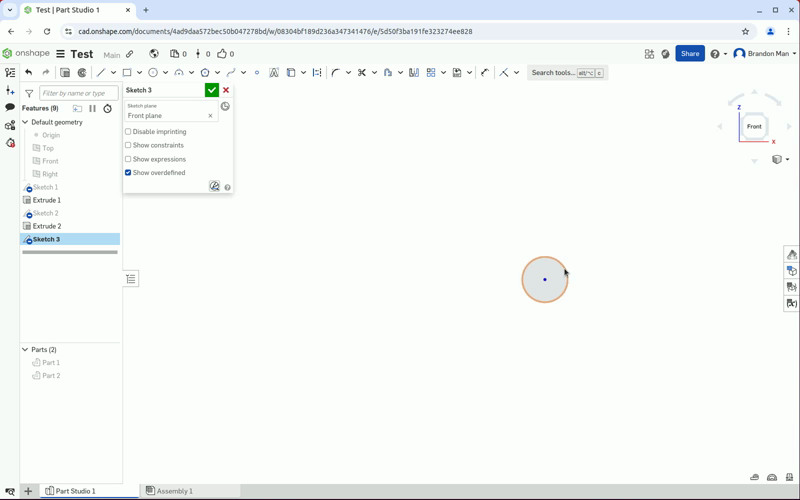
scroll(6)
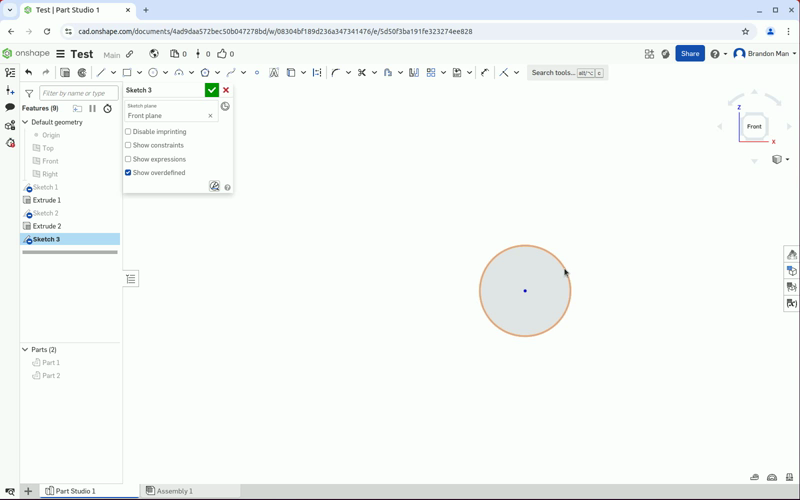
click(564, 268)
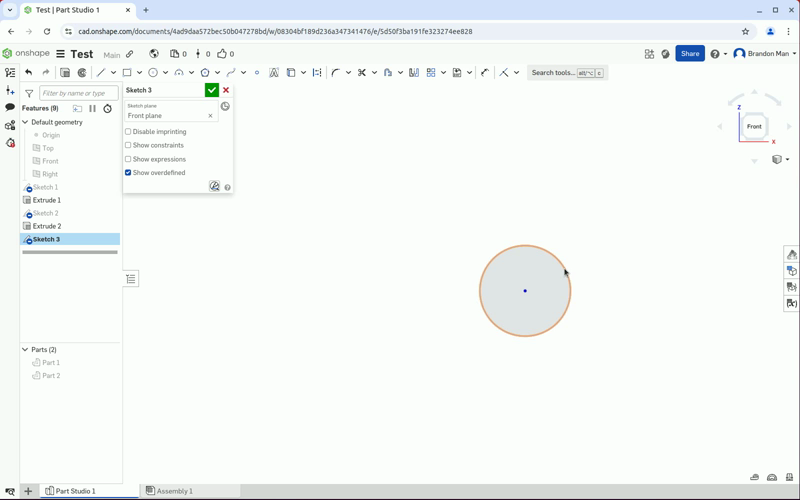
scroll(-6)
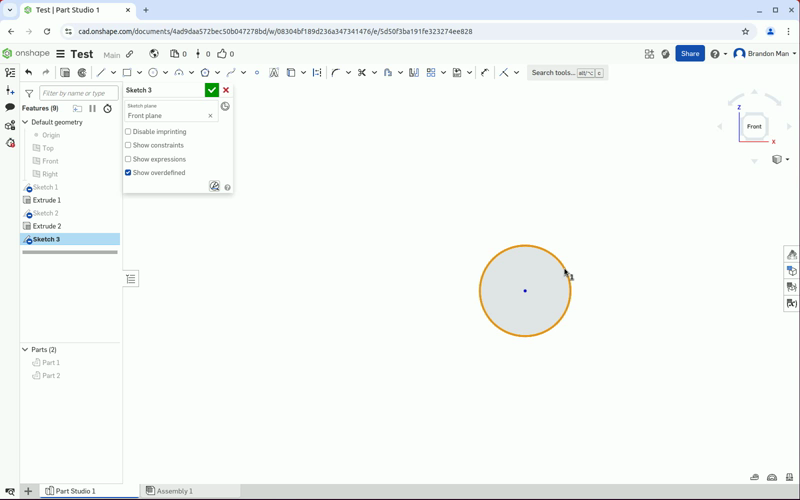
scroll(-6)
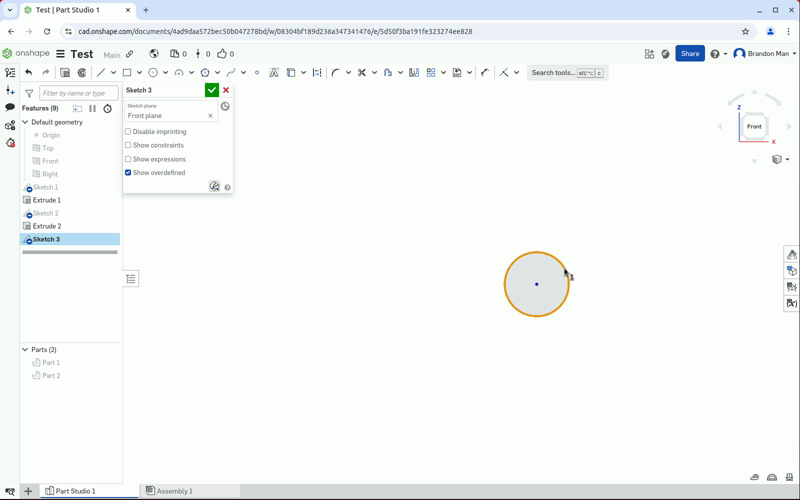
scroll(-6)
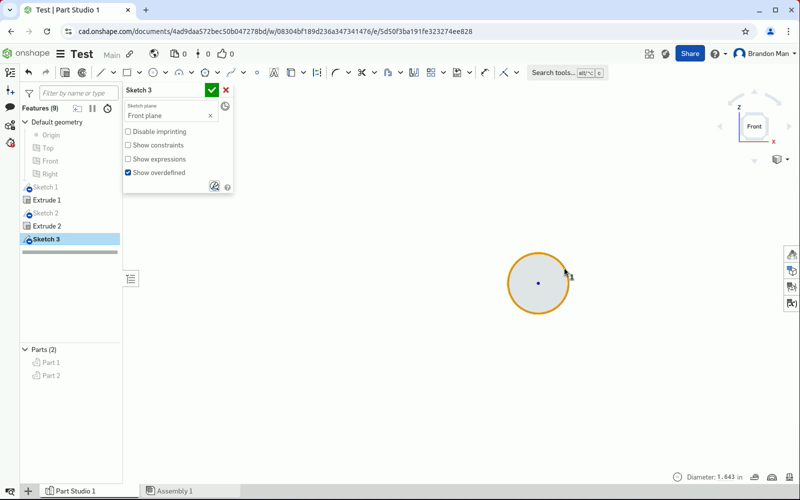
scroll(-6)
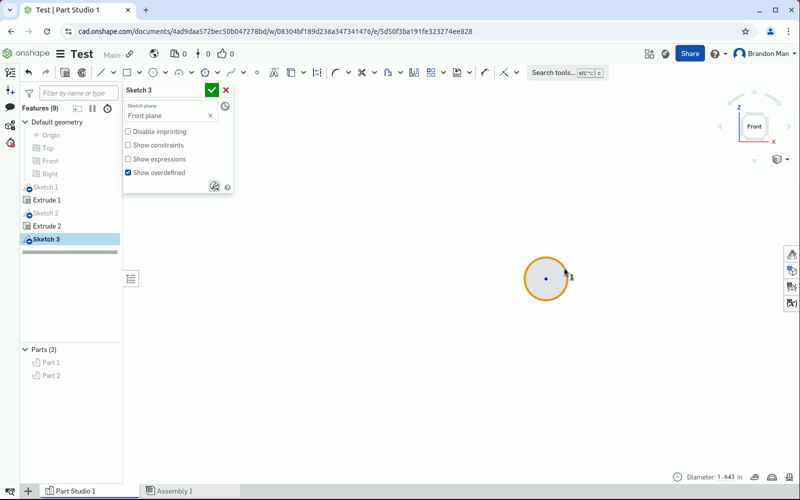
scroll(-6)
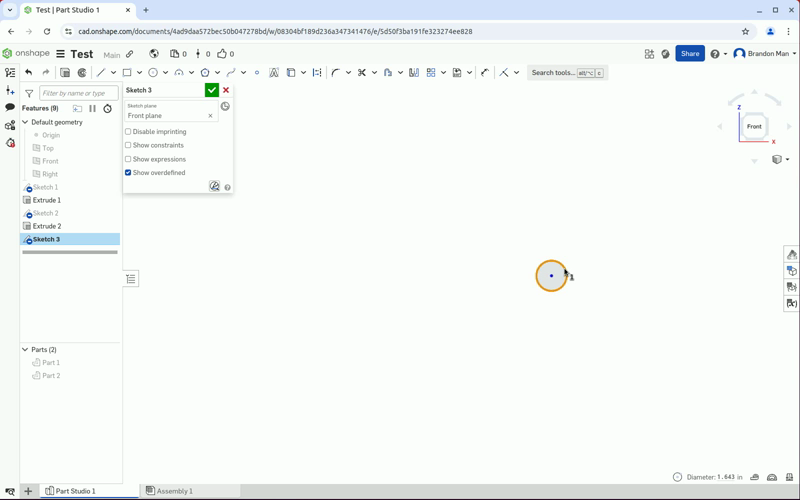
scroll(-6)
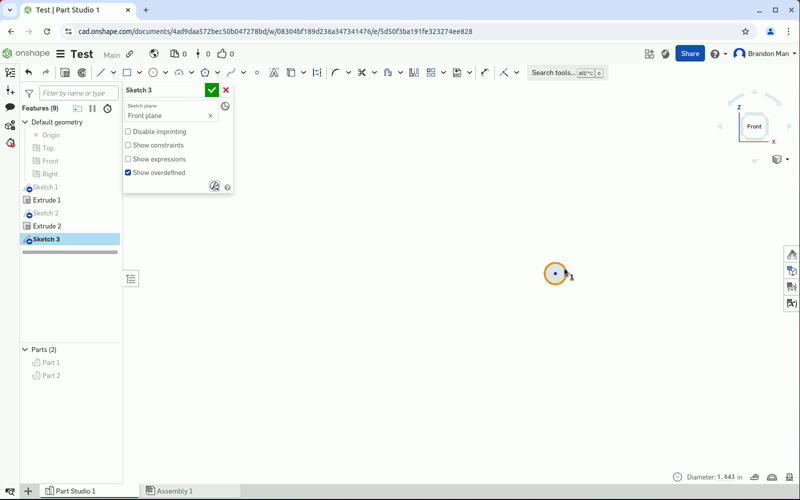
scroll(-6)
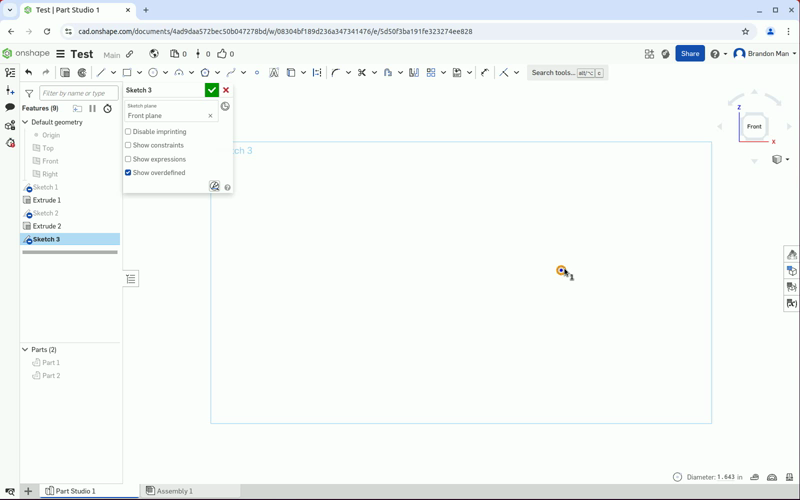
mouse_move(73, 352)
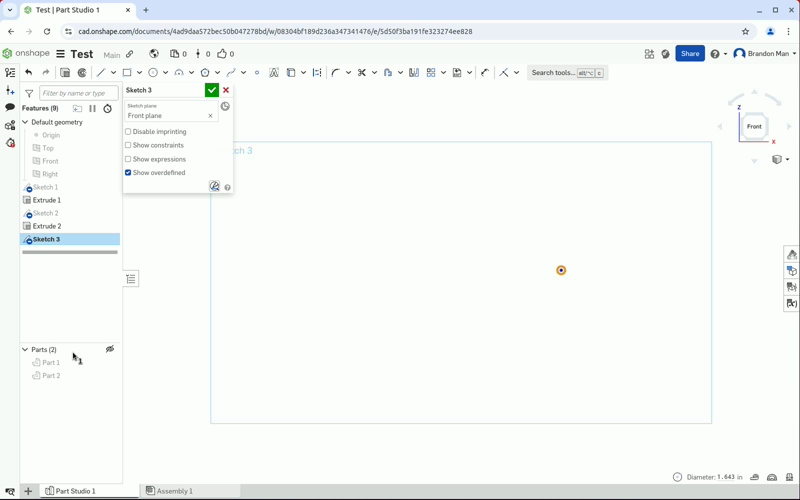
key(shift+y)
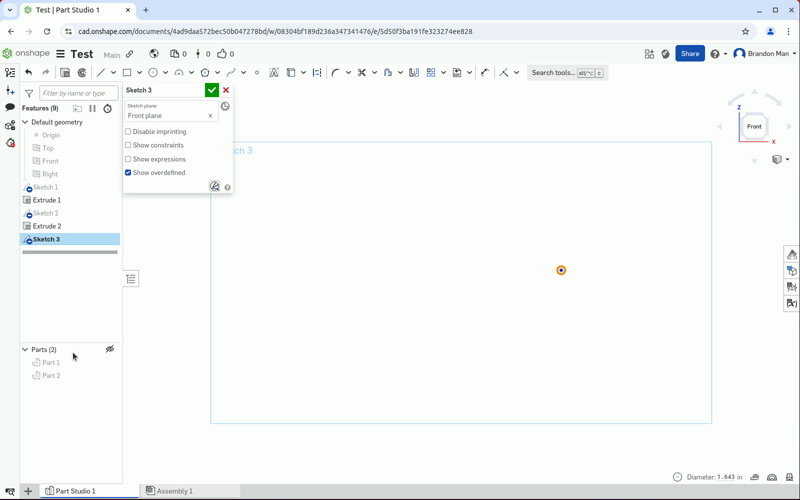
key(shift+e)
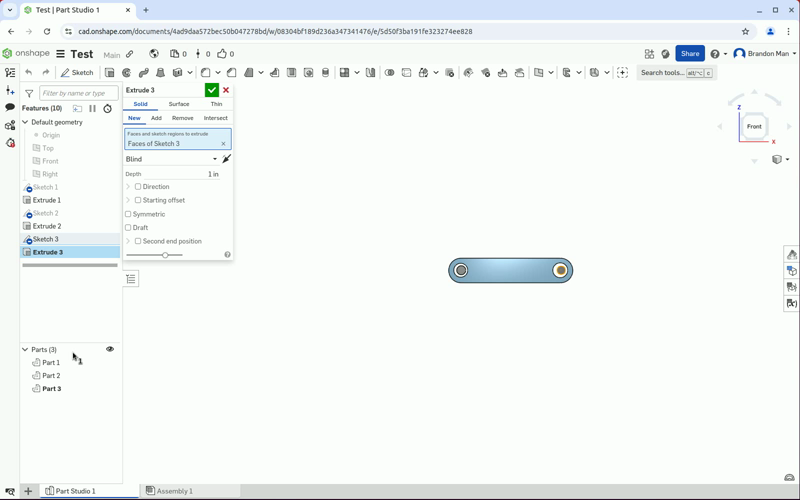
mouse_move(143, 106)
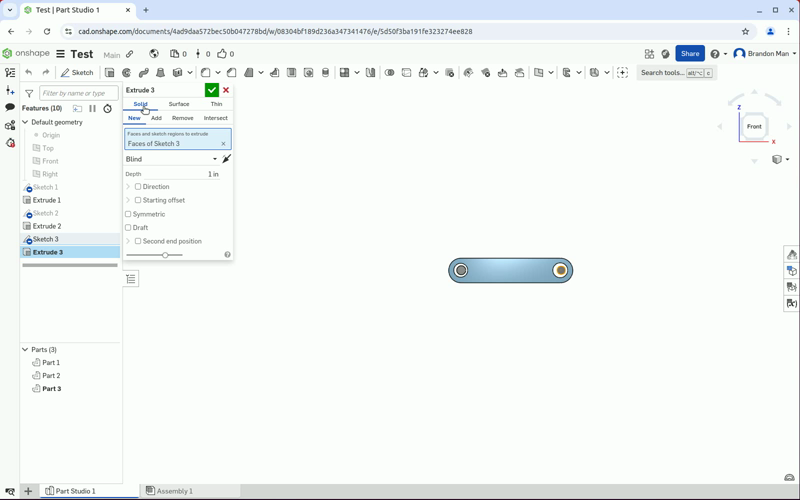
click(143, 106)
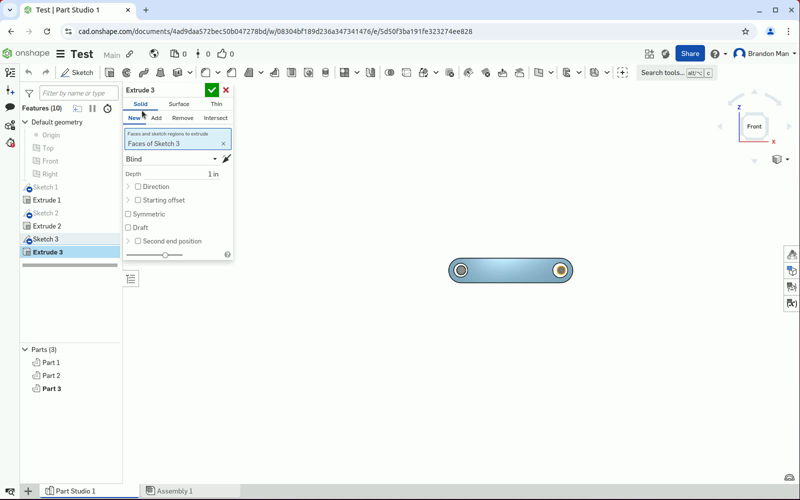
mouse_move(137, 120)
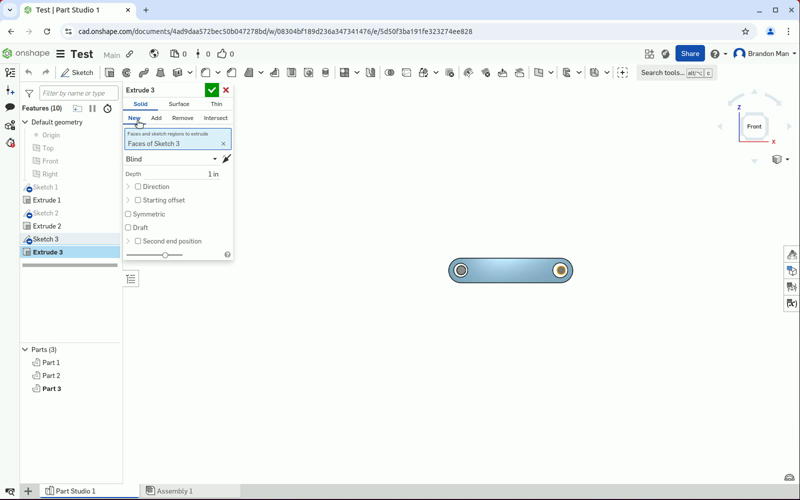
click(137, 120)
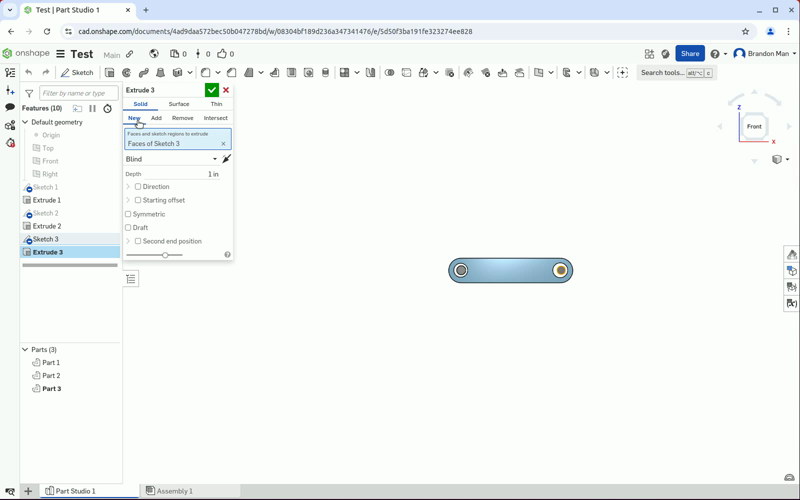
key(tab, 4)
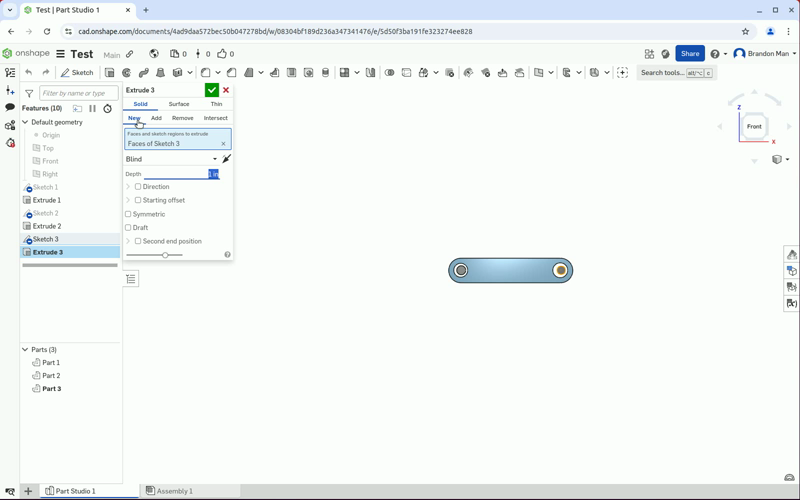
text(1.685)
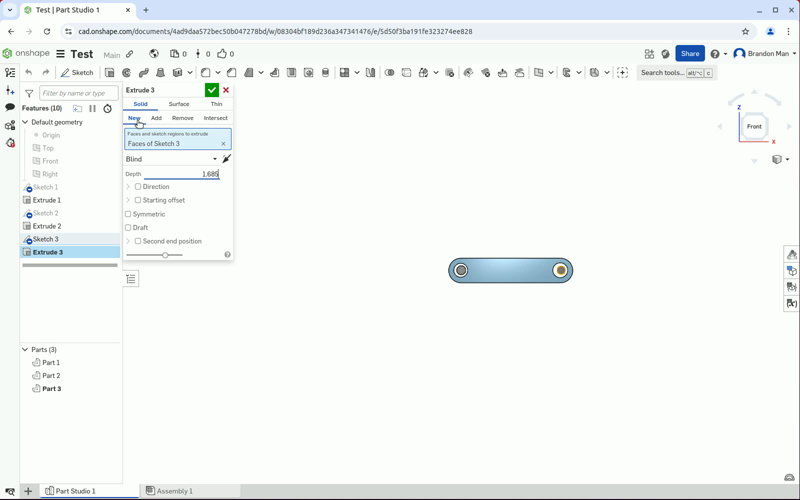
key(enter)
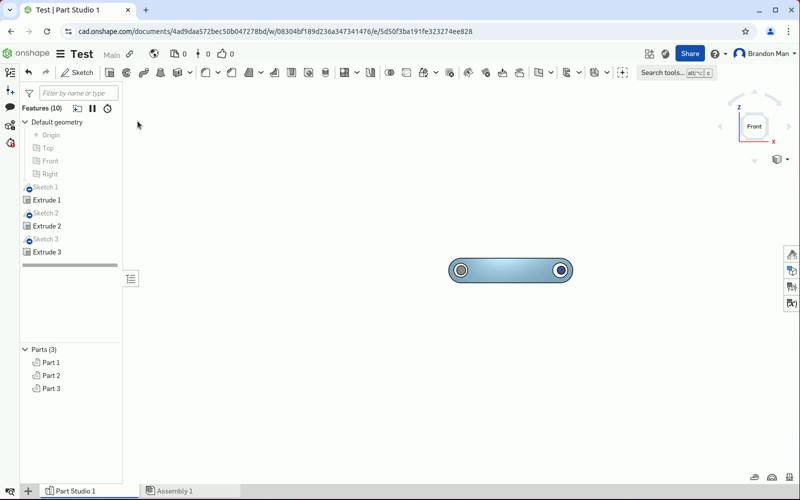
key(shift+h)
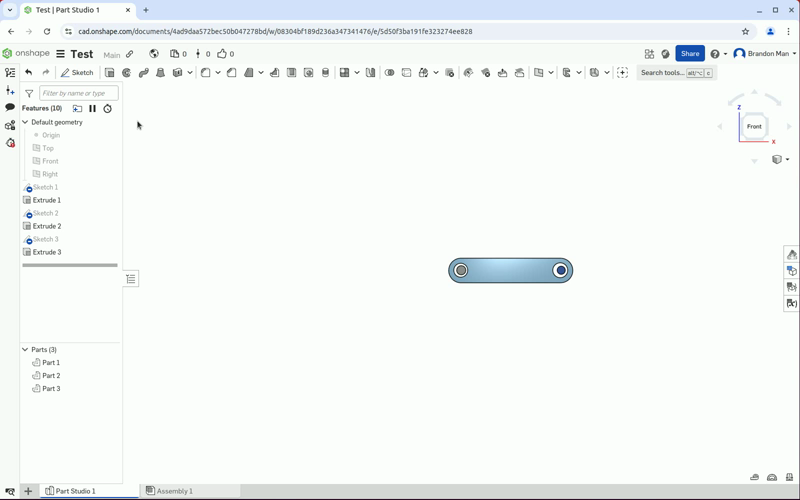
key(shift+h)
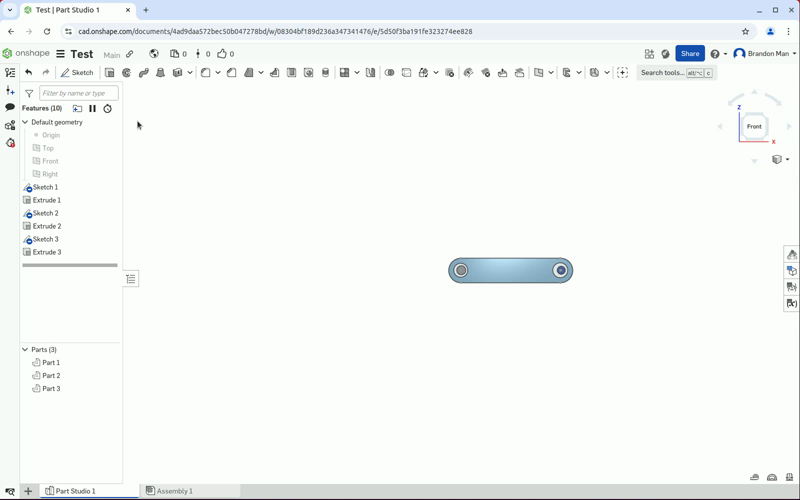
key(shift+7)
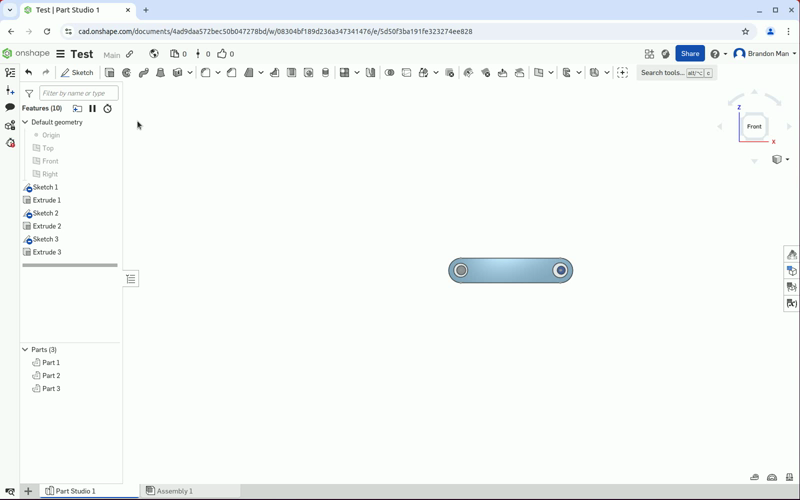
key(left, 2)
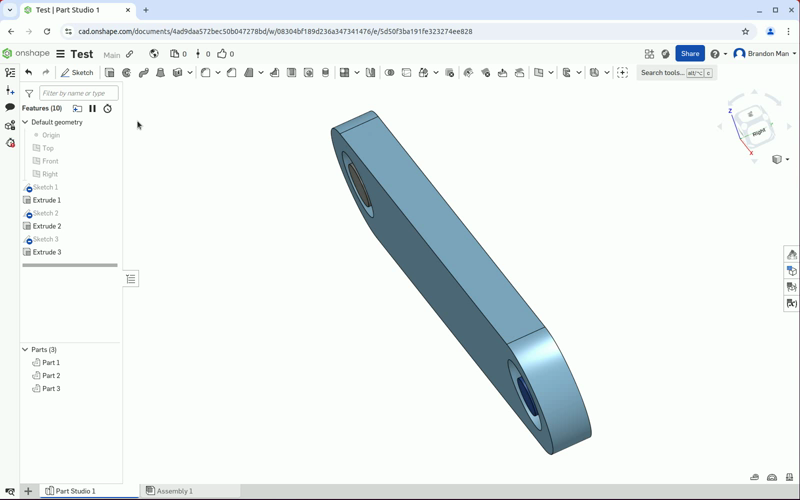
key(down, 2)
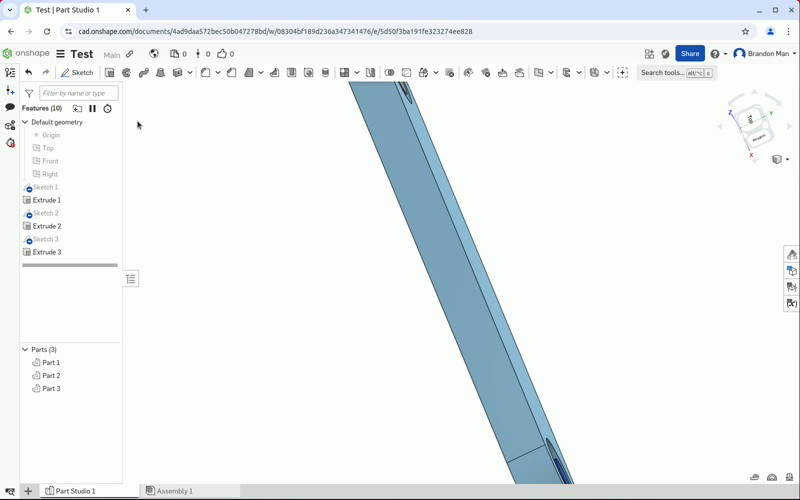
key(up, 2)
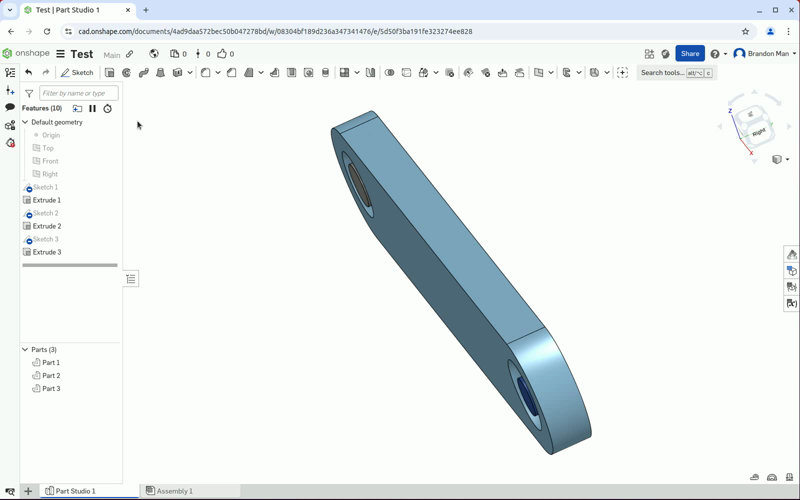
key(right, 2)
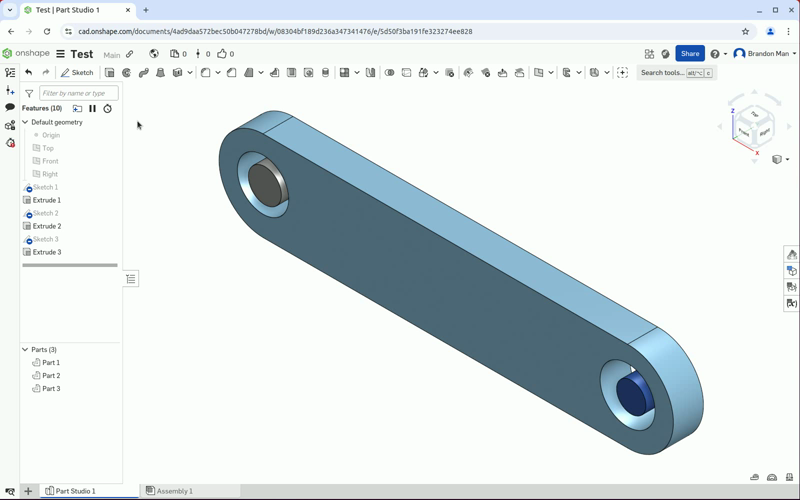
mouse_move(73, 189)
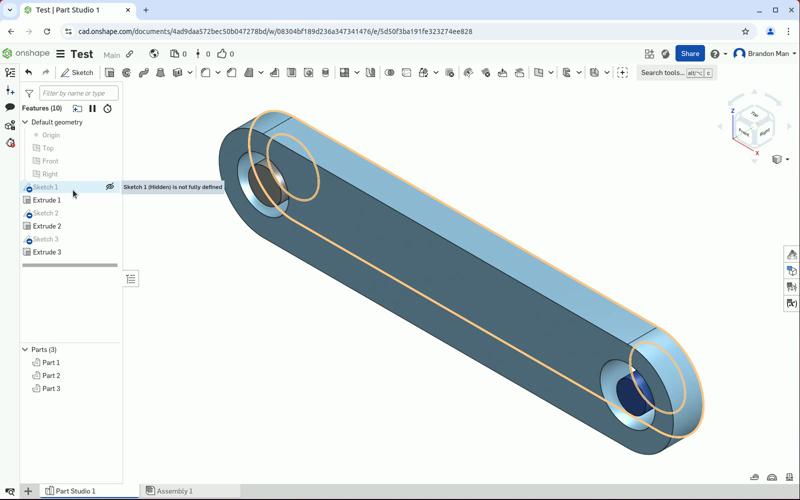
click(73, 189)